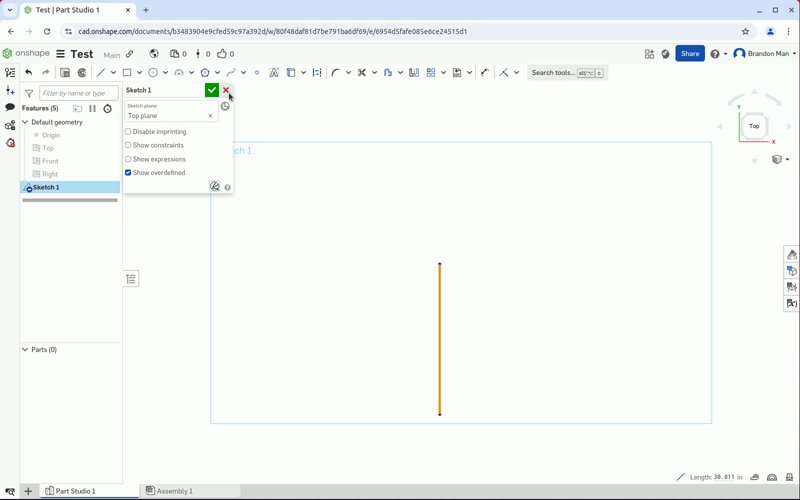
key(shift+h)
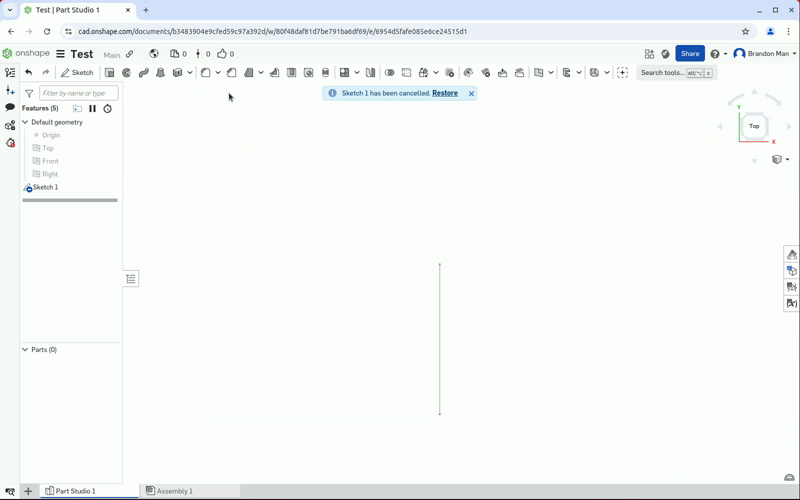
key(shift+s)
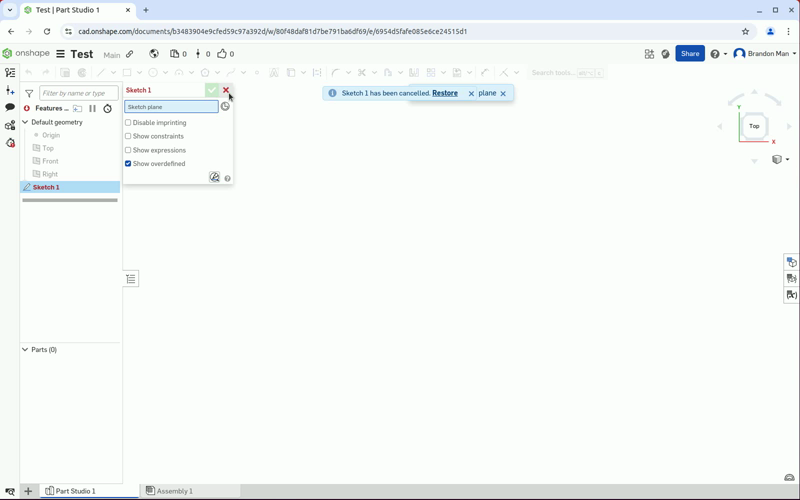
mouse_move(73, 150)
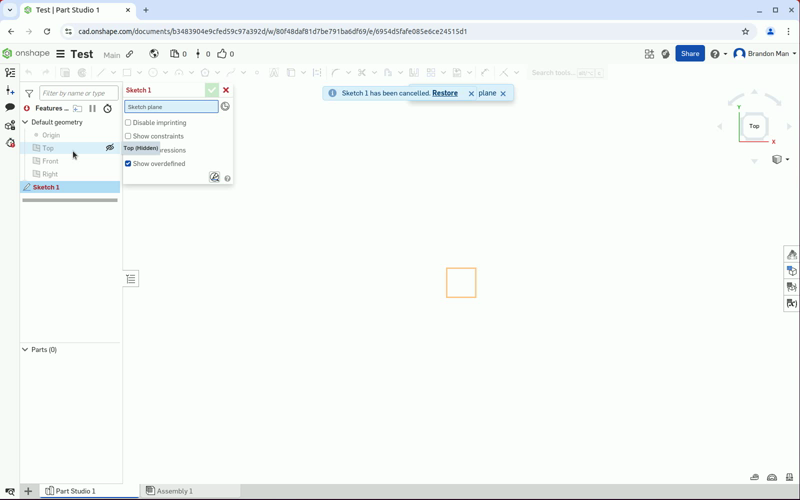
click(73, 150)
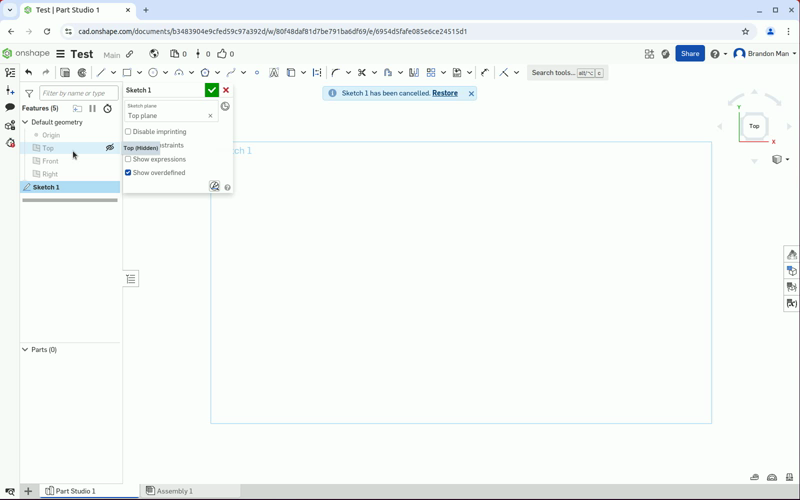
mouse_move(73, 352)
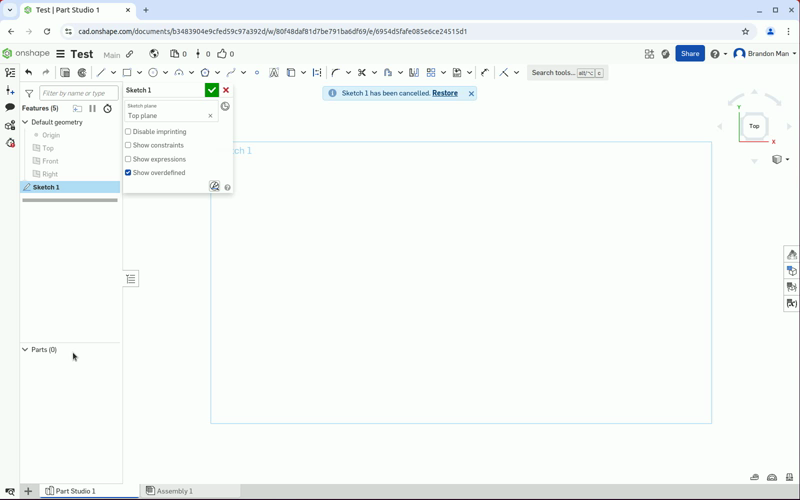
key(y)
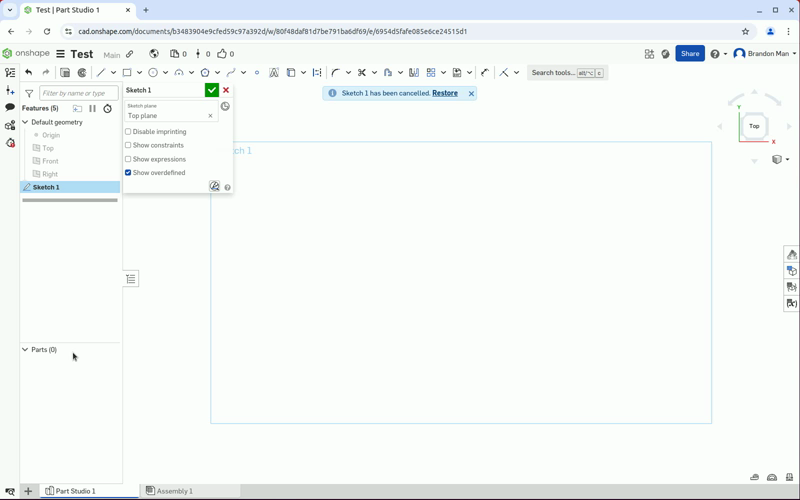
key(l)
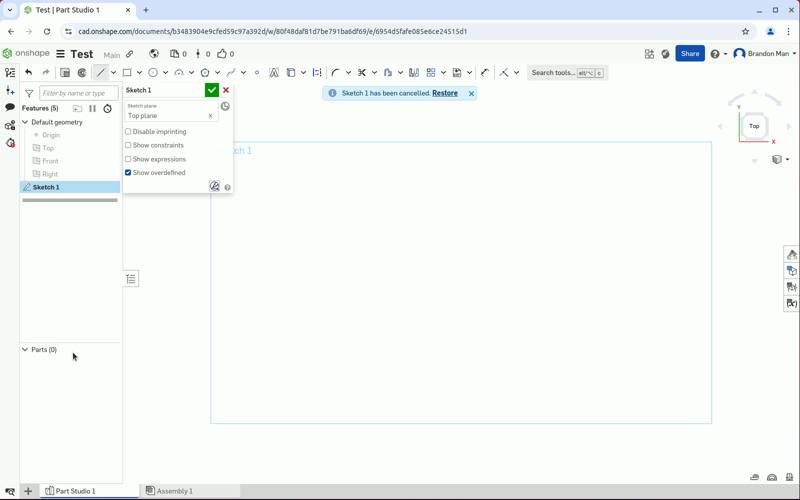
key_down(shift)
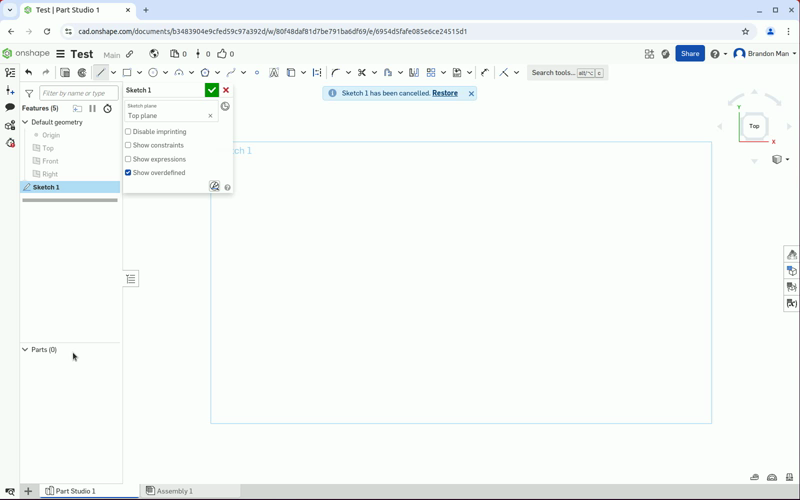
mouse_move(454, 282)
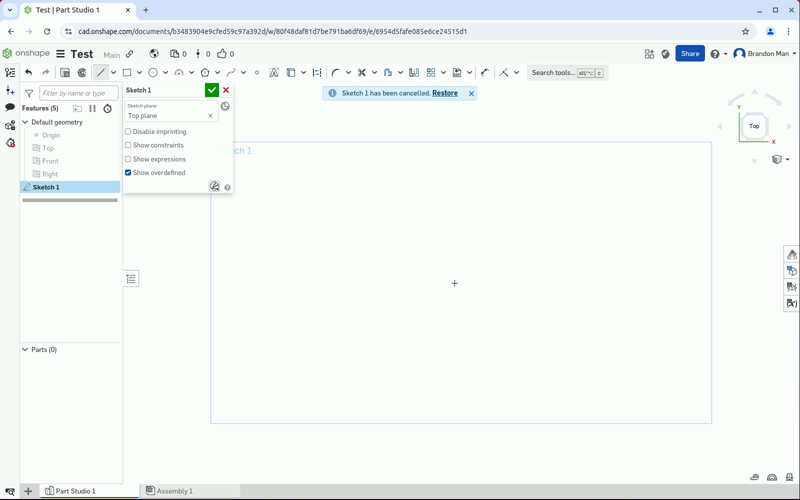
click(454, 282)
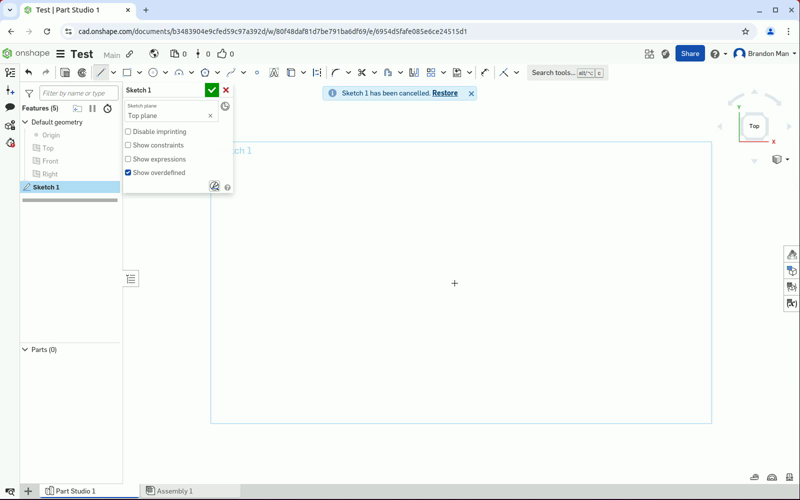
key_up(shift)
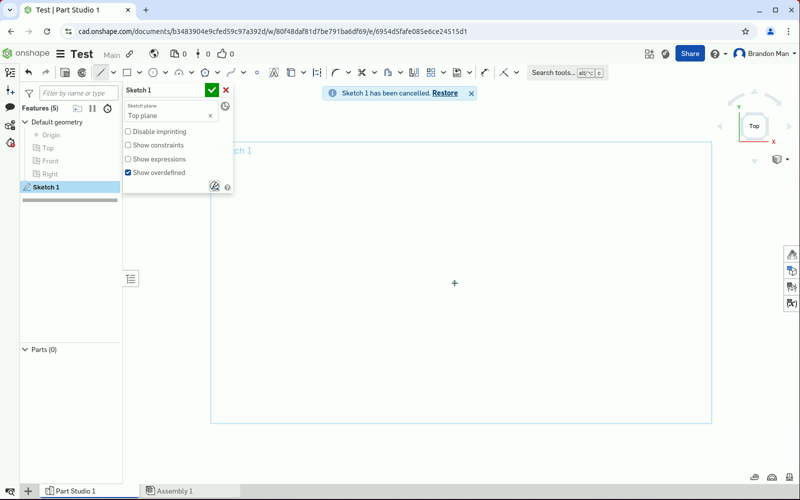
key_down(shift)
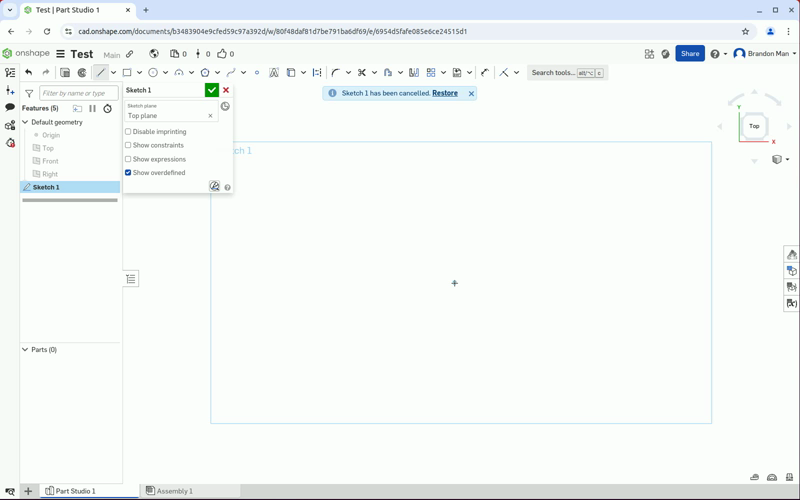
mouse_move(484, 282)
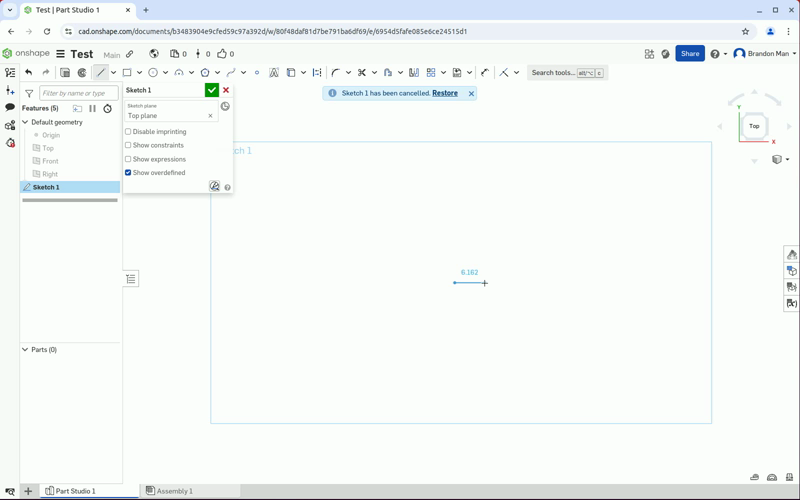
mouse_move(457, 288)
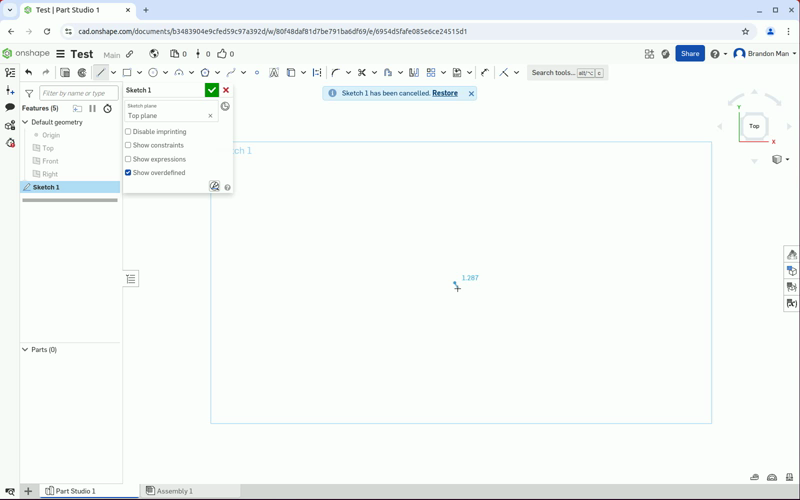
scroll(6)
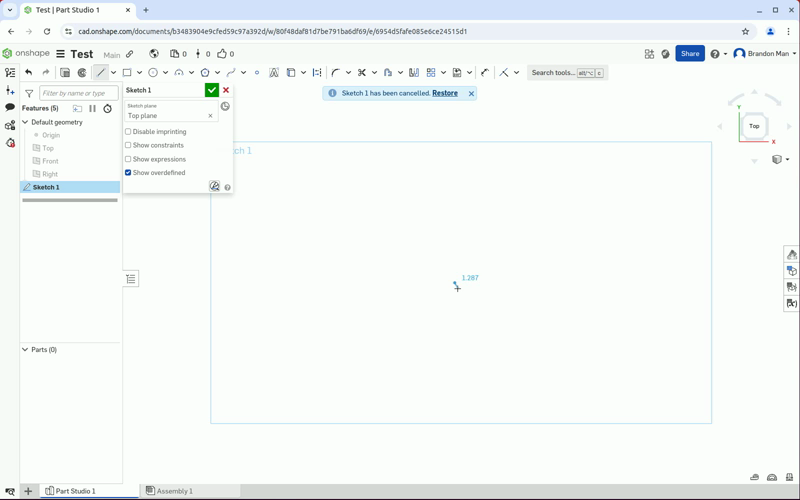
scroll(6)
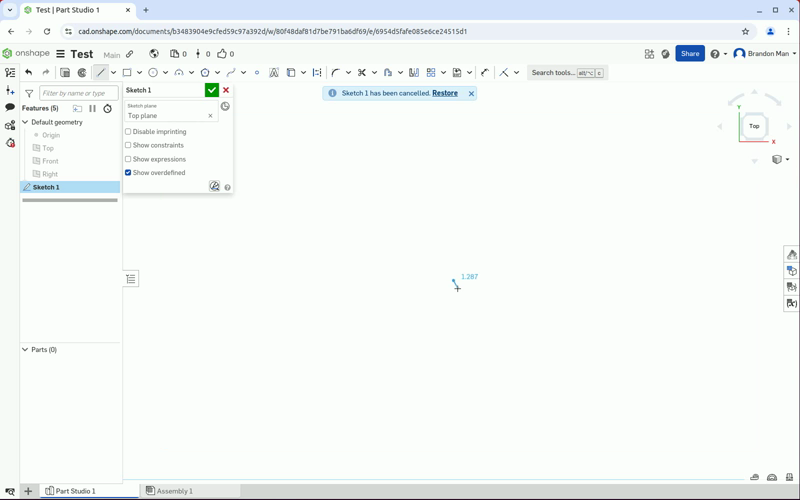
scroll(6)
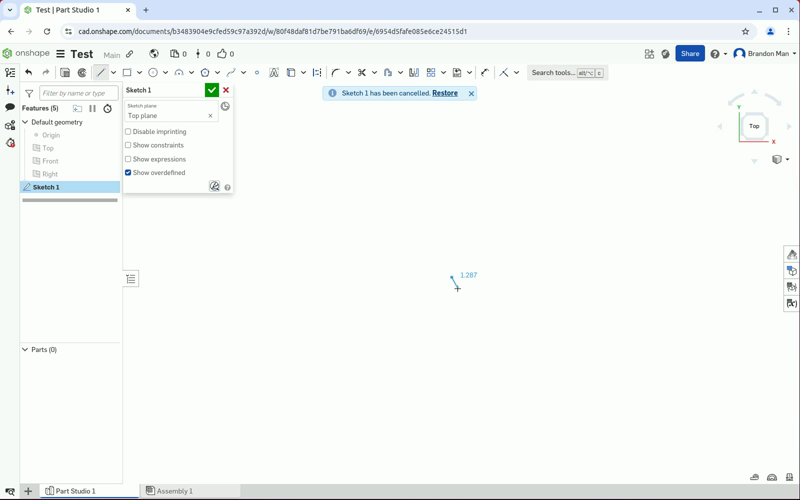
scroll(6)
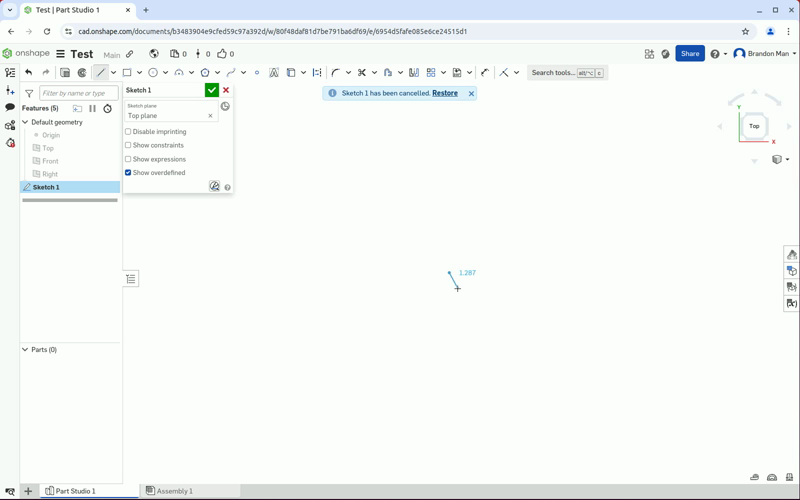
scroll(6)
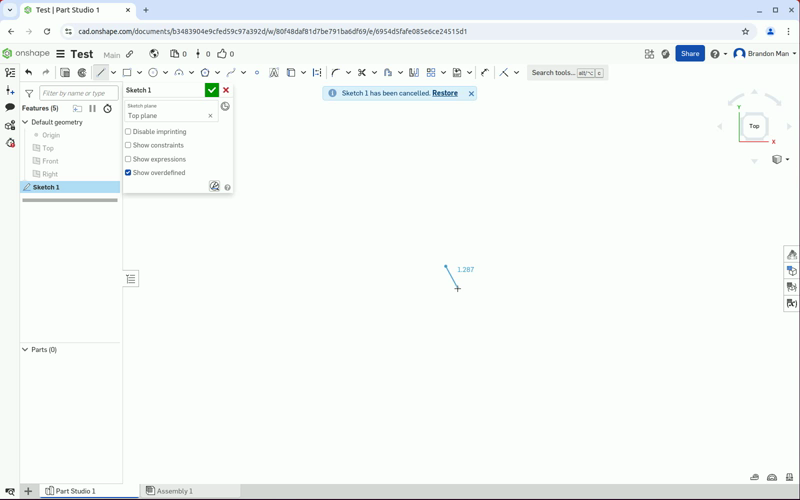
scroll(6)
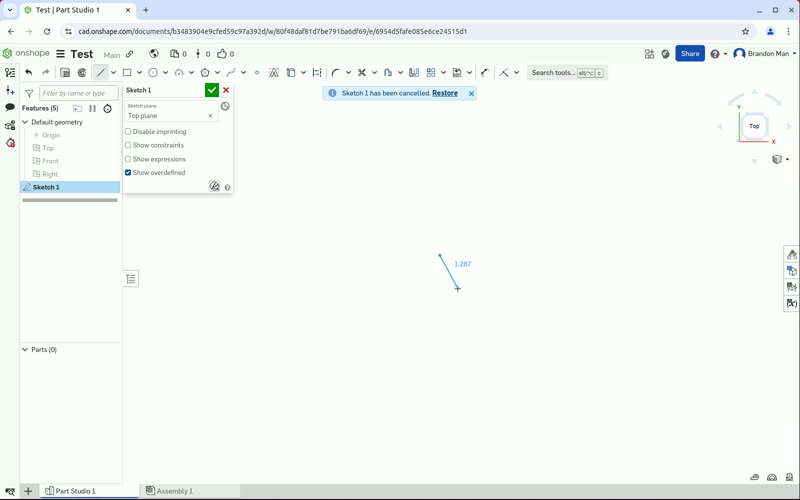
scroll(6)
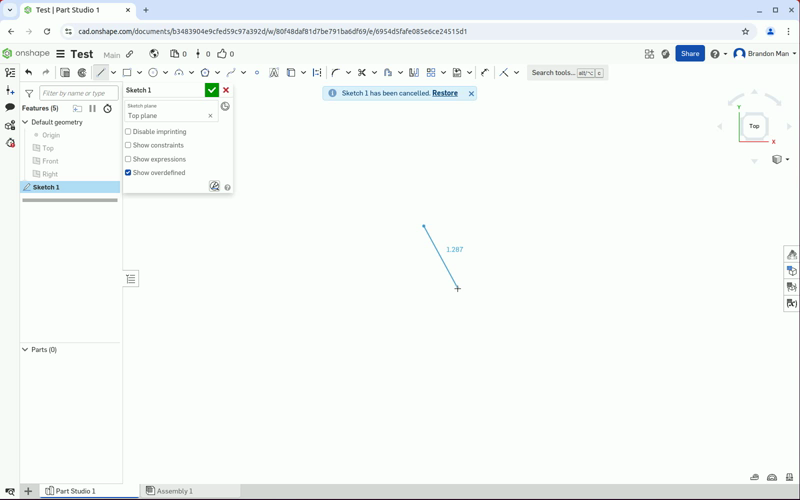
click(457, 288)
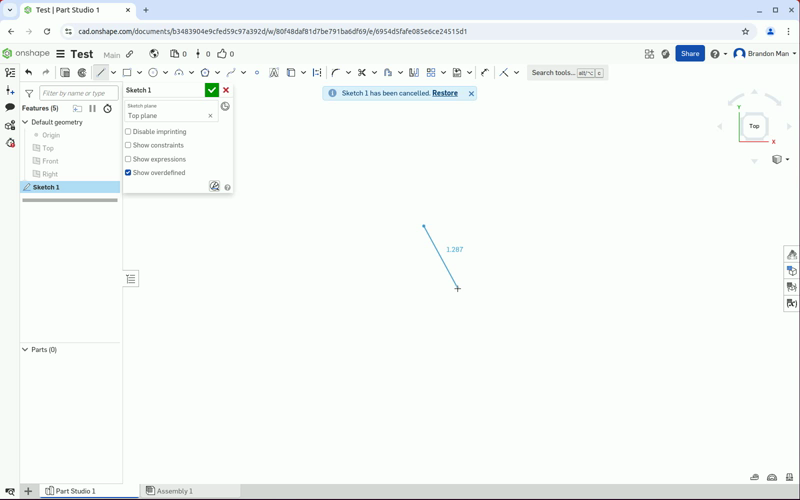
scroll(-6)
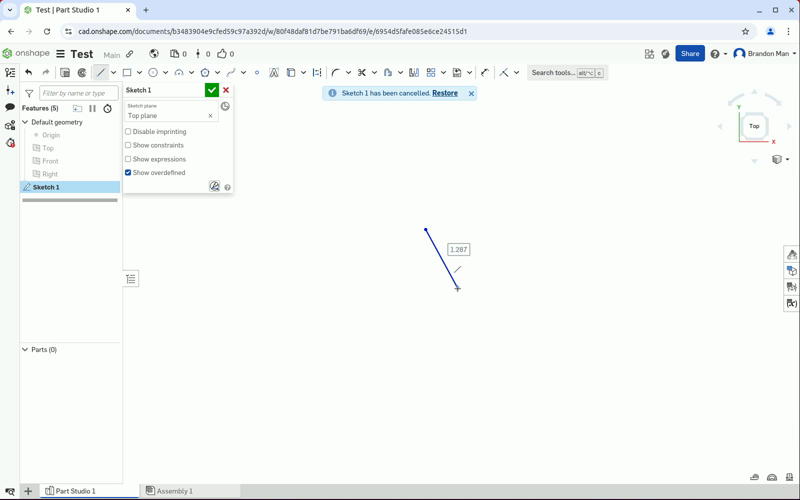
scroll(-6)
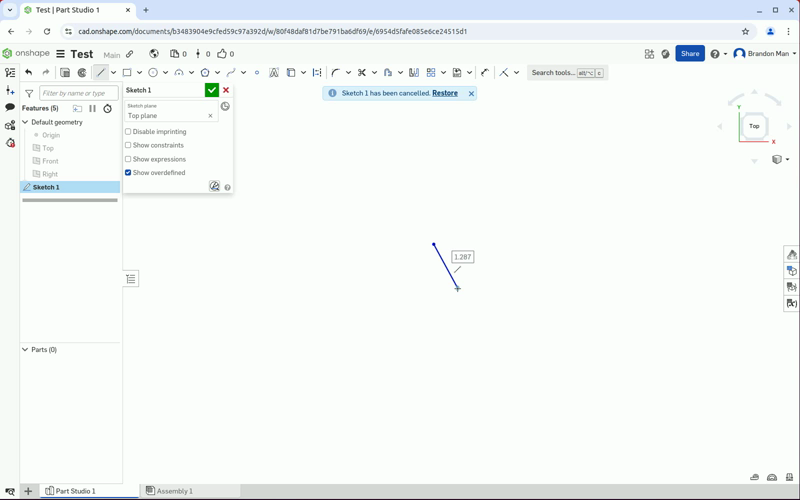
scroll(-6)
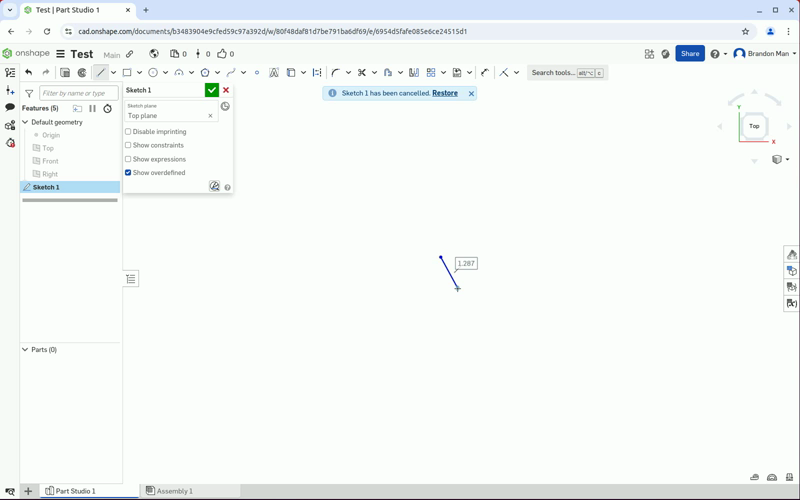
scroll(-6)
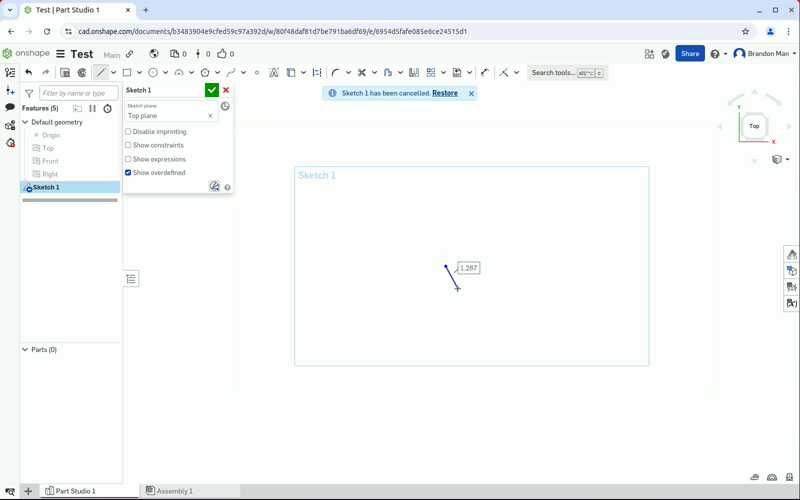
scroll(-6)
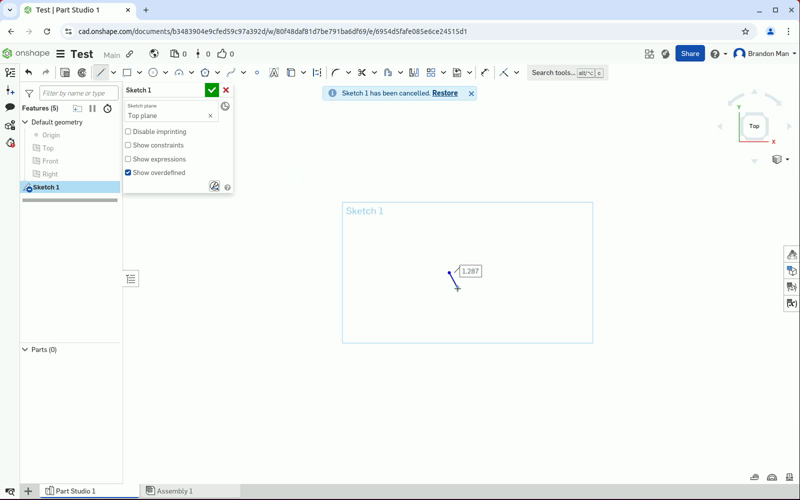
scroll(-6)
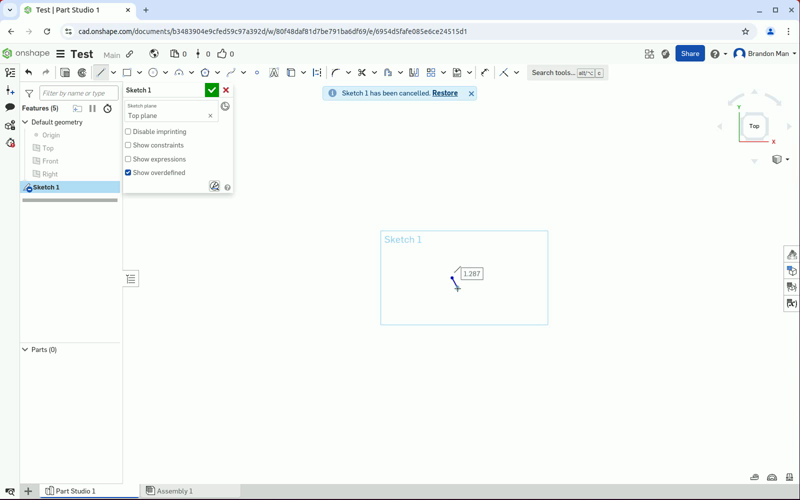
scroll(-6)
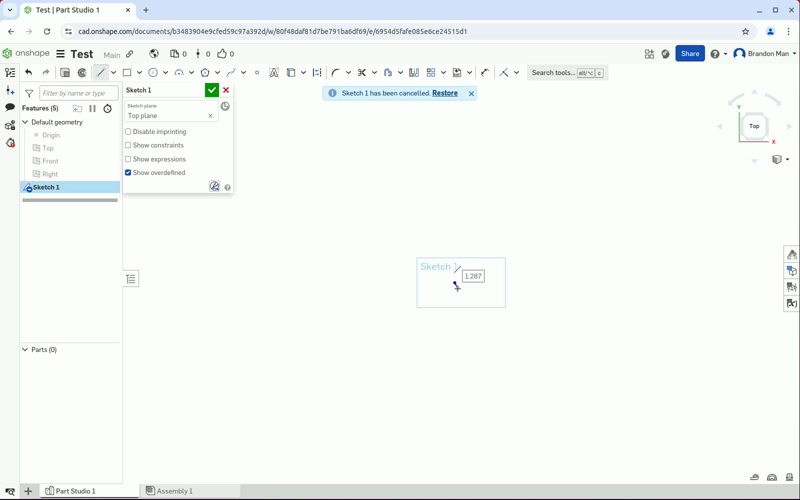
key_up(shift)
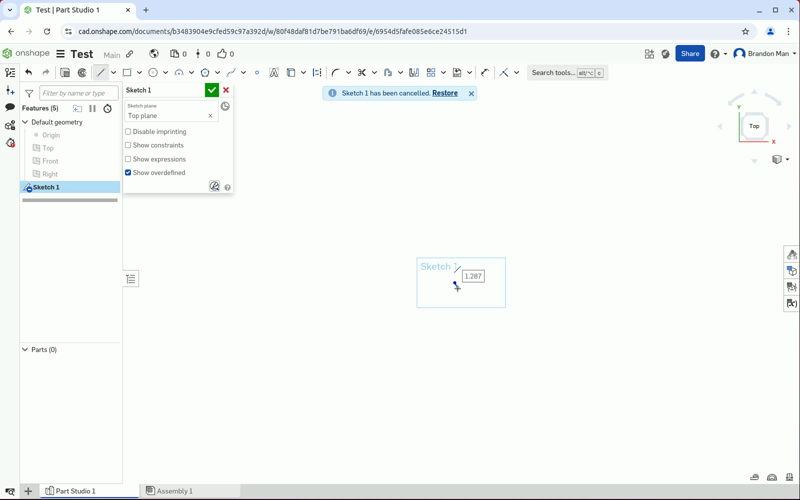
key_down(shift)
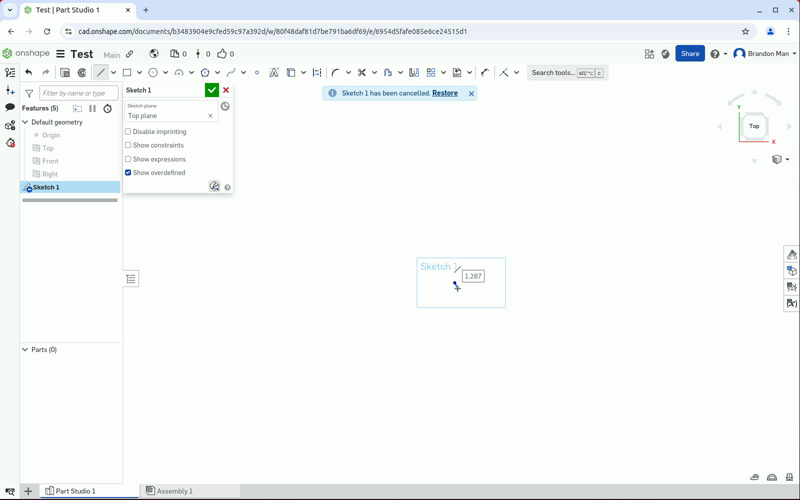
mouse_move(487, 288)
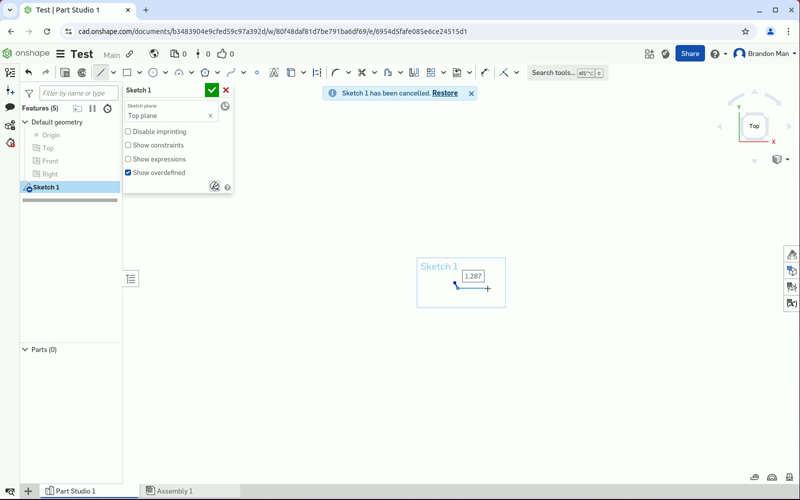
mouse_move(463, 288)
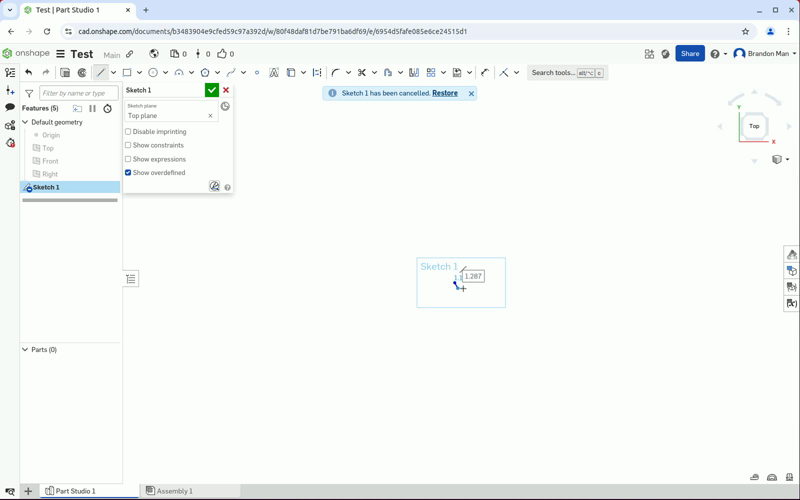
scroll(6)
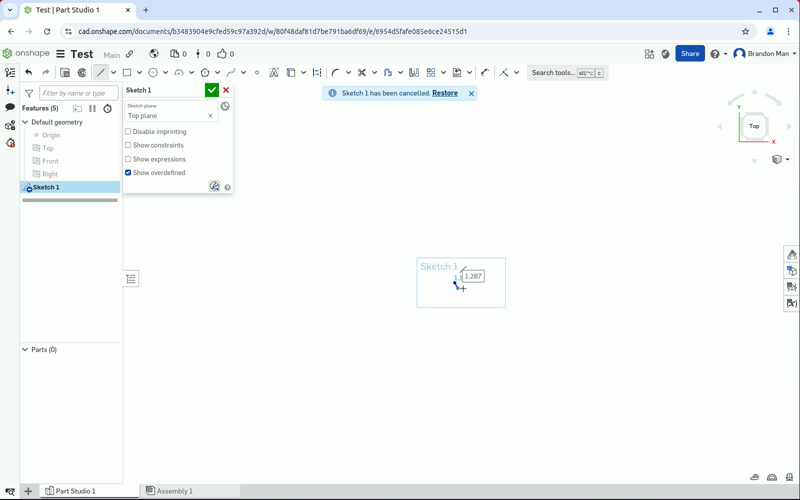
scroll(6)
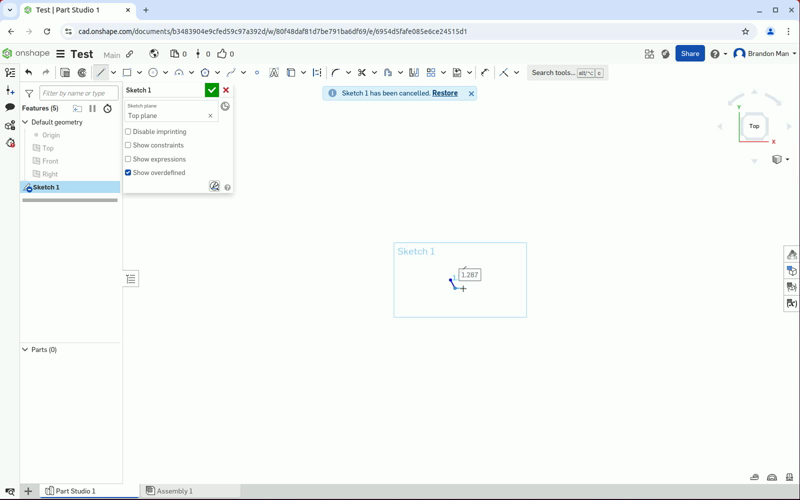
scroll(6)
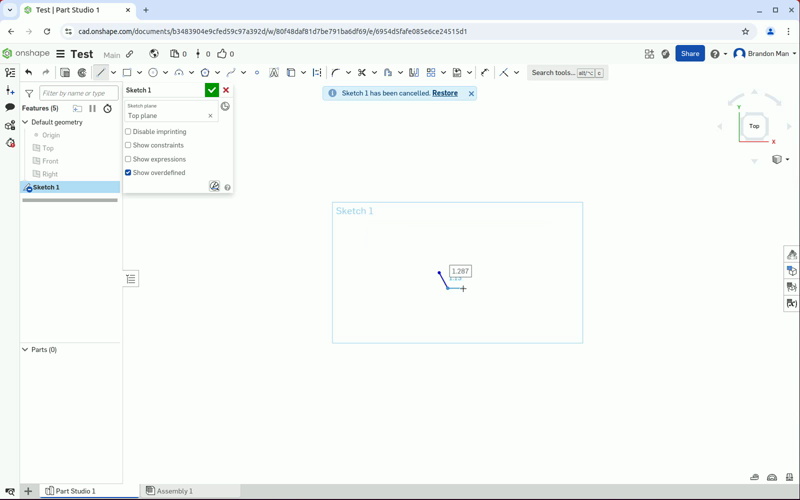
scroll(6)
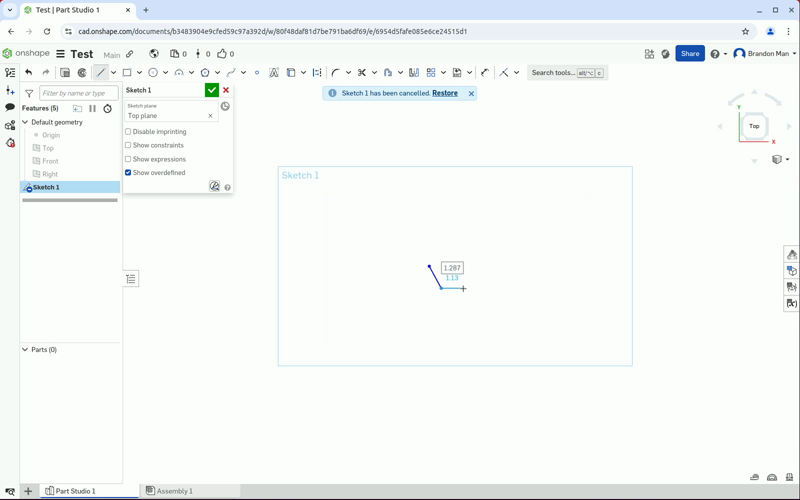
scroll(6)
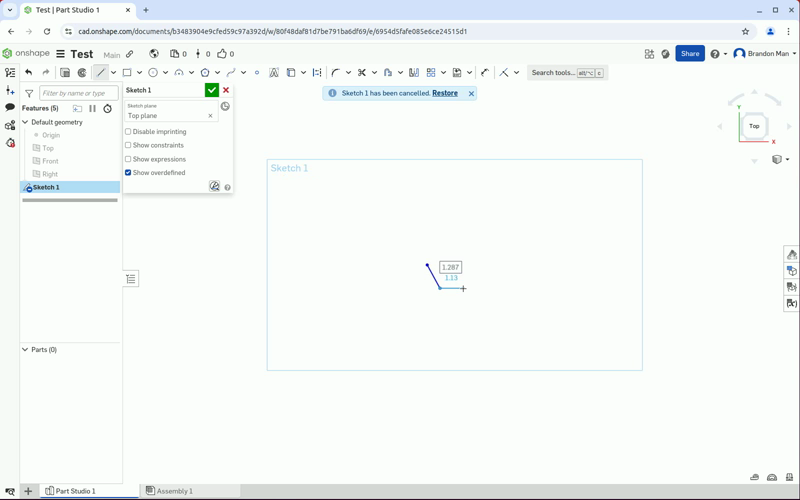
scroll(6)
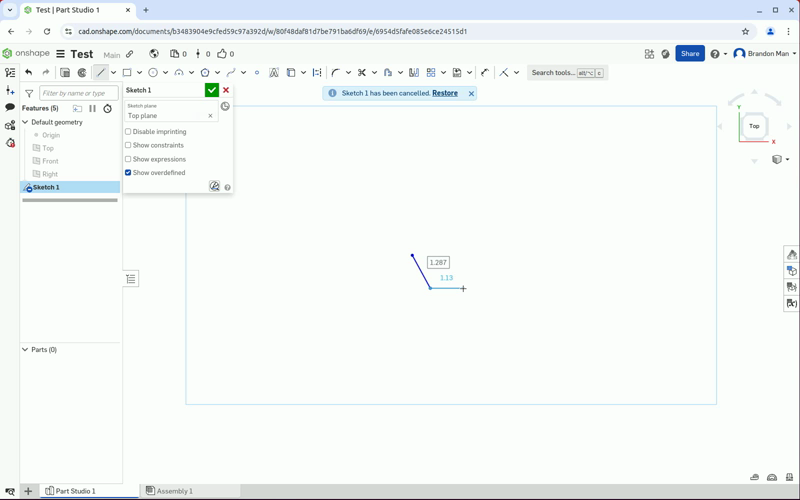
scroll(6)
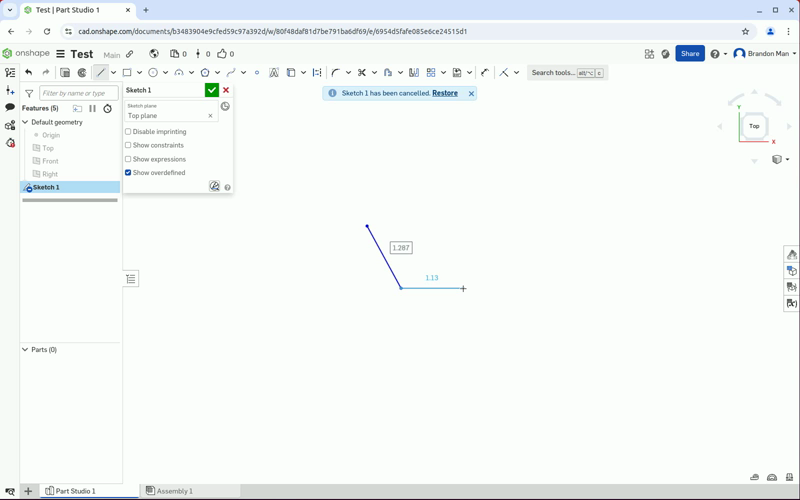
click(463, 288)
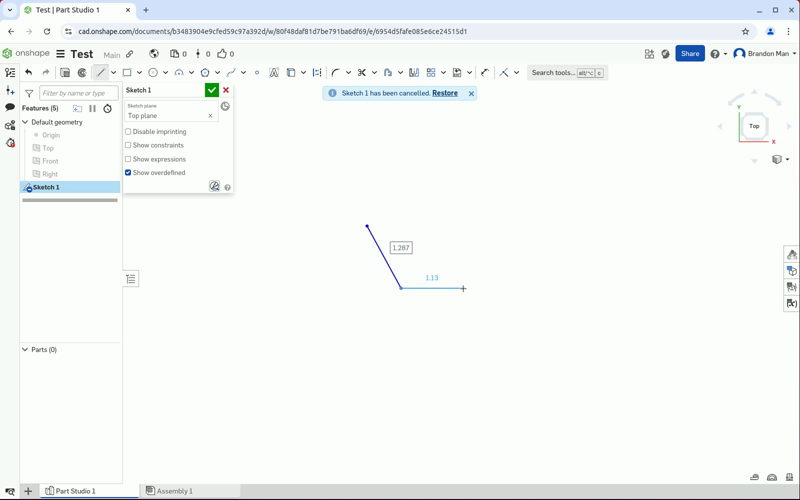
scroll(-6)
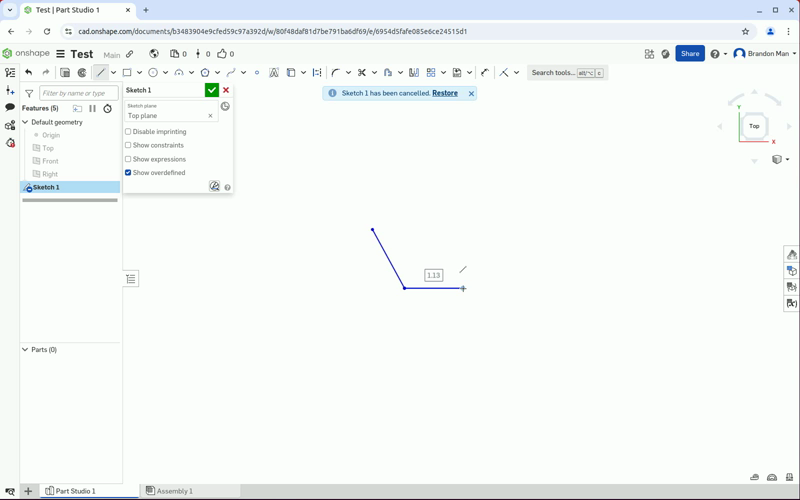
scroll(-6)
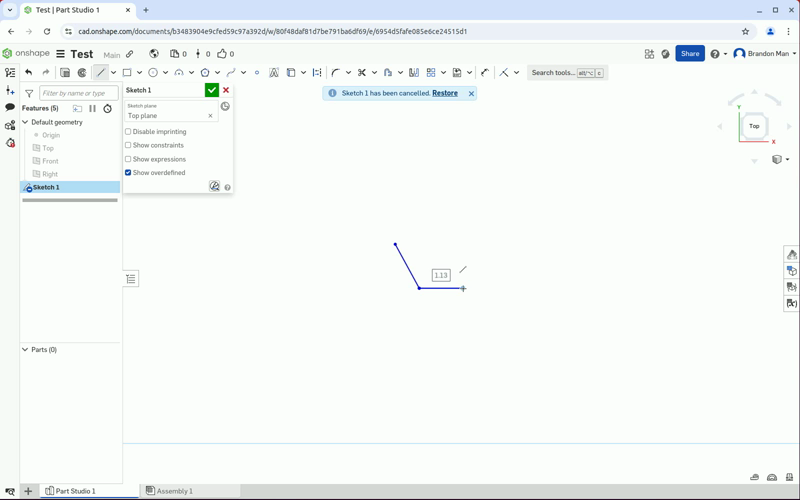
scroll(-6)
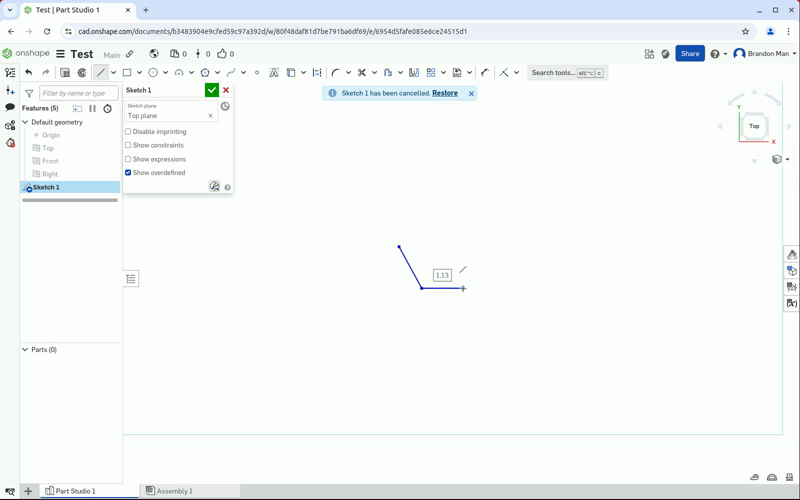
scroll(-6)
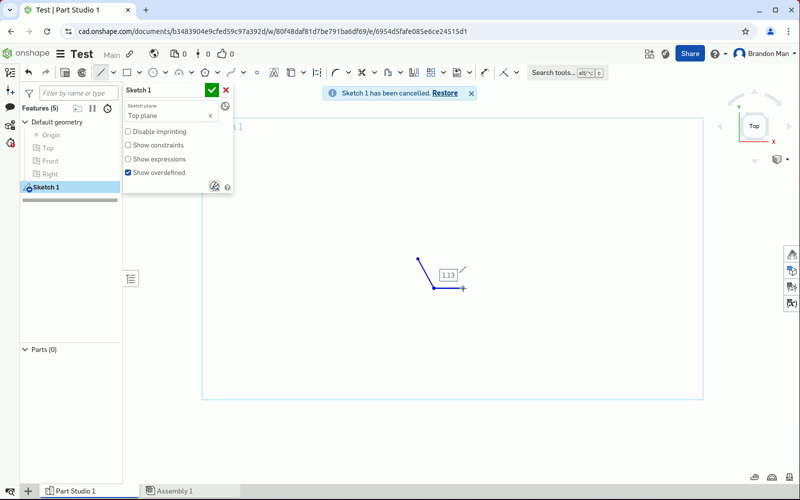
scroll(-6)
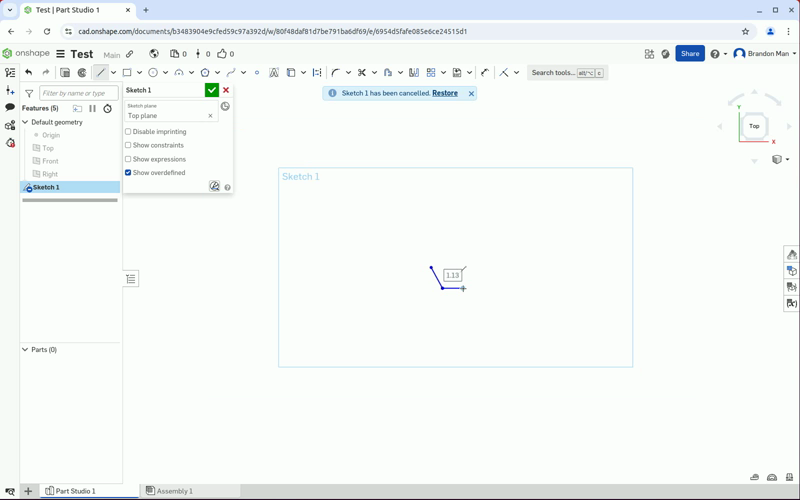
scroll(-6)
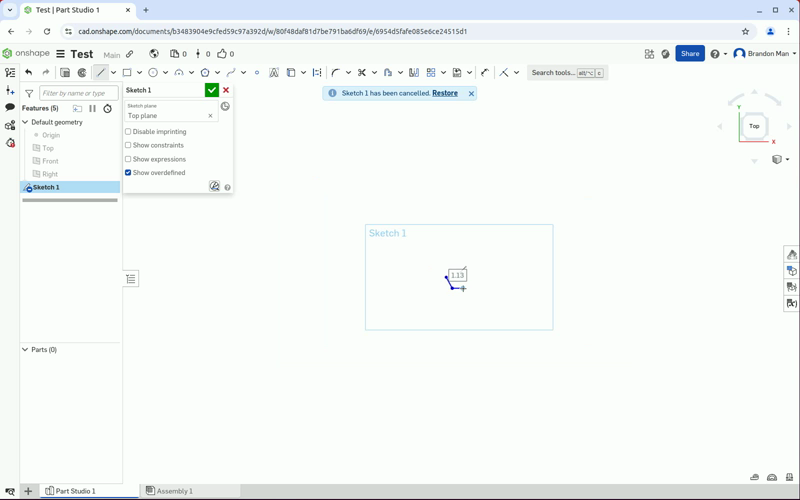
scroll(-6)
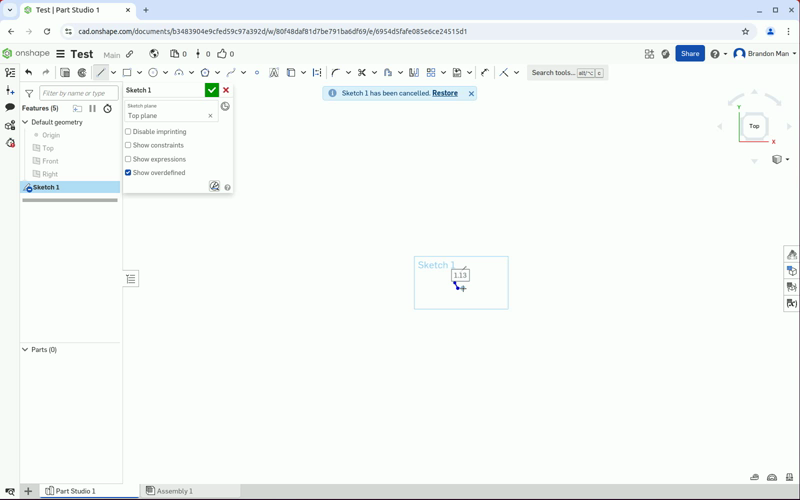
key_up(shift)
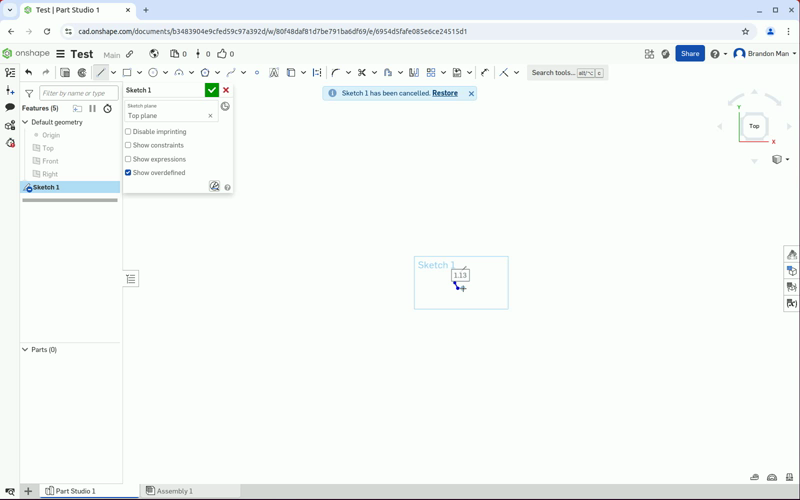
key_down(shift)
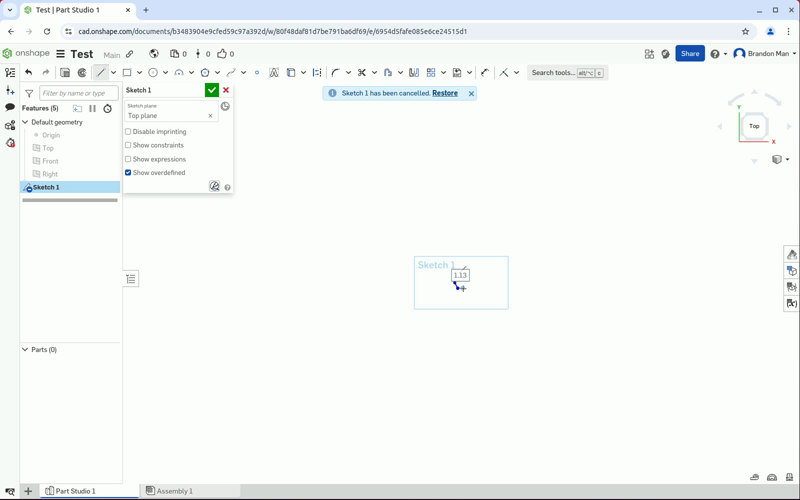
mouse_move(493, 288)
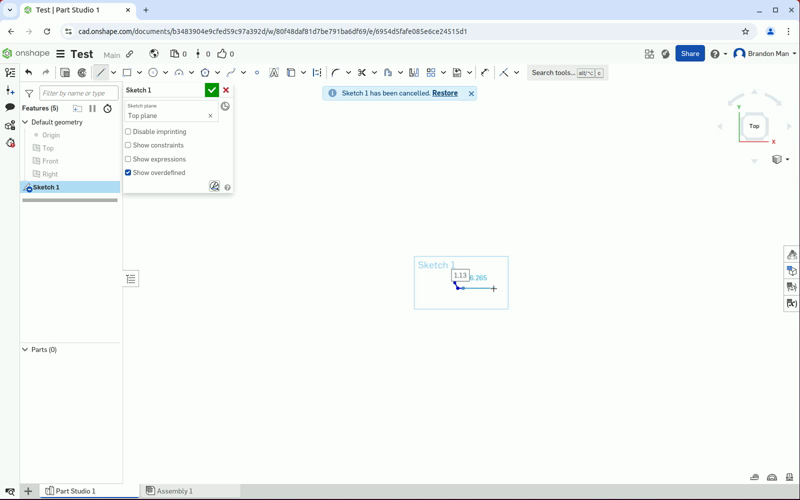
mouse_move(466, 282)
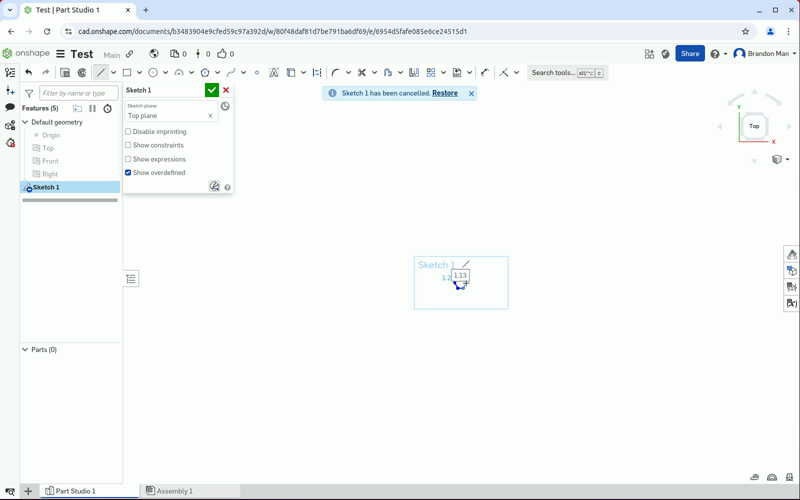
scroll(6)
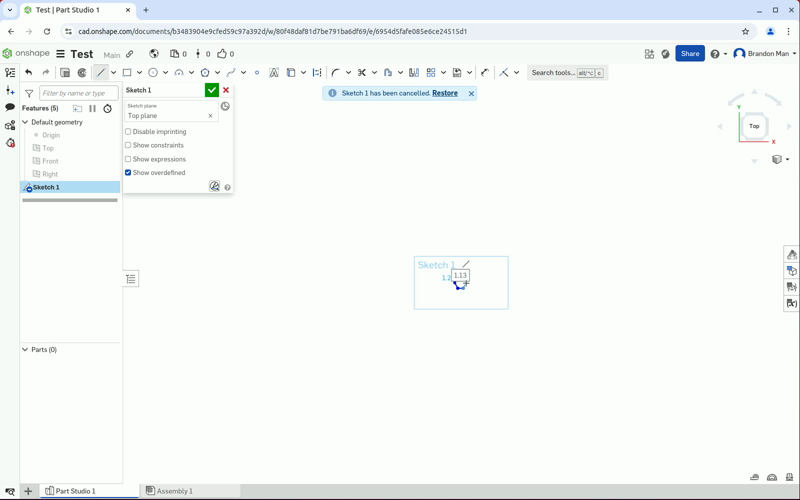
scroll(6)
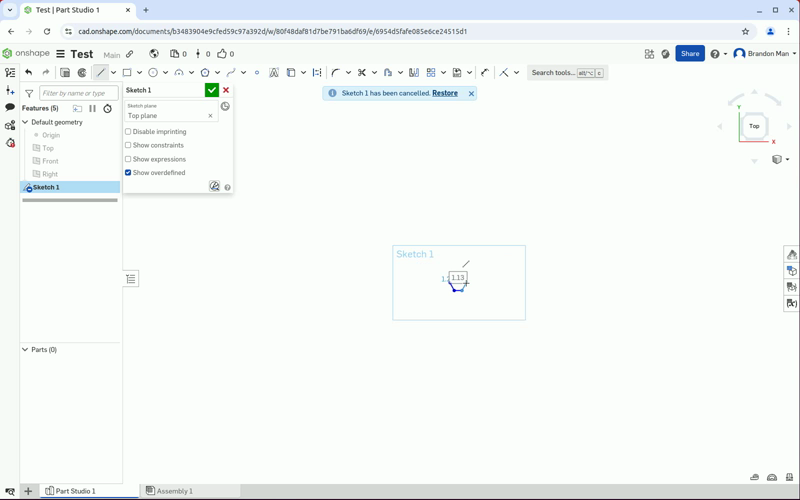
scroll(6)
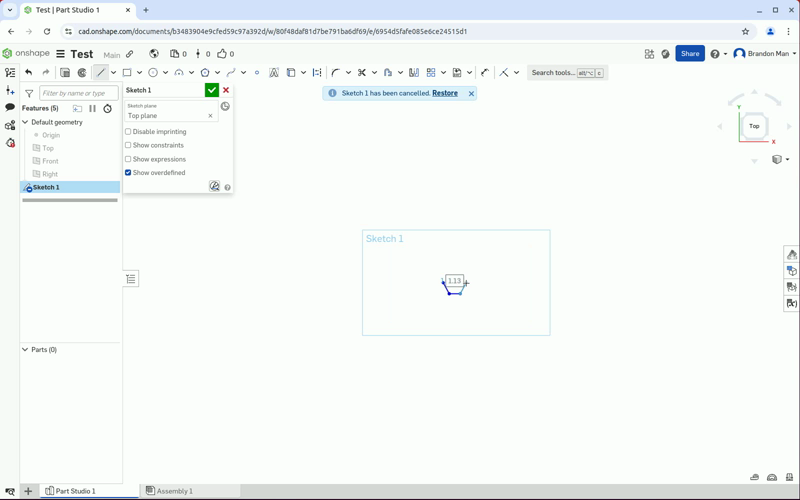
scroll(6)
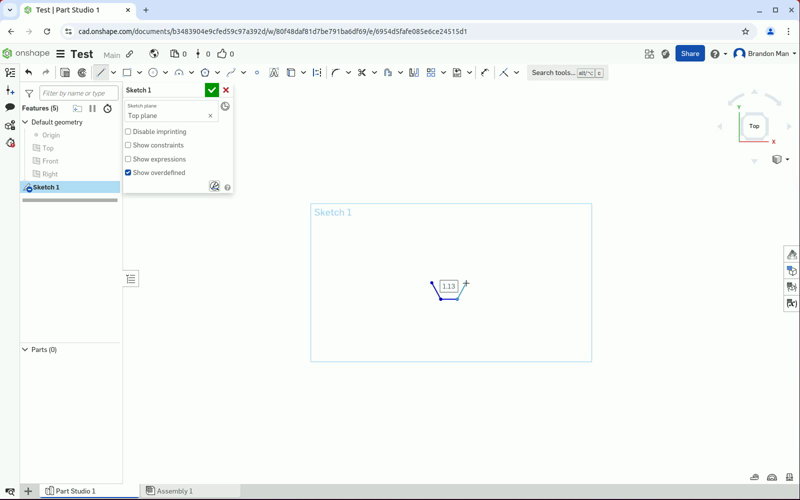
scroll(6)
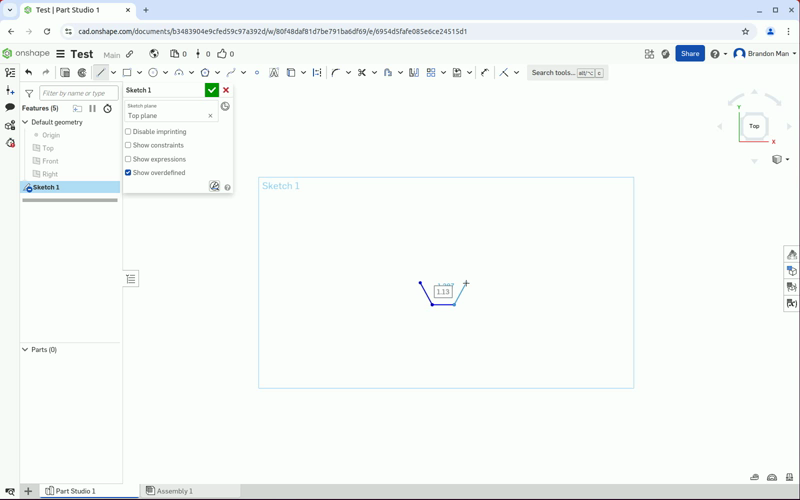
scroll(6)
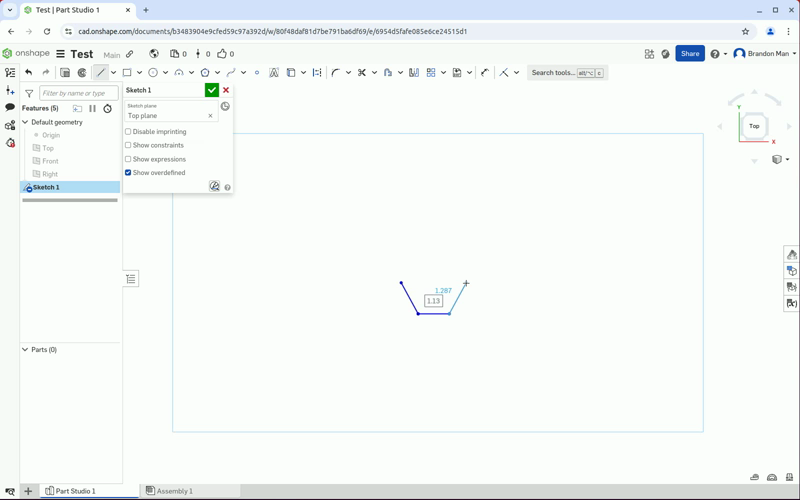
scroll(6)
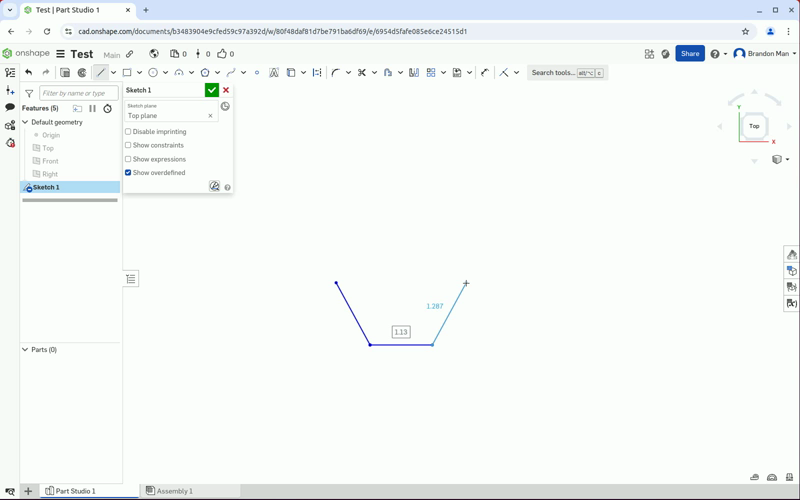
click(466, 282)
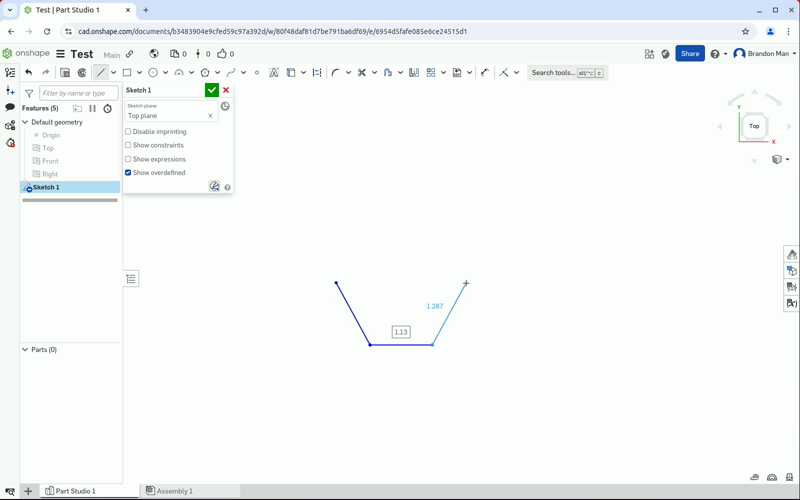
scroll(-6)
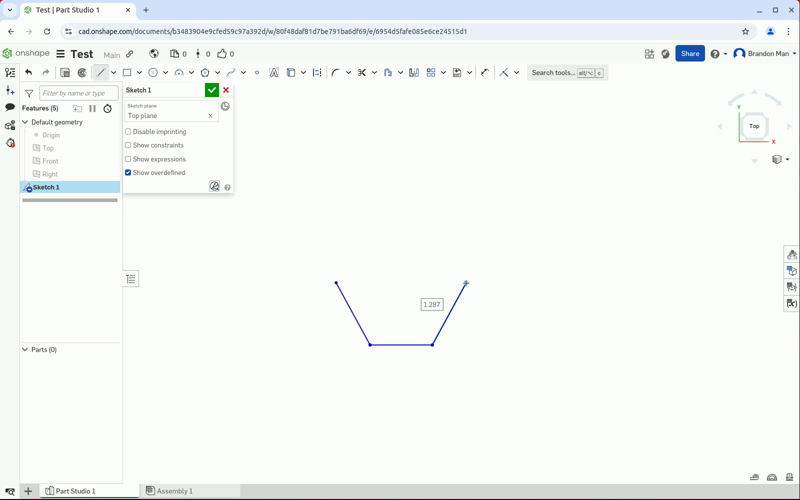
scroll(-6)
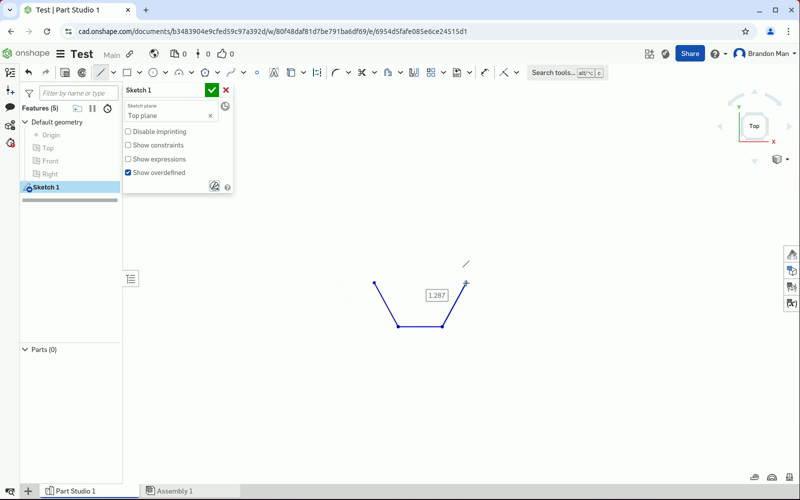
scroll(-6)
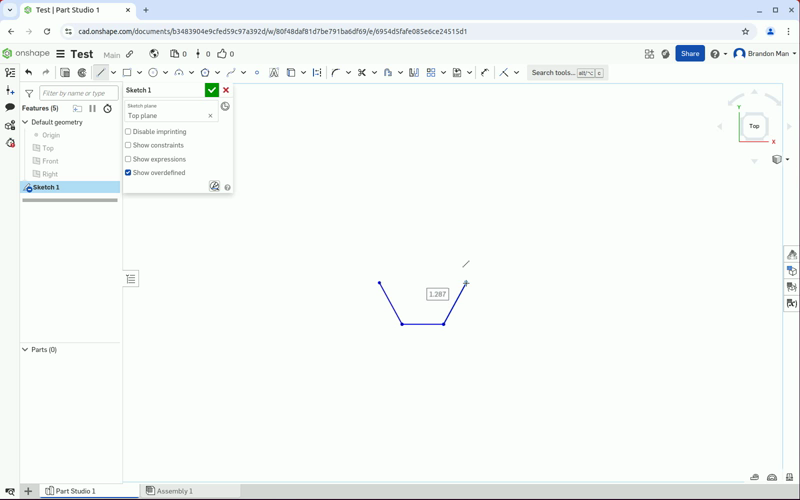
scroll(-6)
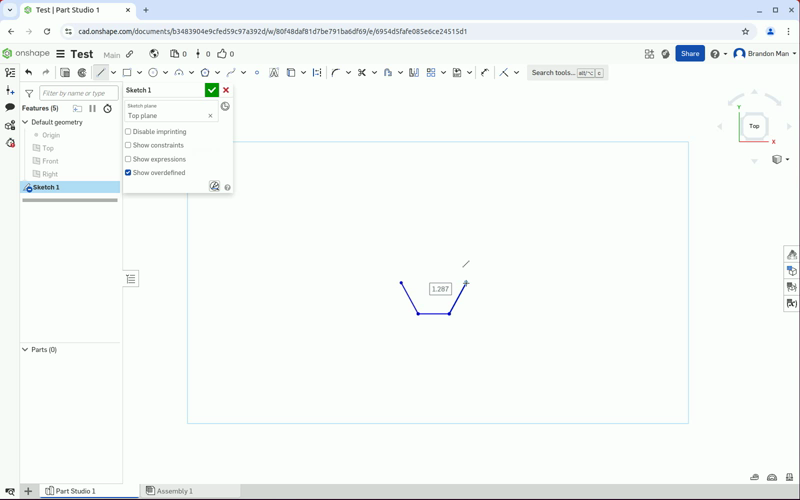
scroll(-6)
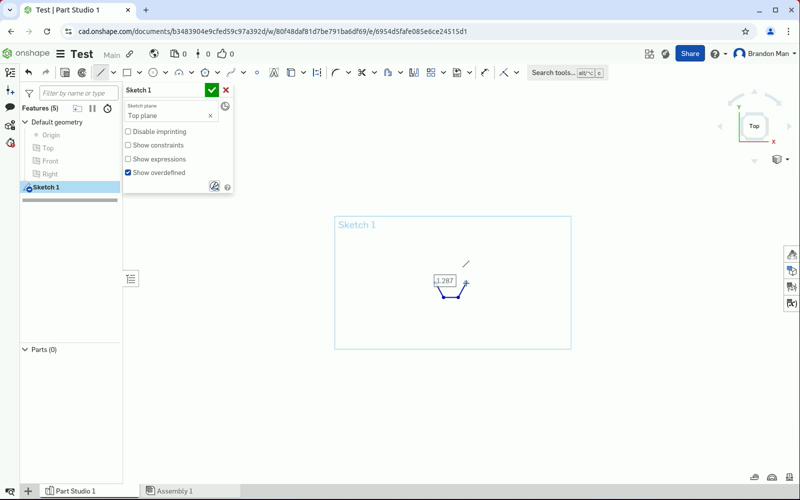
scroll(-6)
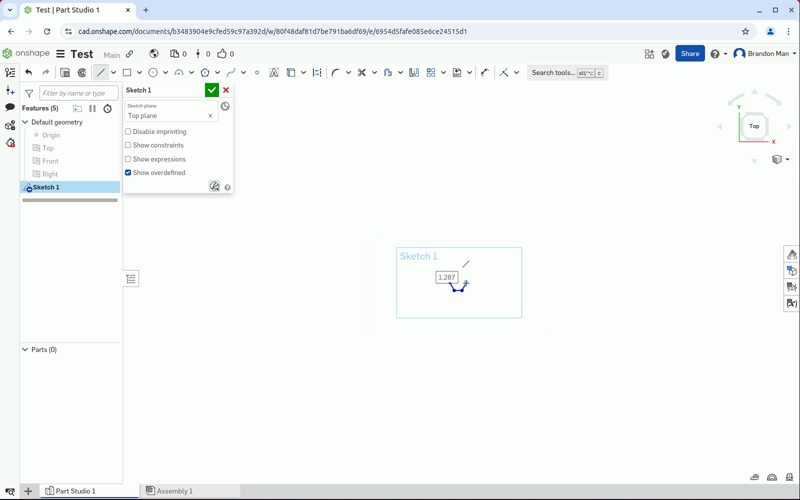
scroll(-6)
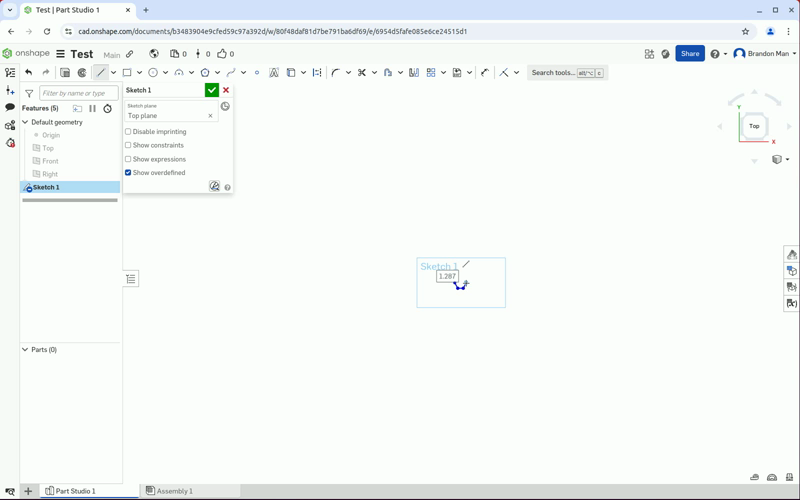
key_up(shift)
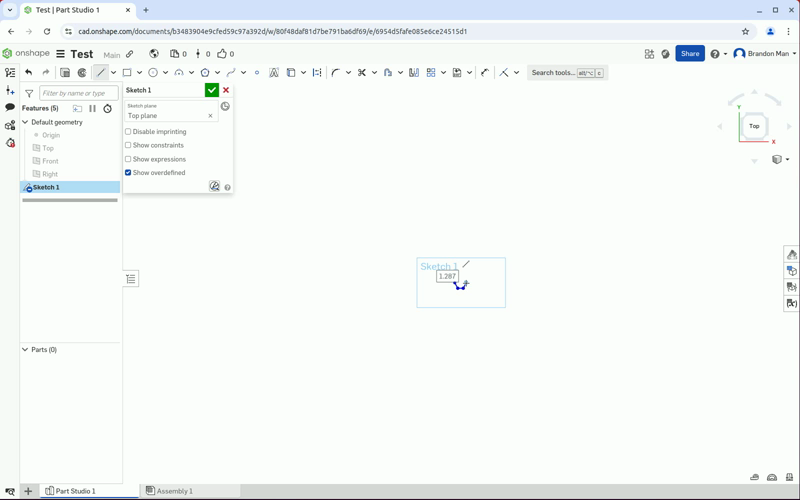
key_down(shift)
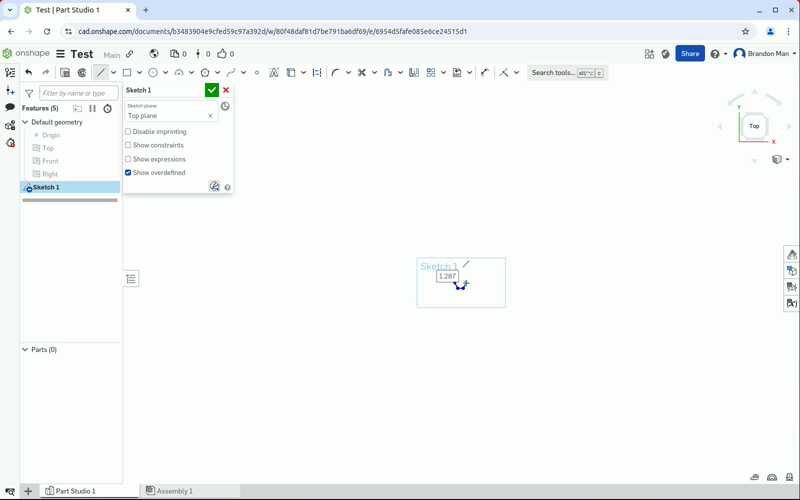
mouse_move(496, 282)
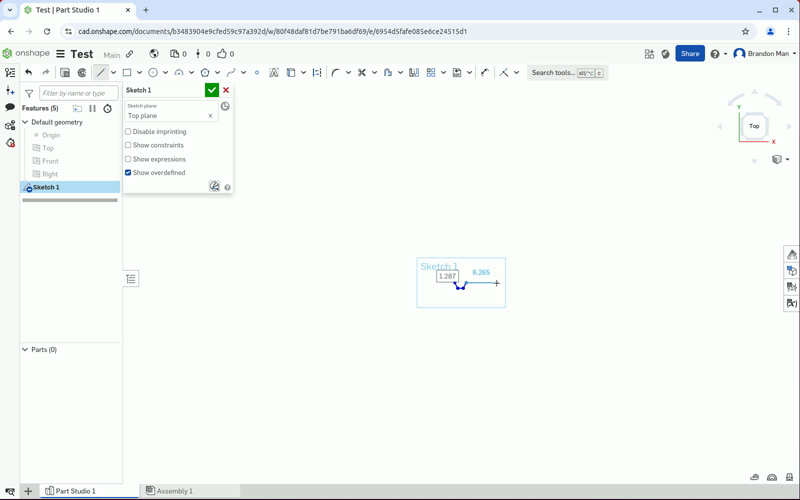
mouse_move(463, 277)
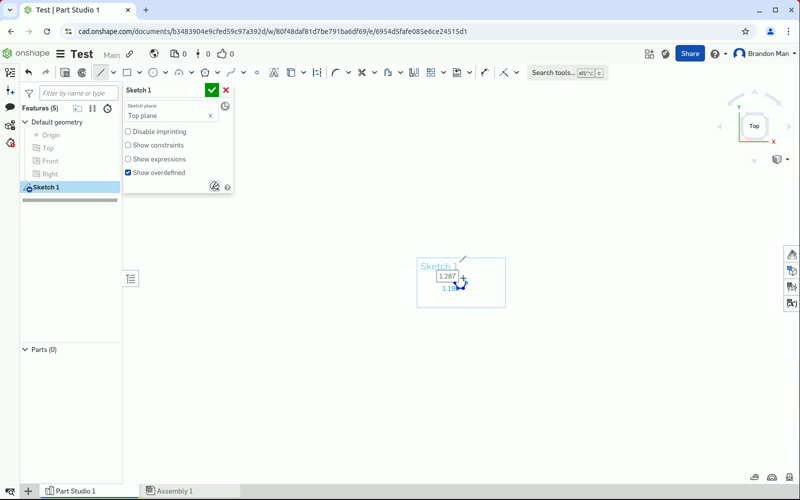
scroll(6)
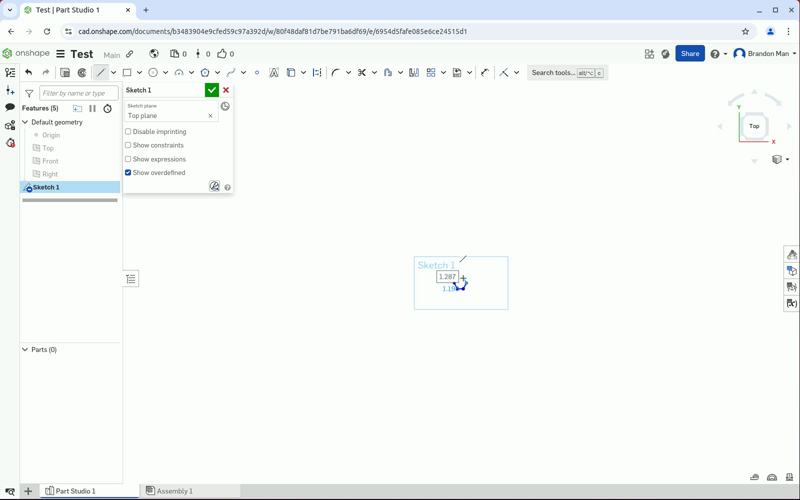
scroll(6)
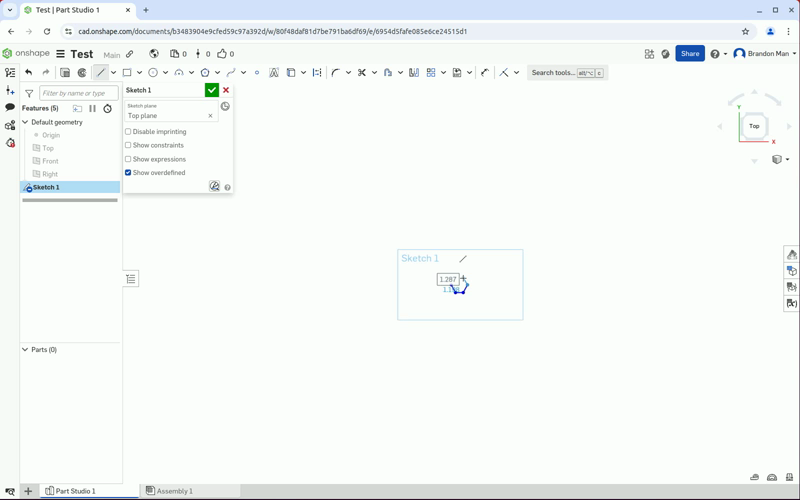
scroll(6)
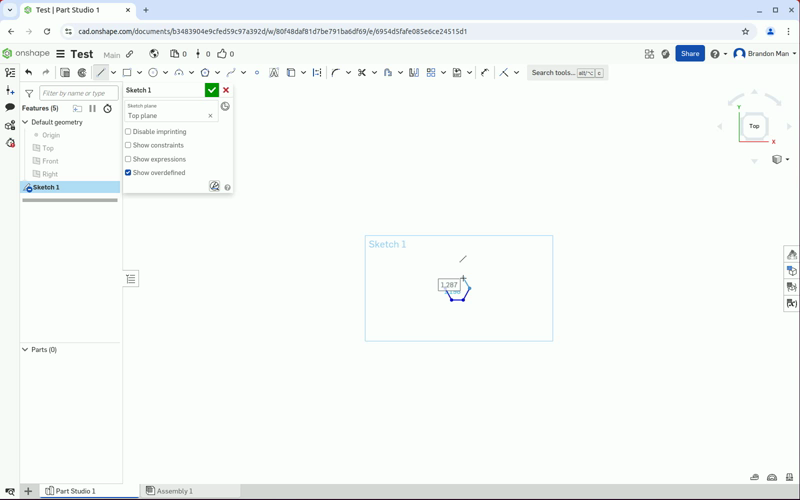
scroll(6)
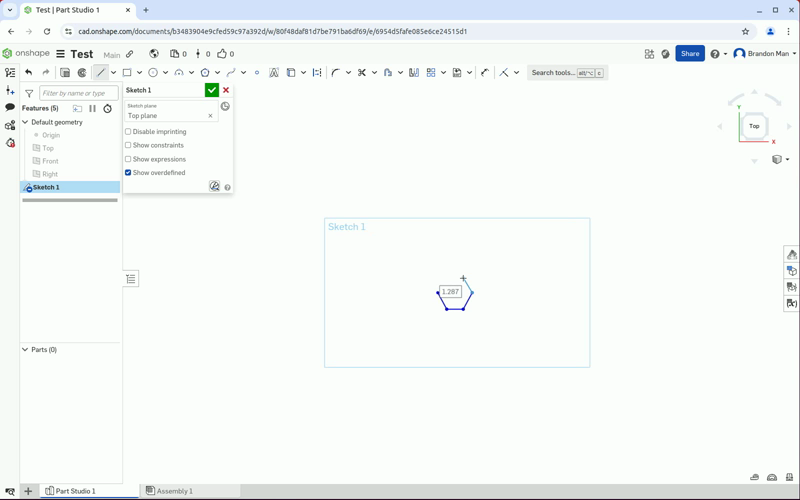
scroll(6)
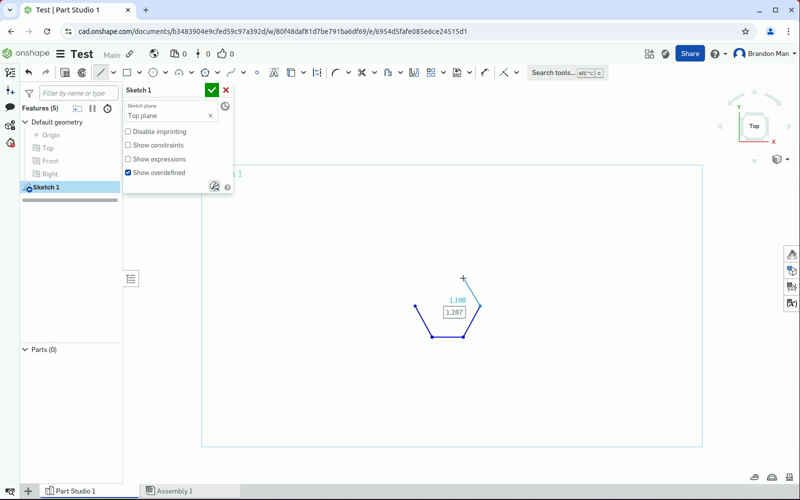
scroll(6)
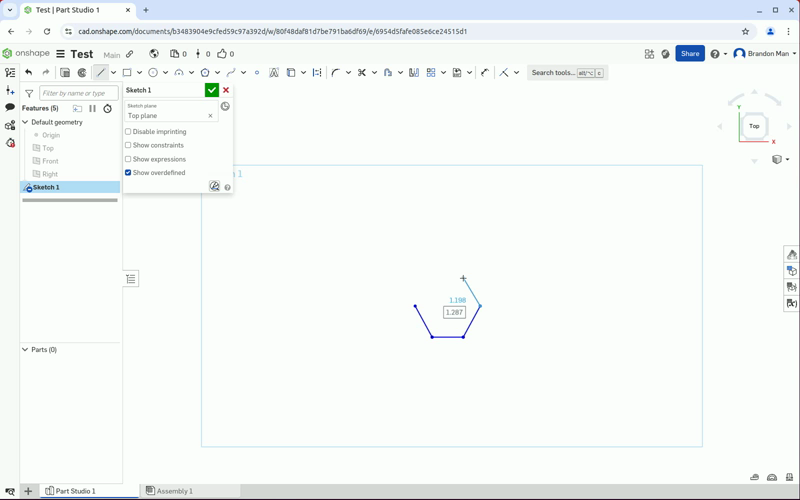
scroll(6)
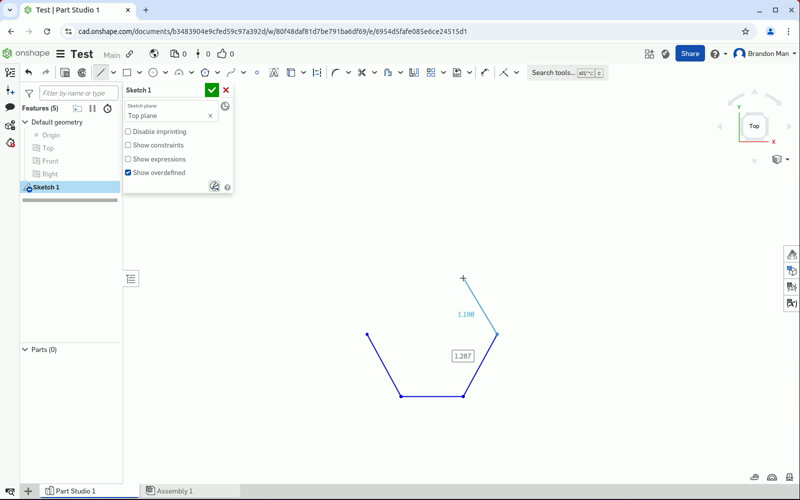
click(463, 277)
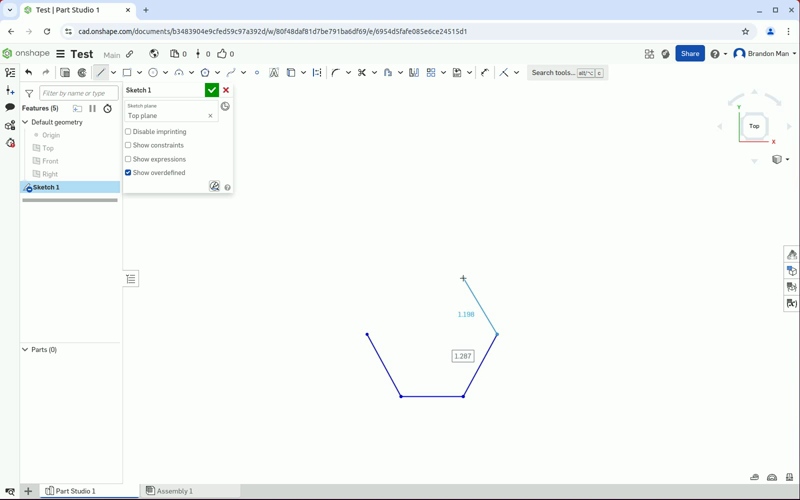
scroll(-6)
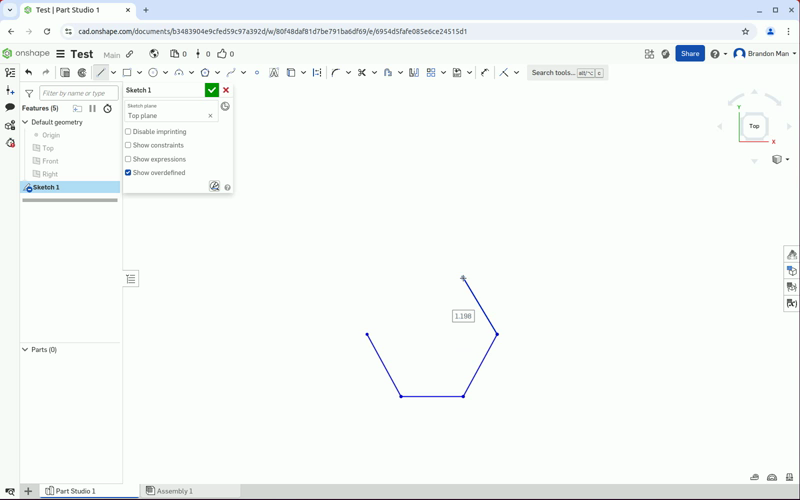
scroll(-6)
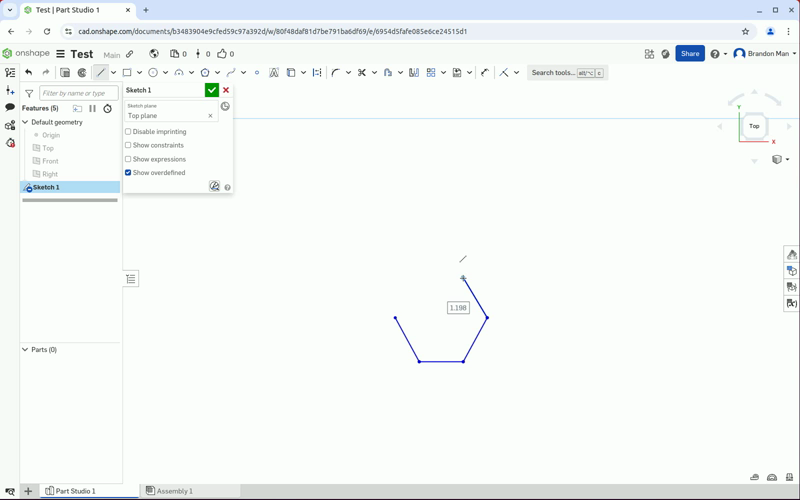
scroll(-6)
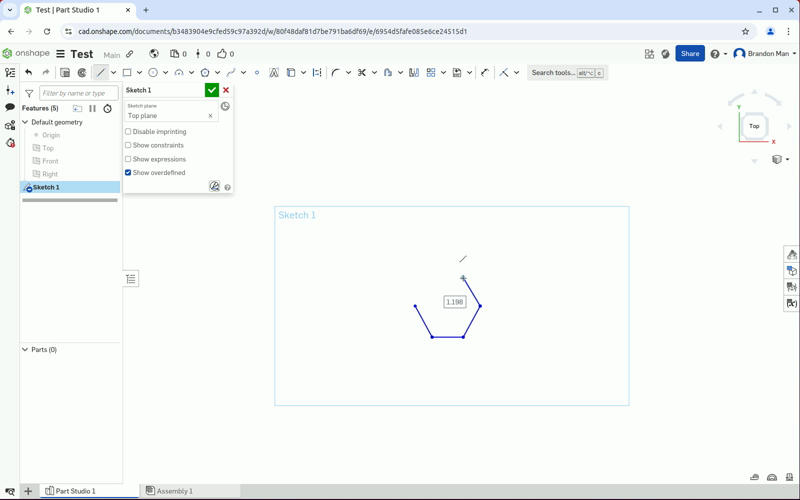
scroll(-6)
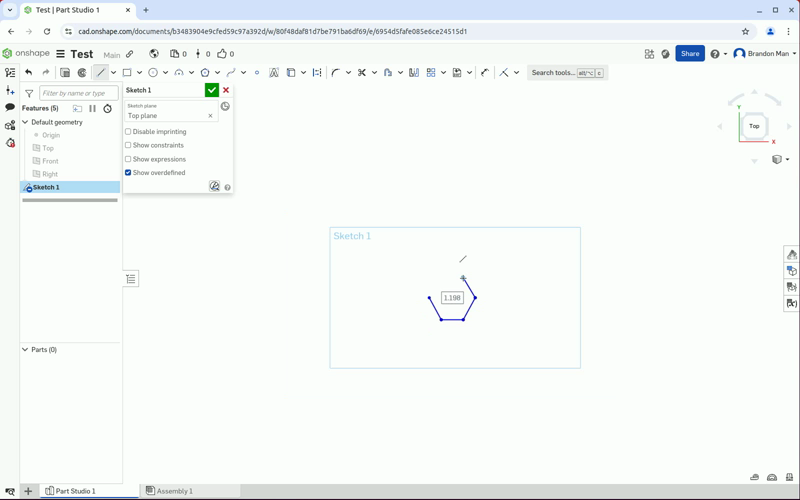
scroll(-6)
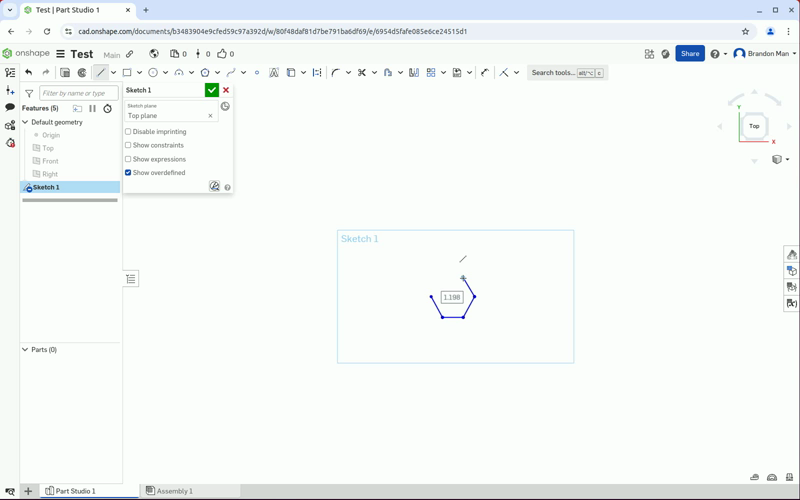
scroll(-6)
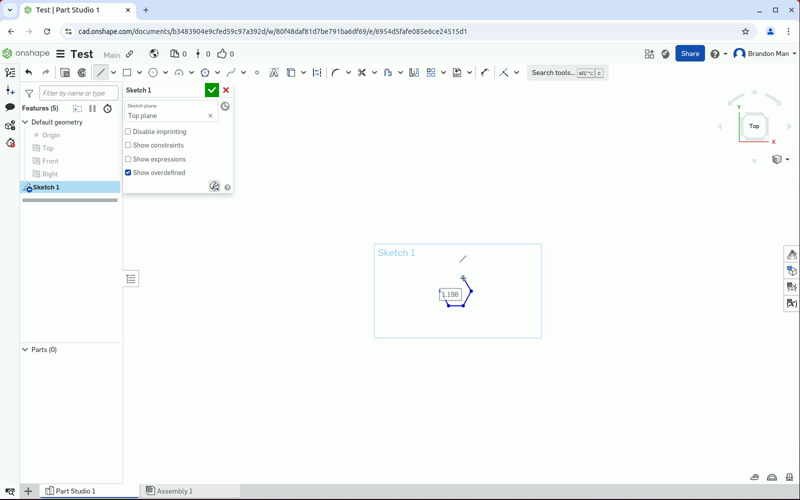
scroll(-6)
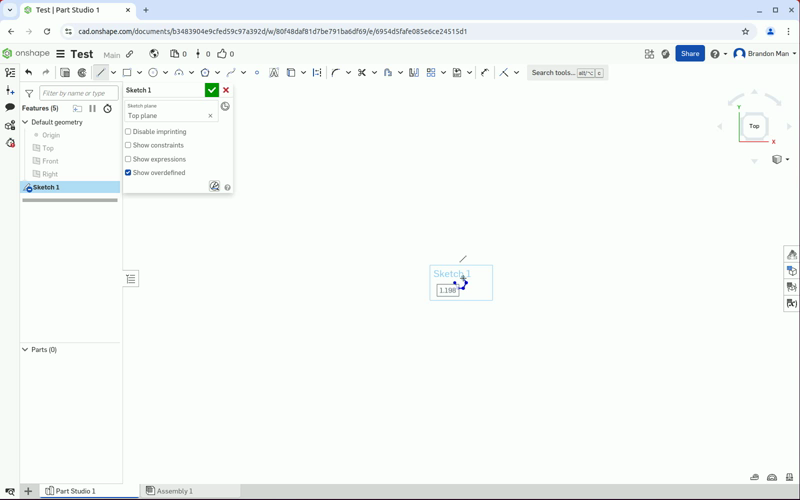
key_up(shift)
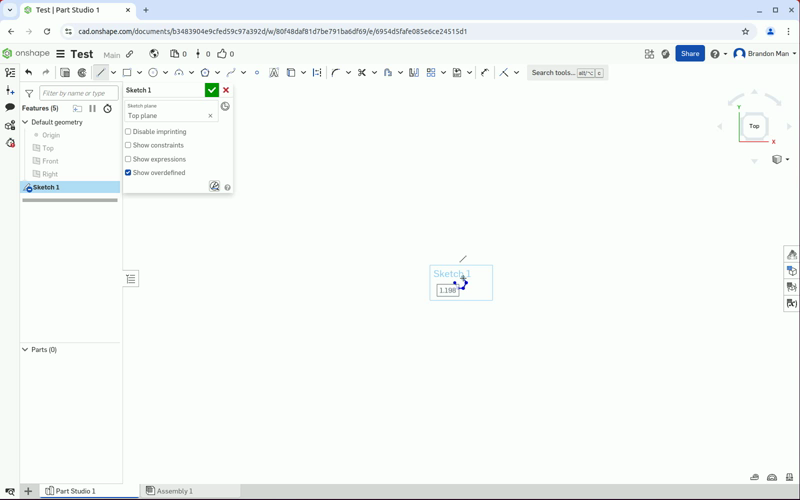
key_down(shift)
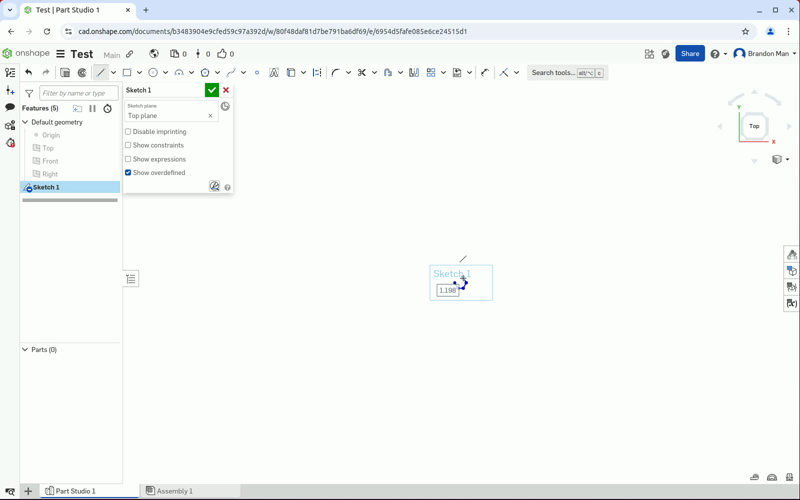
mouse_move(493, 277)
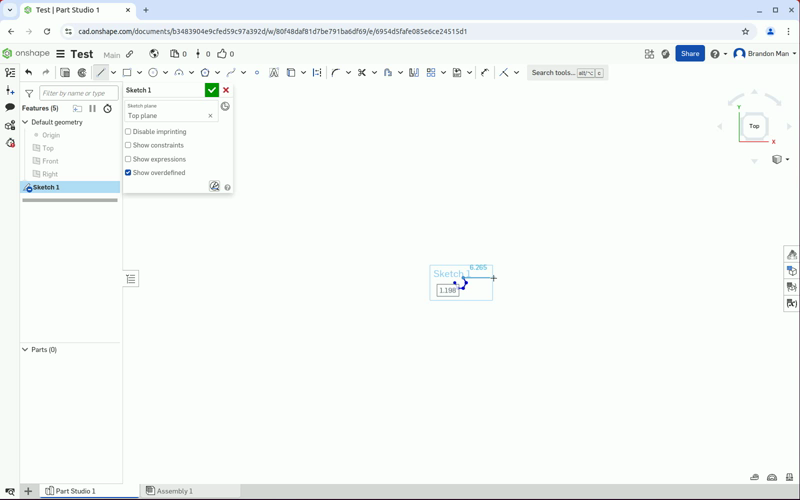
mouse_move(457, 277)
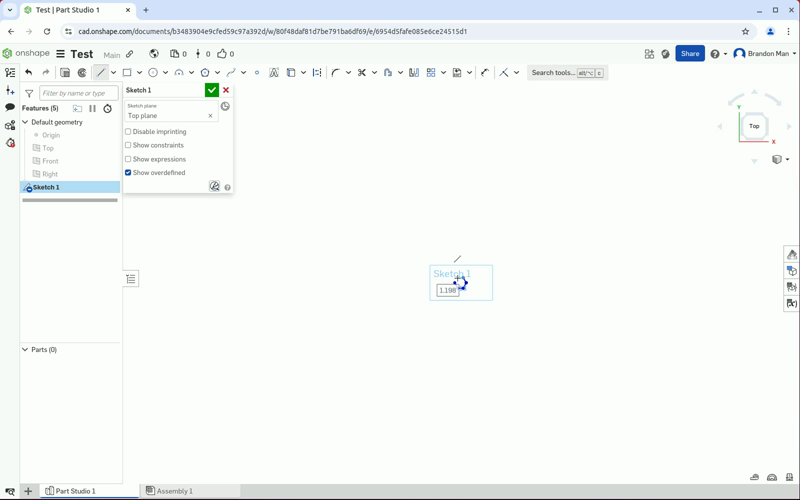
scroll(6)
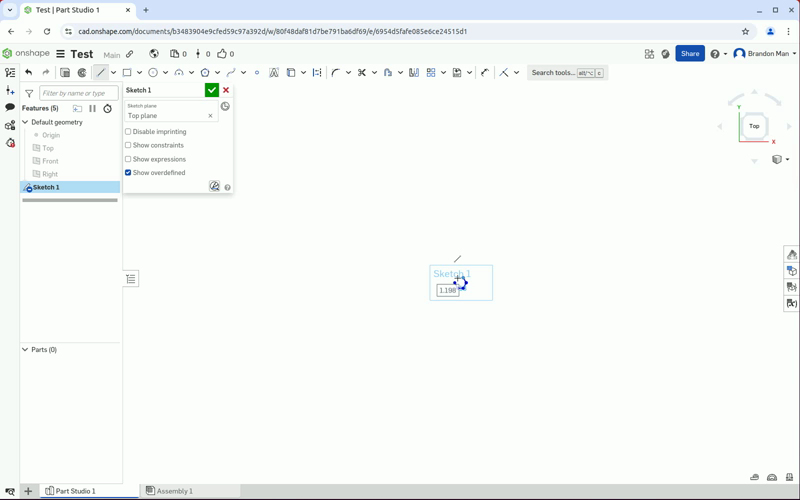
scroll(6)
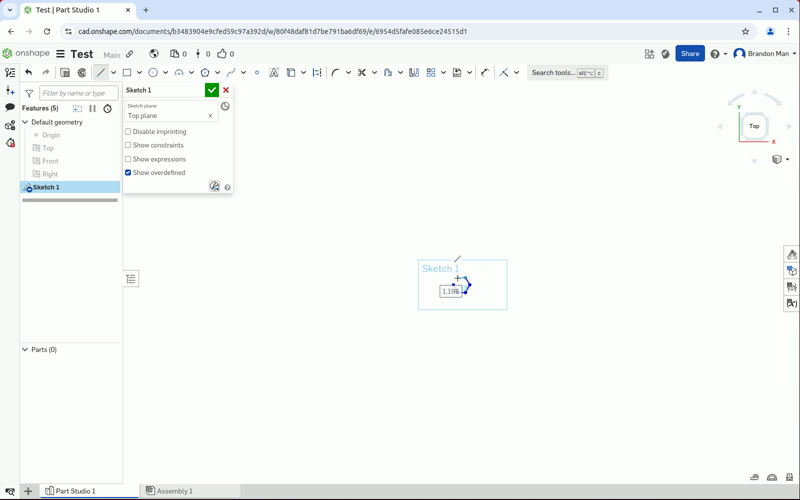
scroll(6)
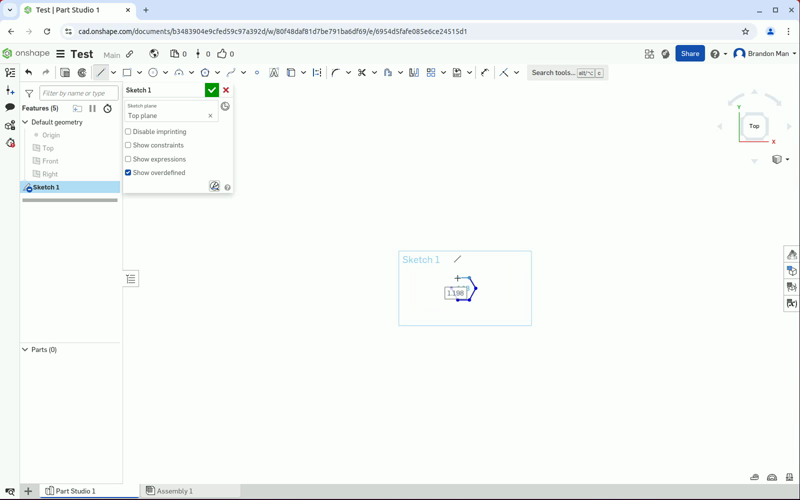
scroll(6)
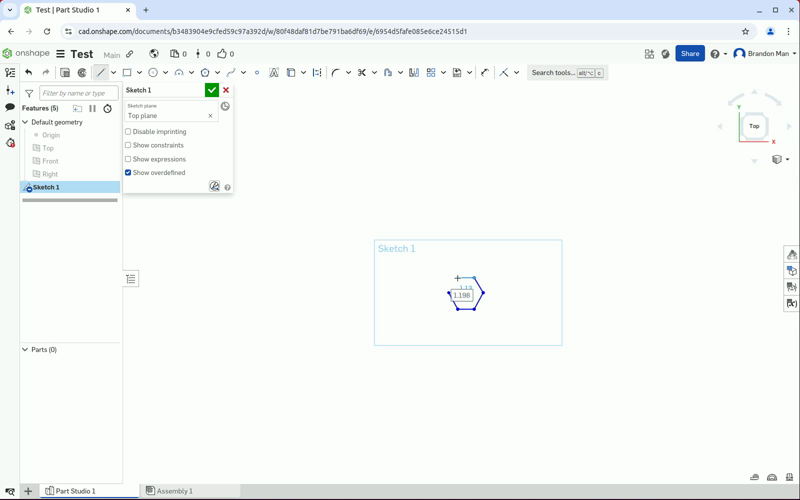
scroll(6)
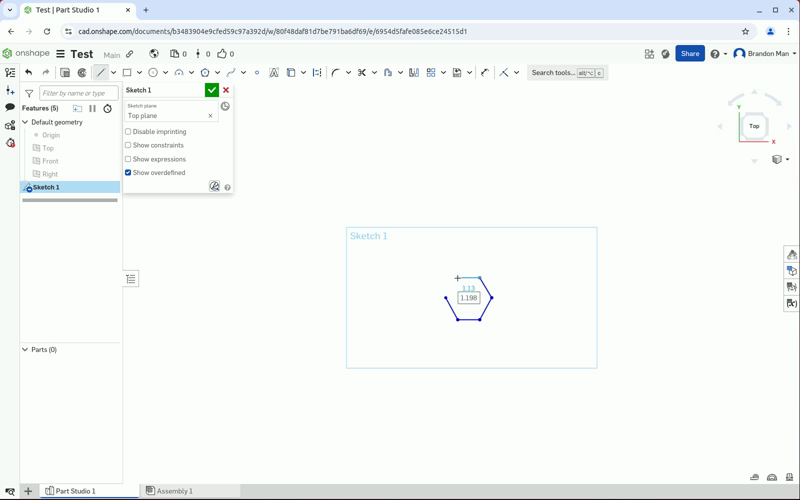
scroll(6)
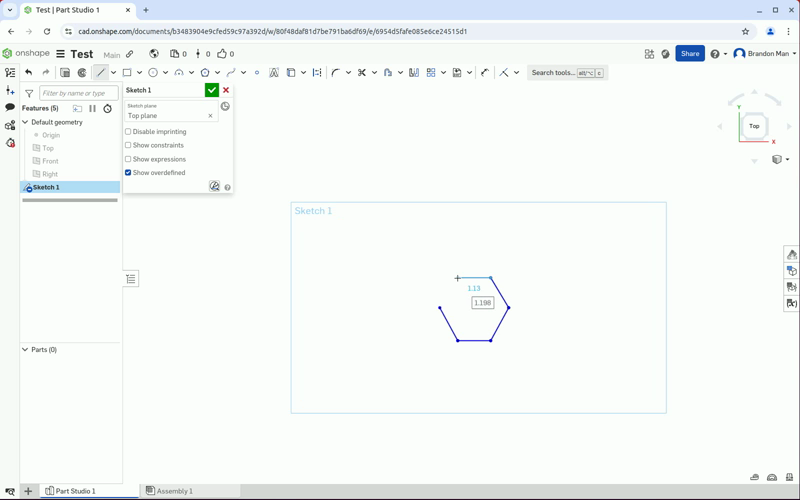
scroll(6)
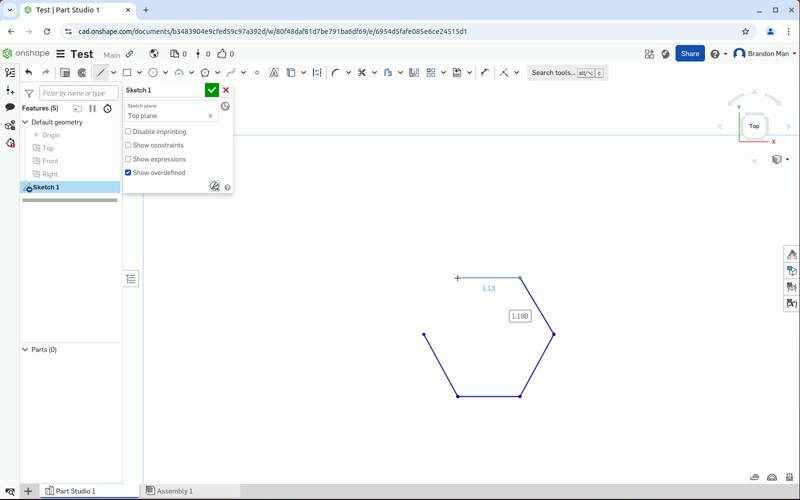
click(457, 277)
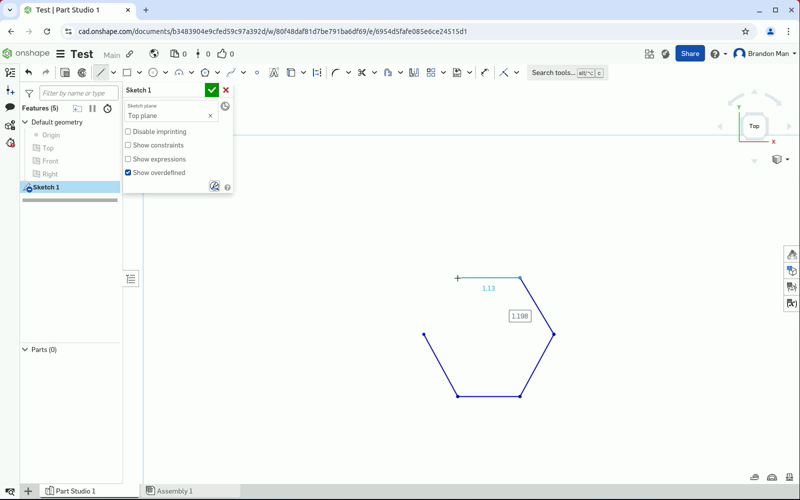
scroll(-6)
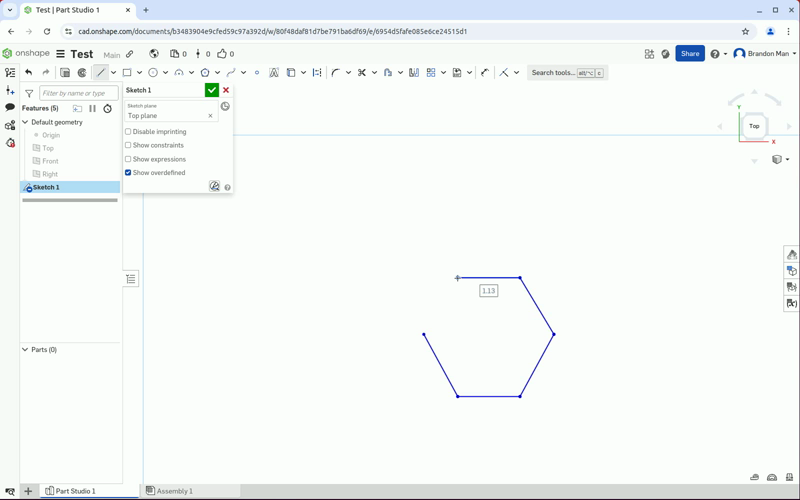
scroll(-6)
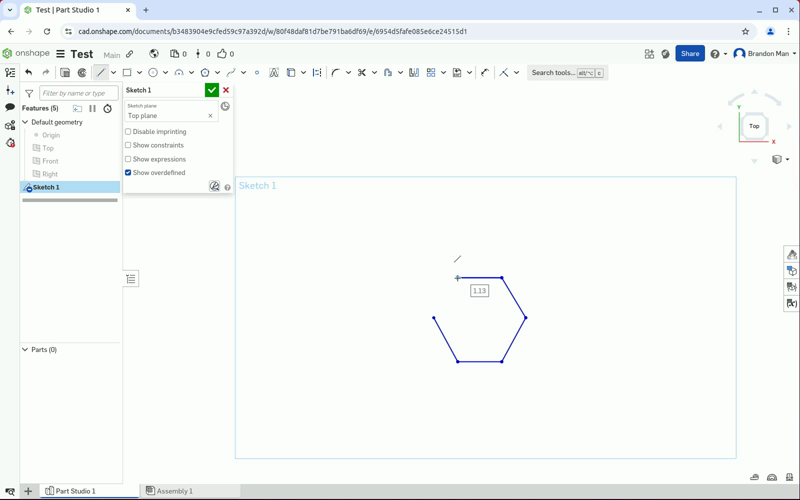
scroll(-6)
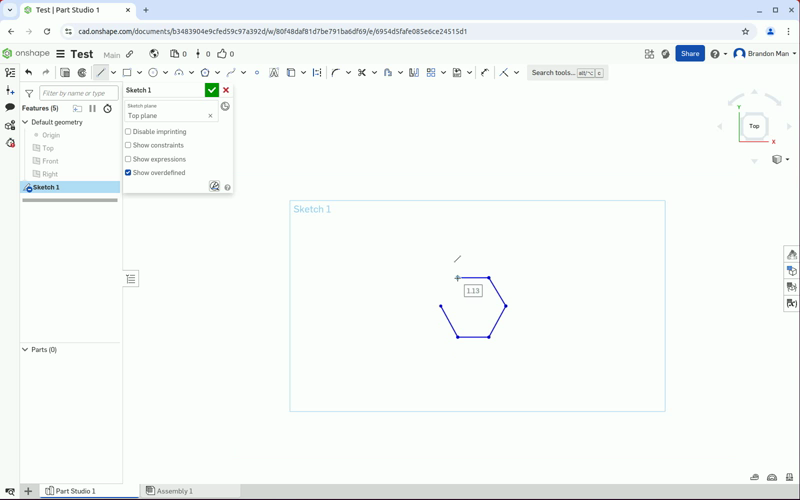
scroll(-6)
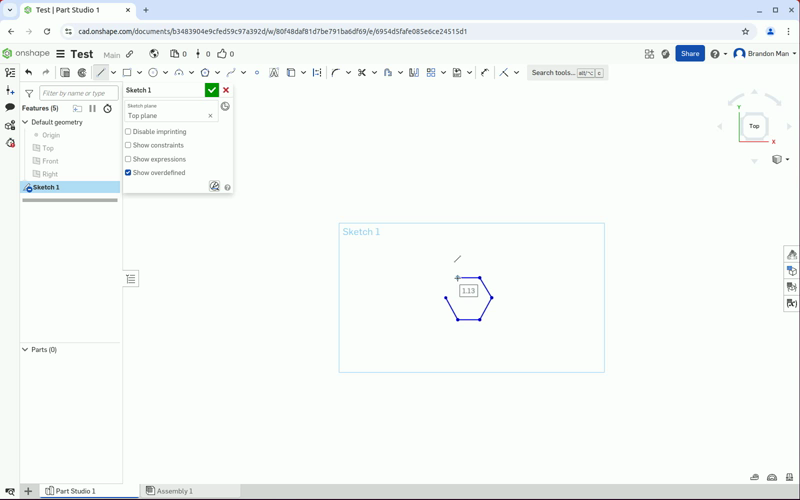
scroll(-6)
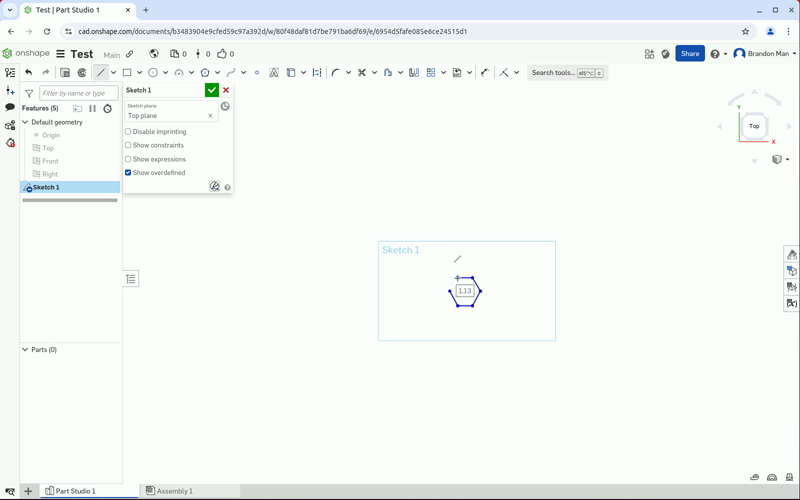
scroll(-6)
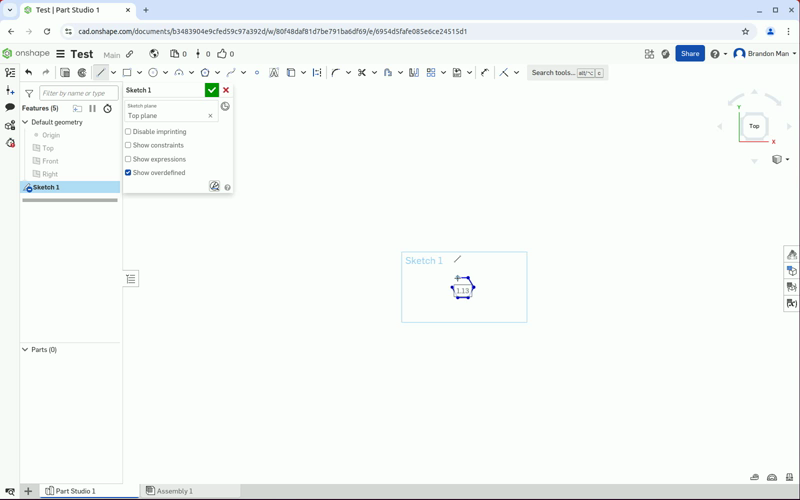
scroll(-6)
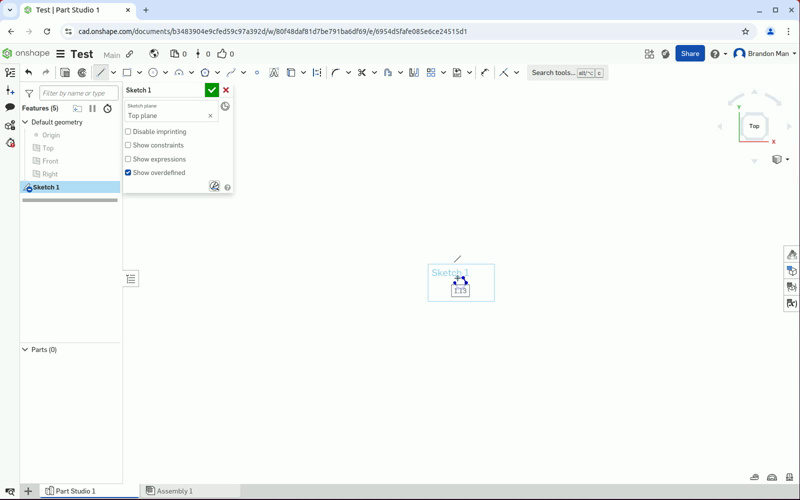
key_up(shift)
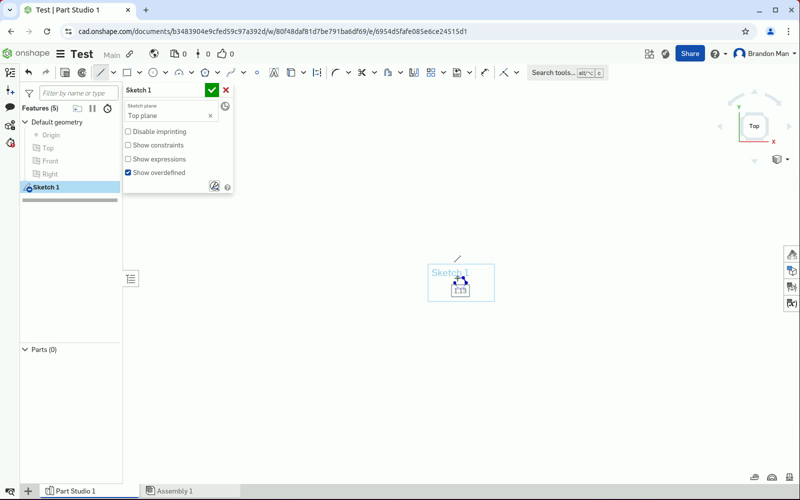
mouse_move(487, 277)
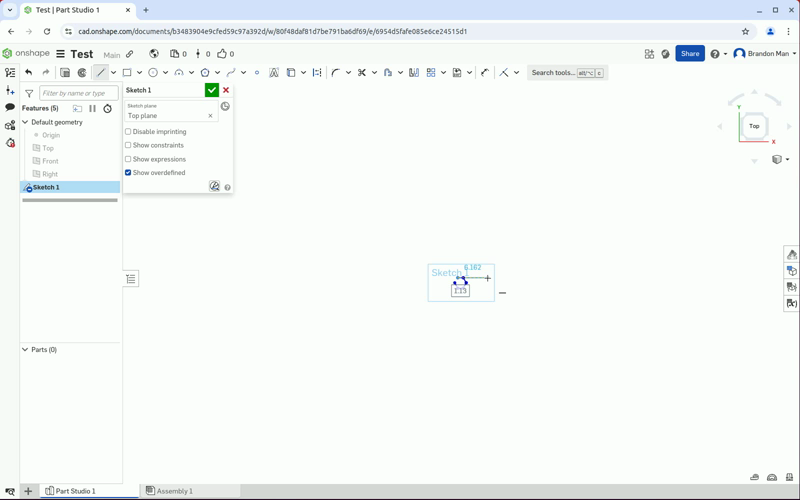
key_down(shift)
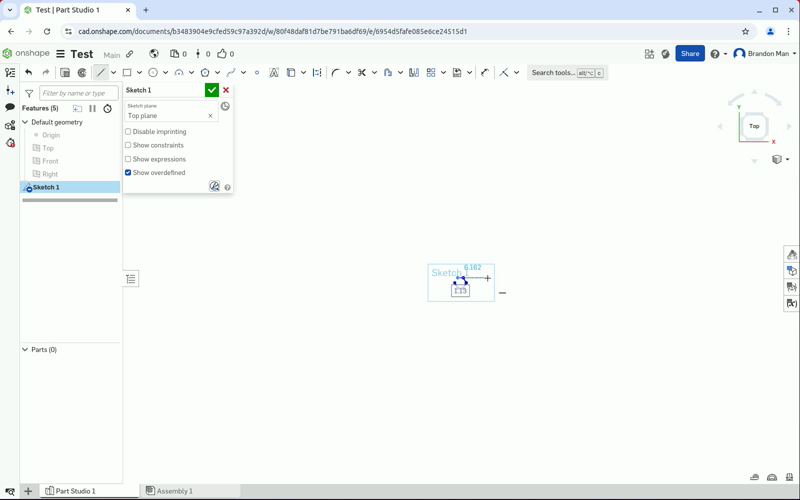
mouse_move(454, 282)
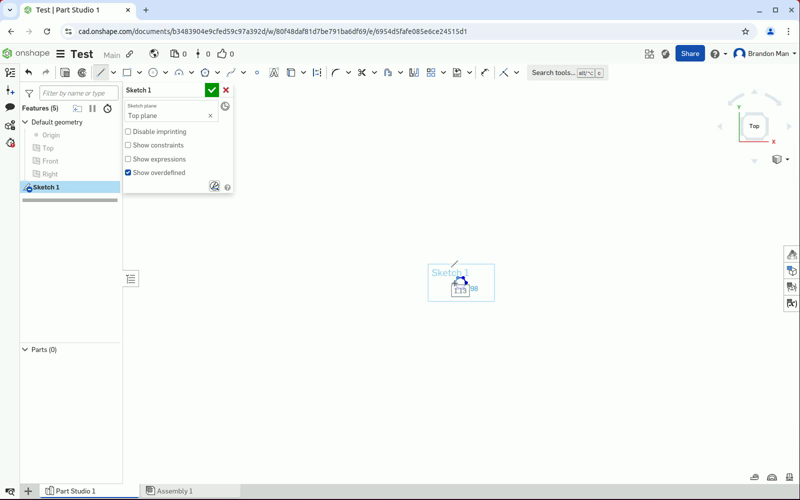
scroll(6)
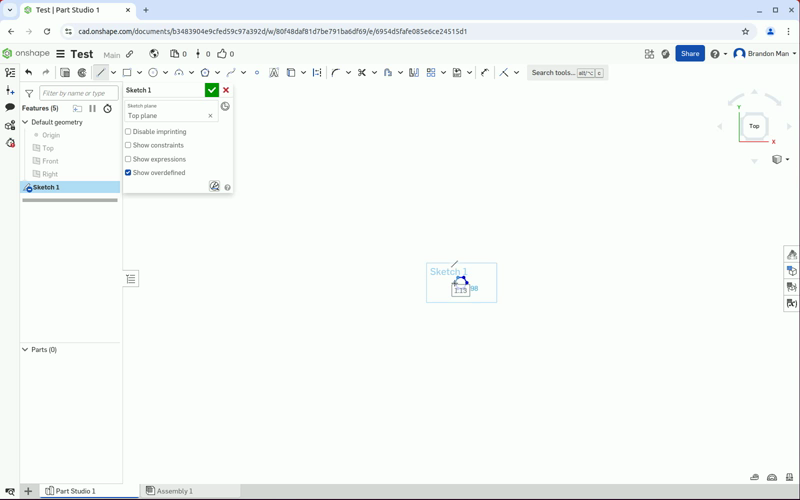
scroll(6)
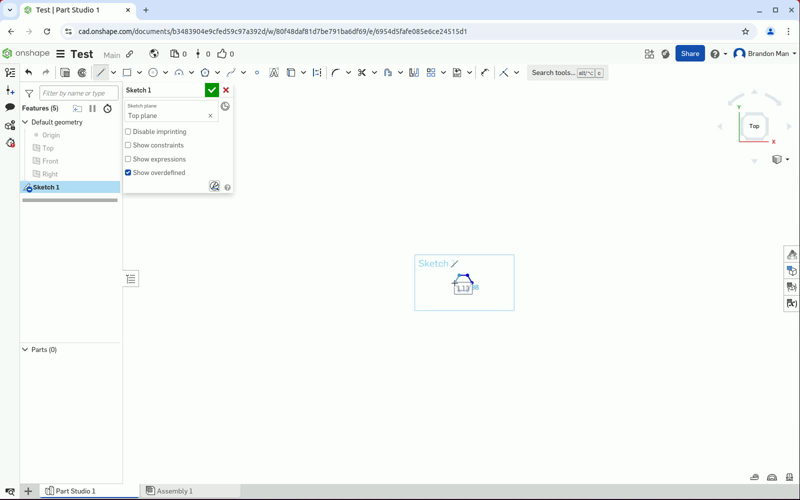
scroll(6)
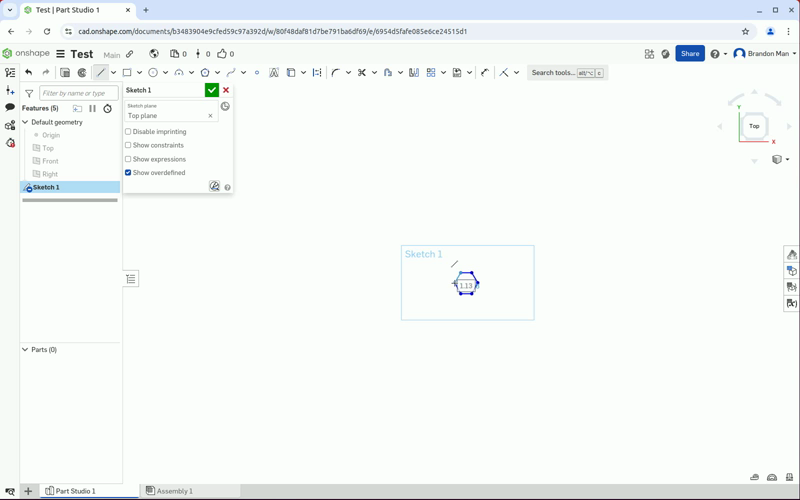
scroll(6)
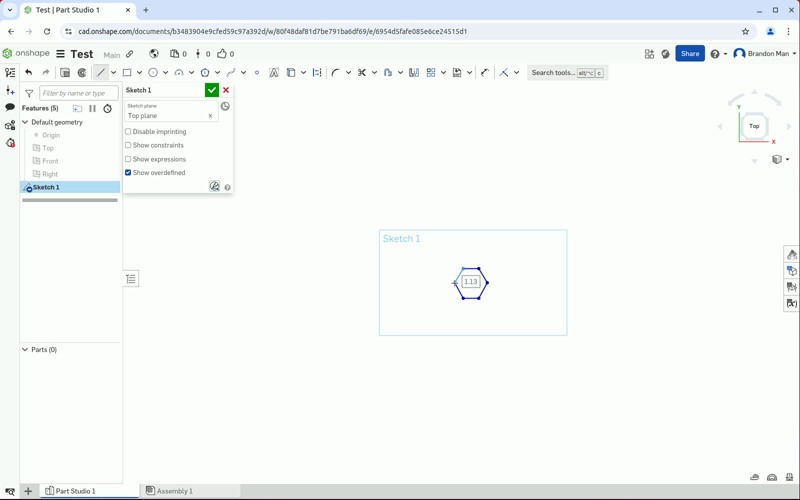
scroll(6)
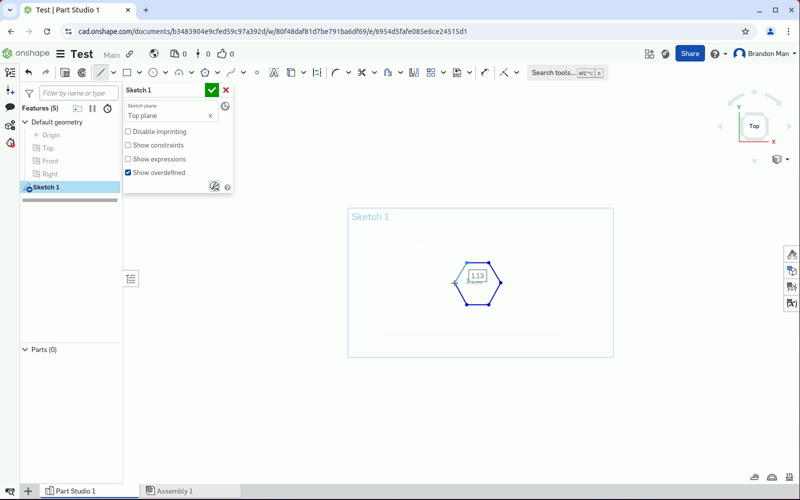
scroll(6)
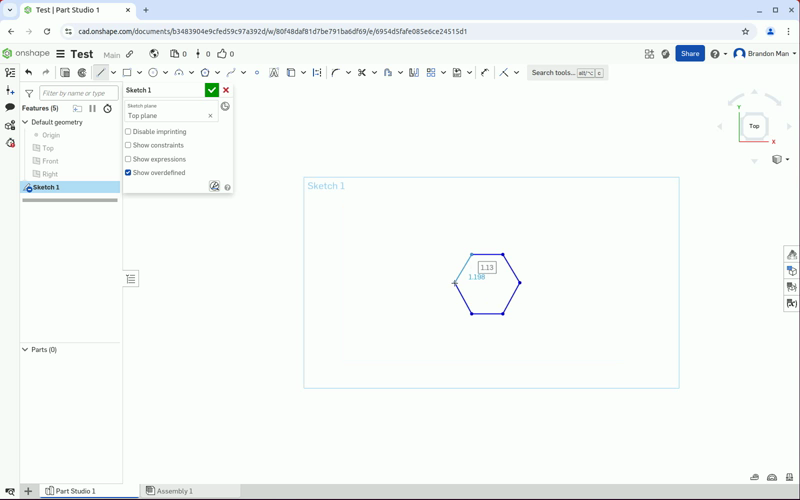
scroll(6)
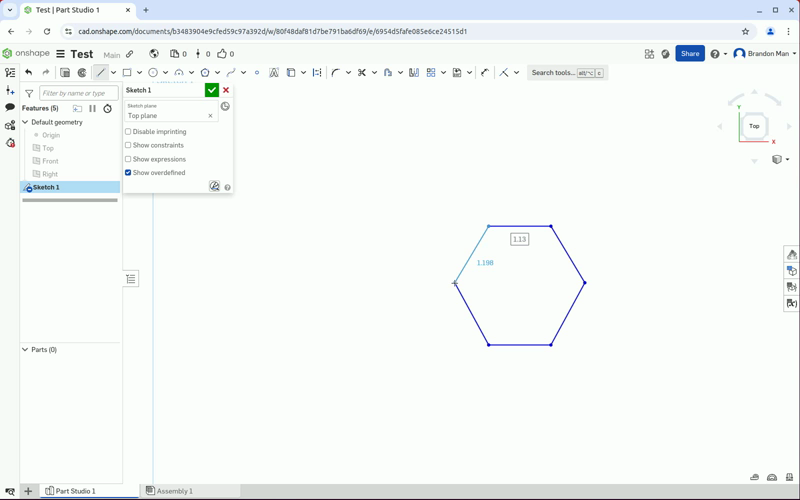
key_up(shift)
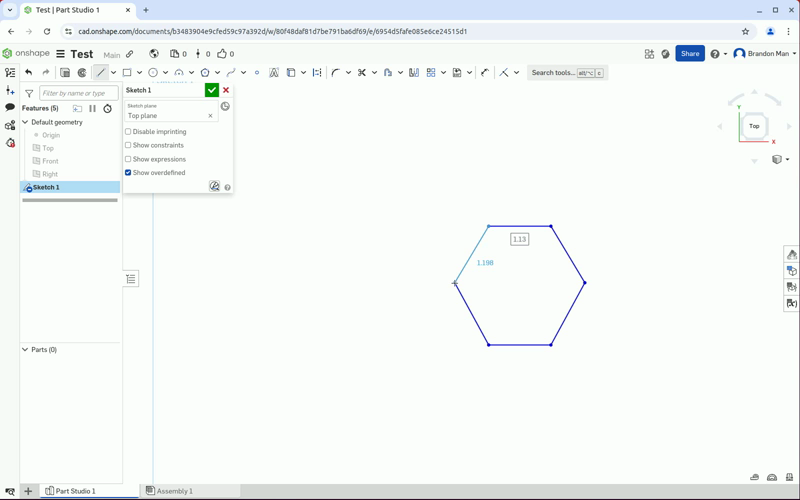
click(454, 282)
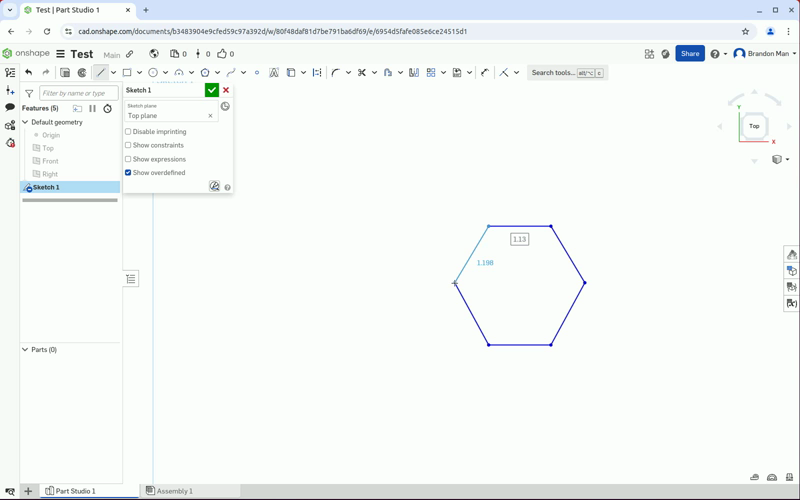
scroll(-6)
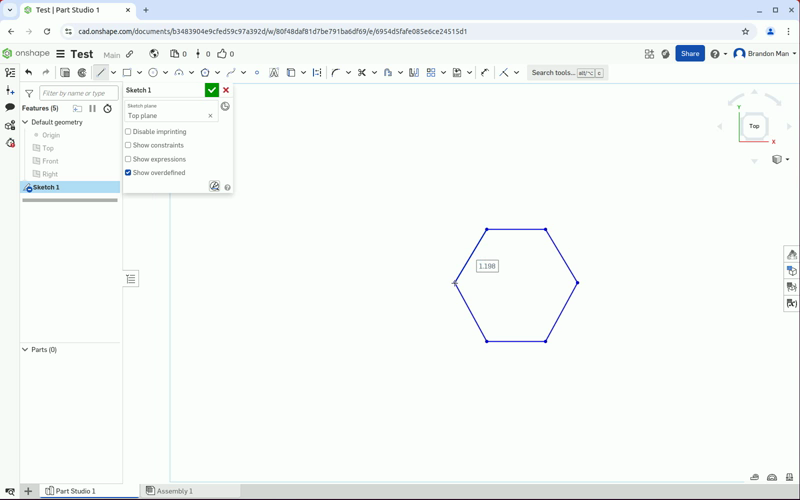
scroll(-6)
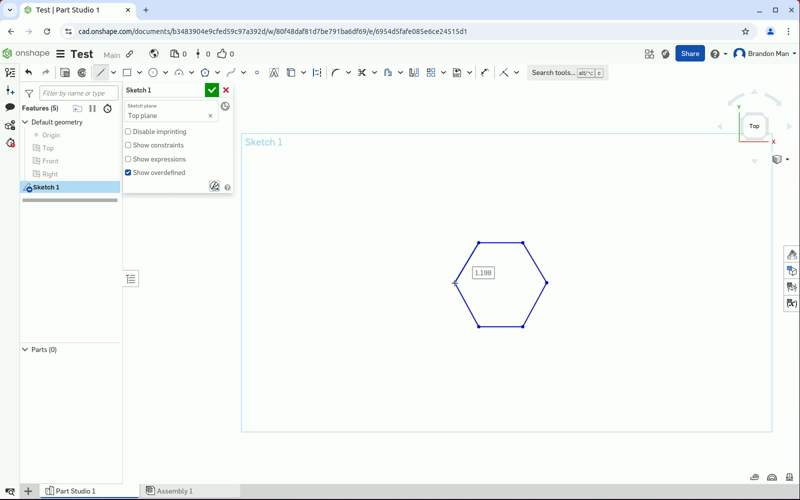
scroll(-6)
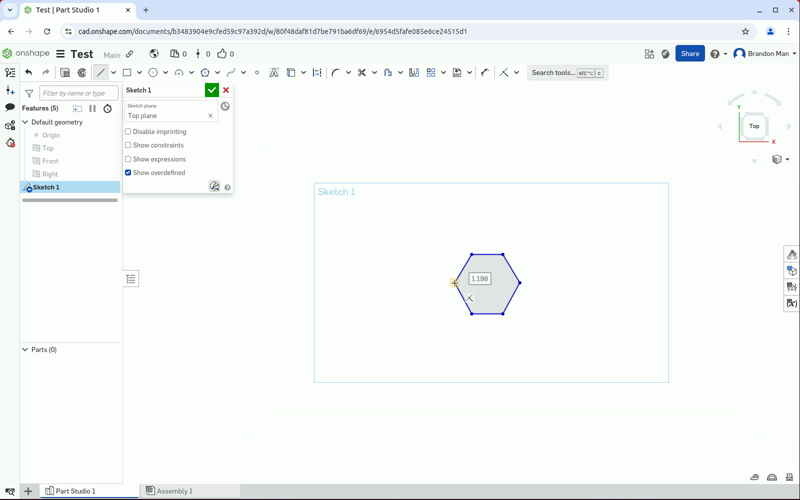
scroll(-6)
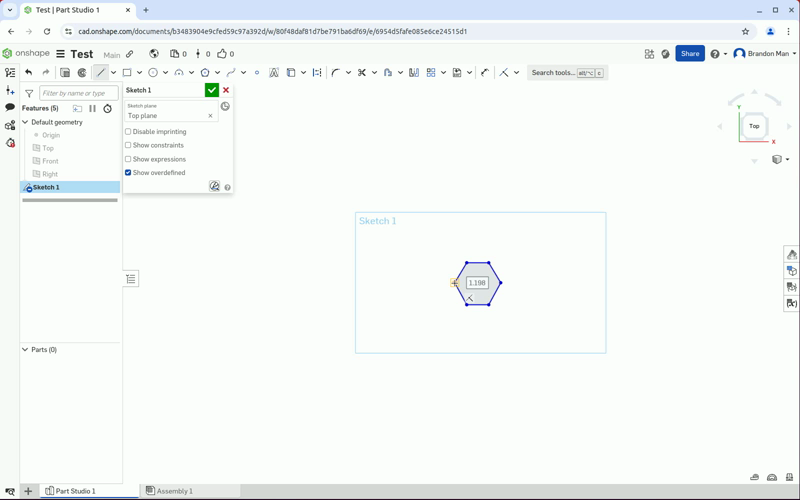
scroll(-6)
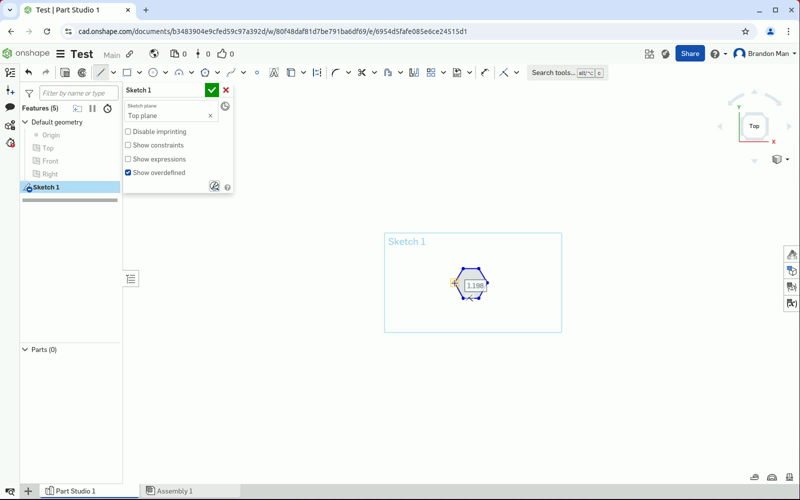
scroll(-6)
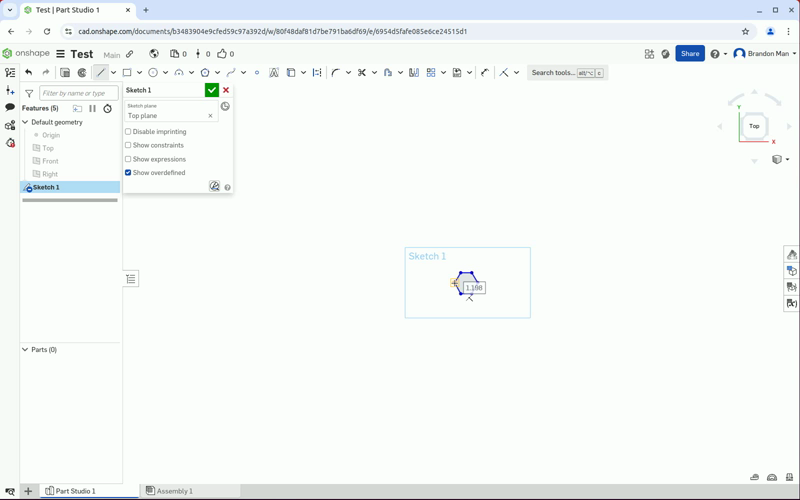
scroll(-6)
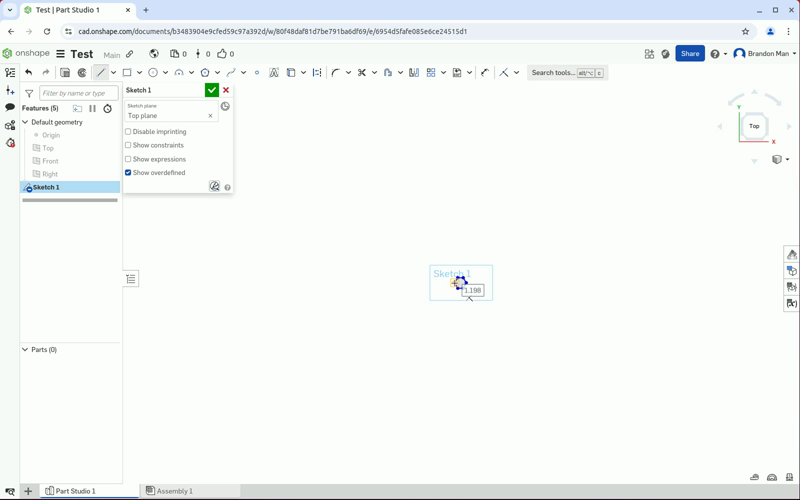
key(esc)
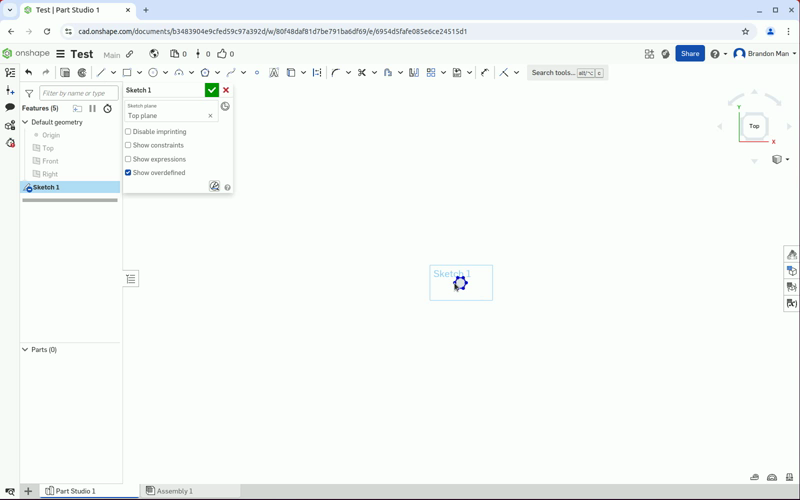
mouse_move(459, 280)
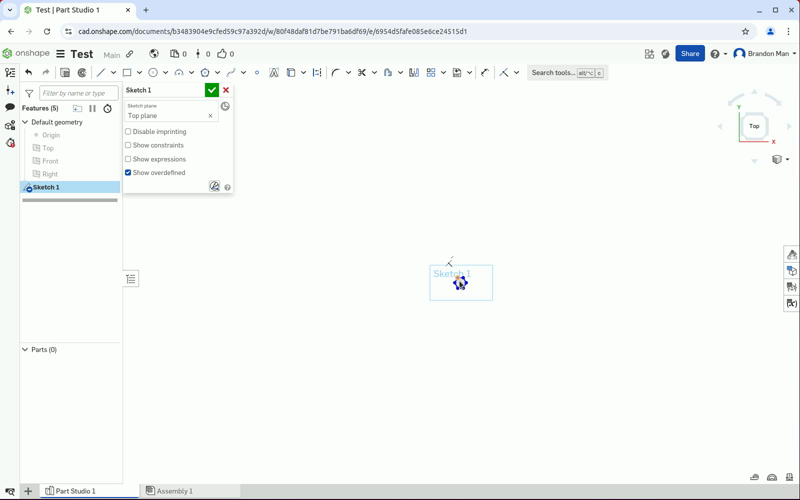
scroll(6)
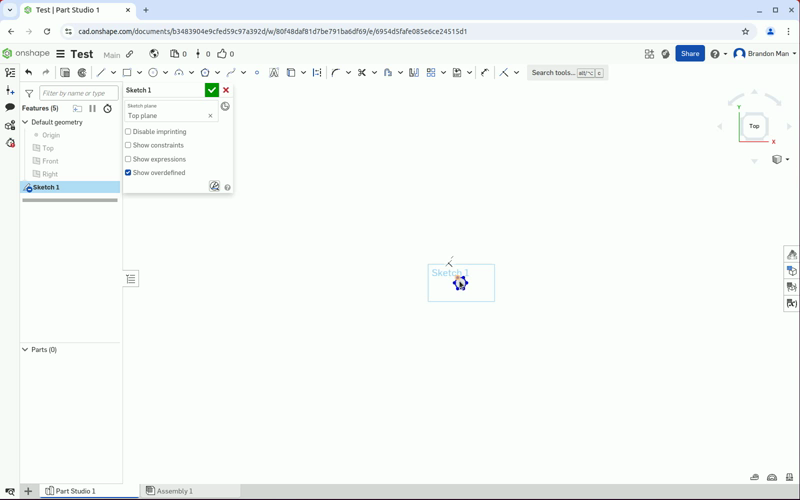
scroll(6)
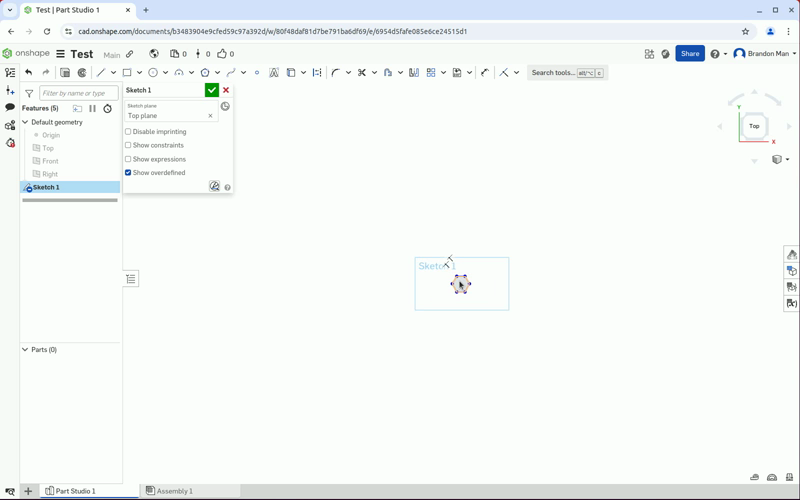
scroll(6)
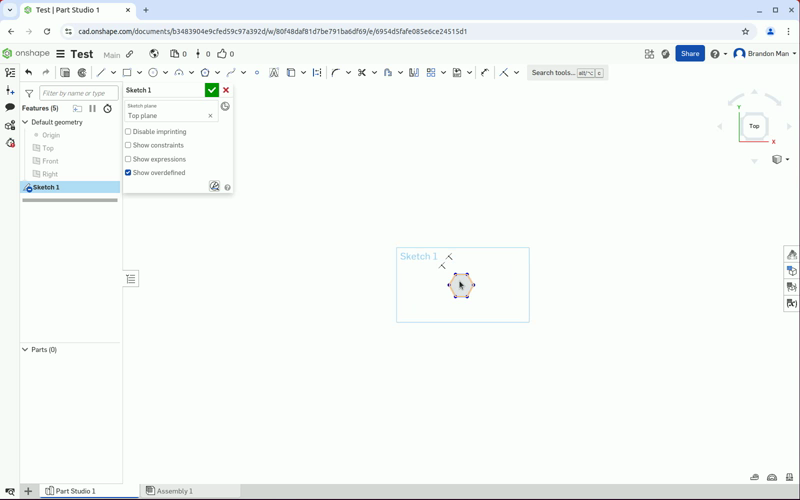
scroll(6)
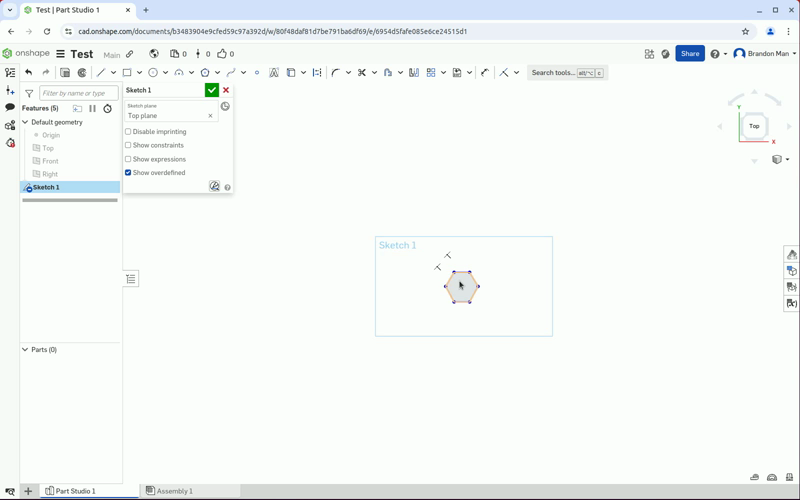
scroll(6)
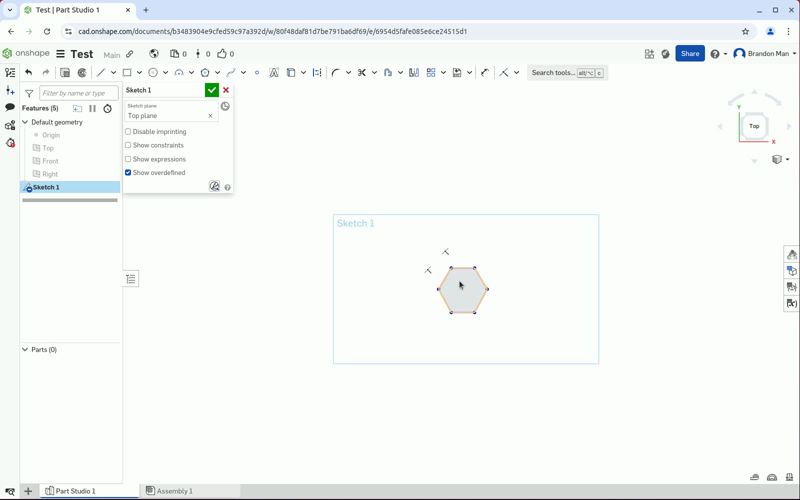
scroll(6)
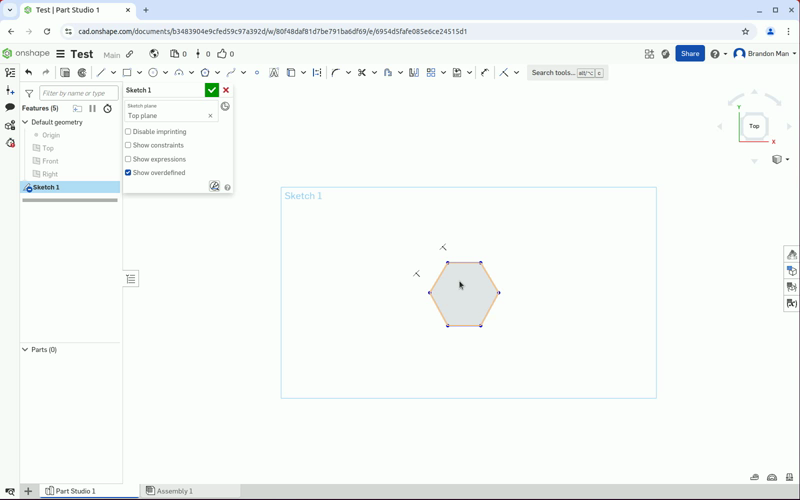
scroll(6)
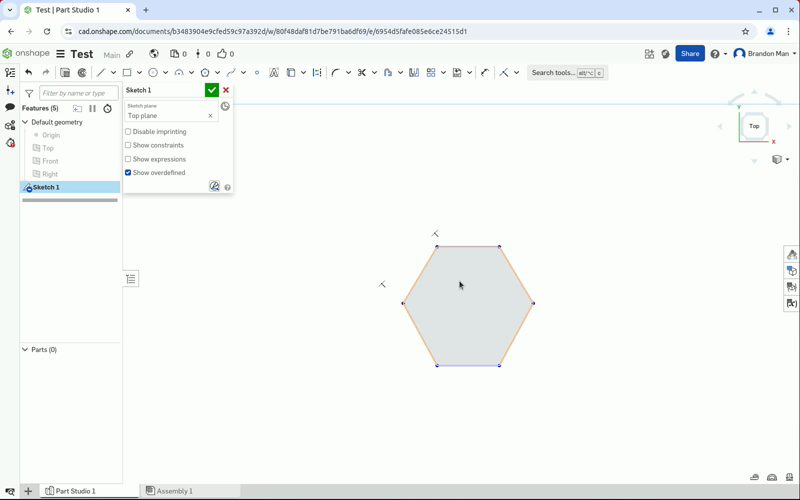
click(459, 280)
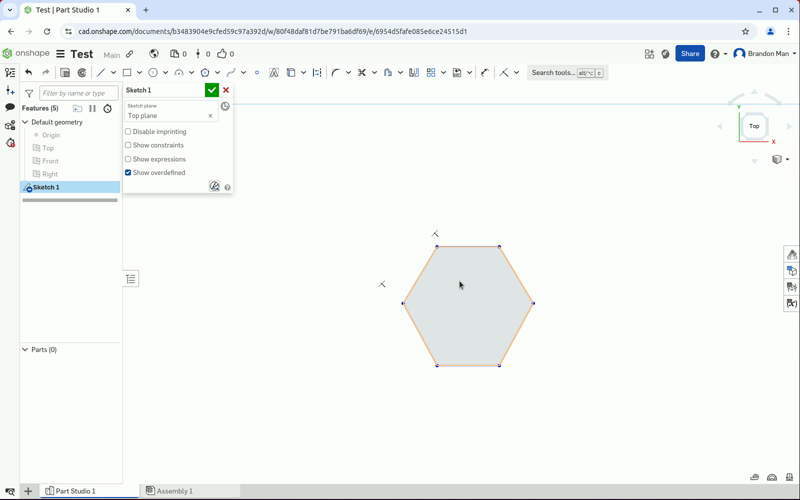
scroll(-6)
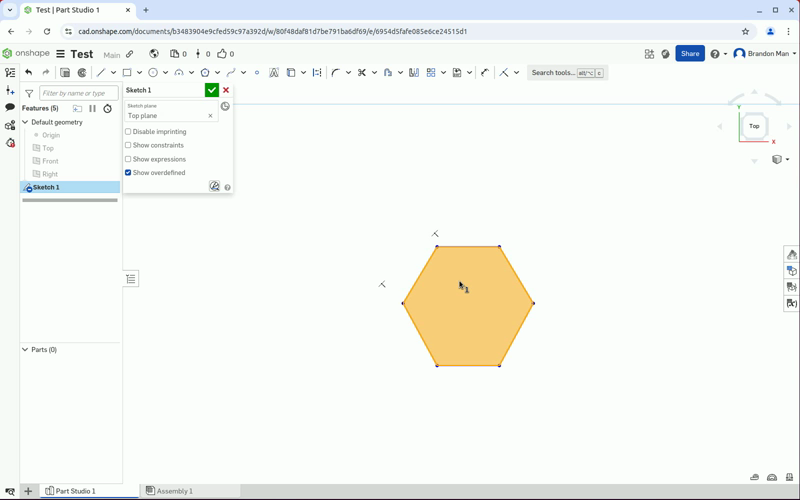
scroll(-6)
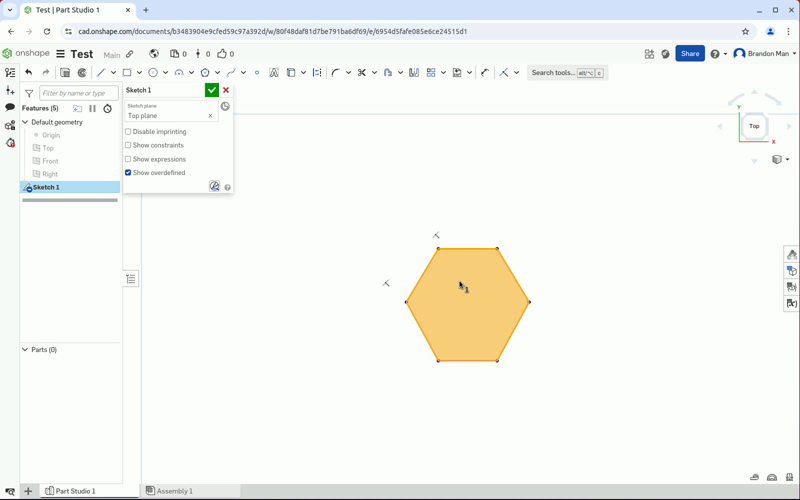
scroll(-6)
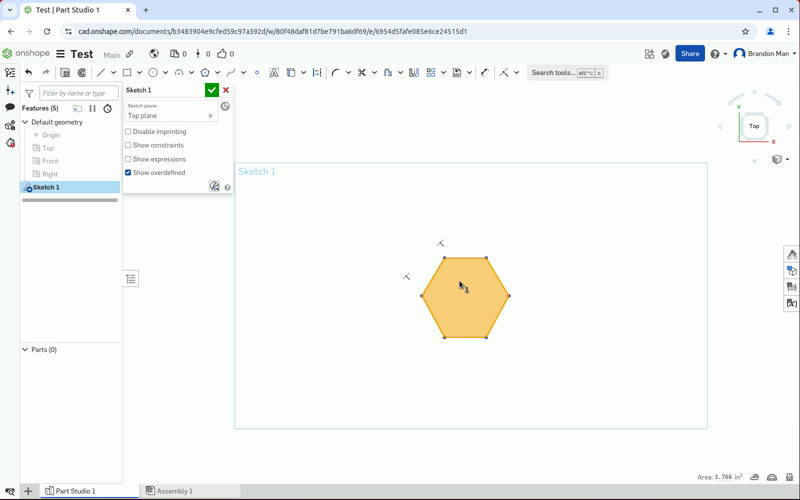
scroll(-6)
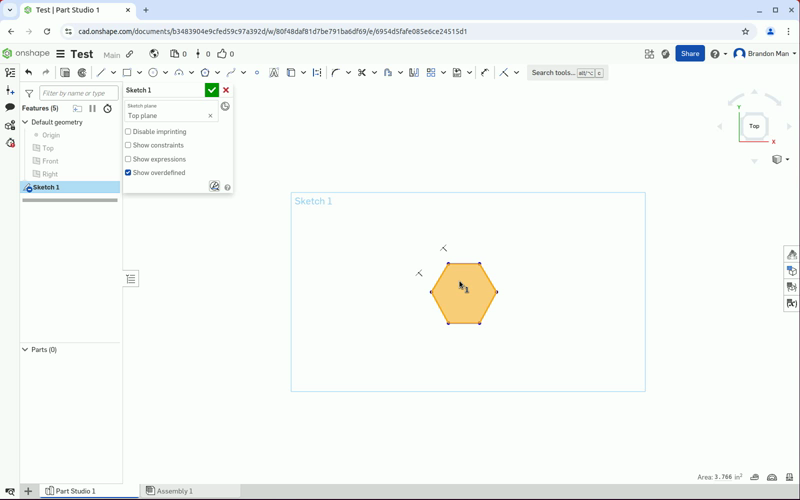
scroll(-6)
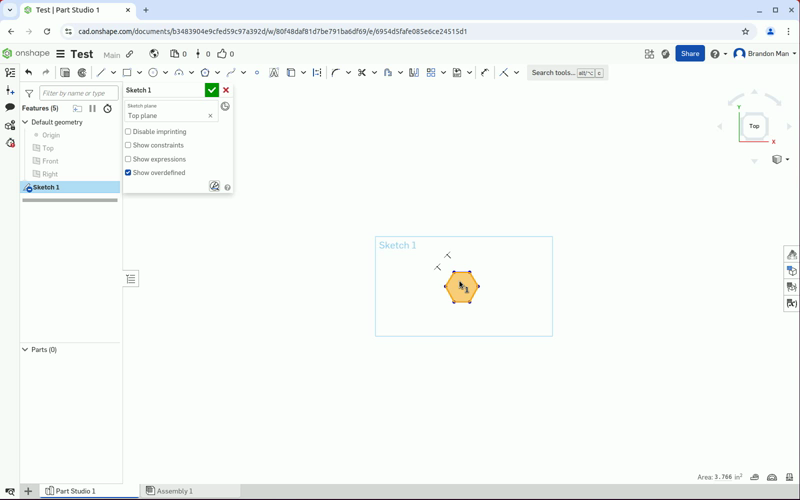
scroll(-6)
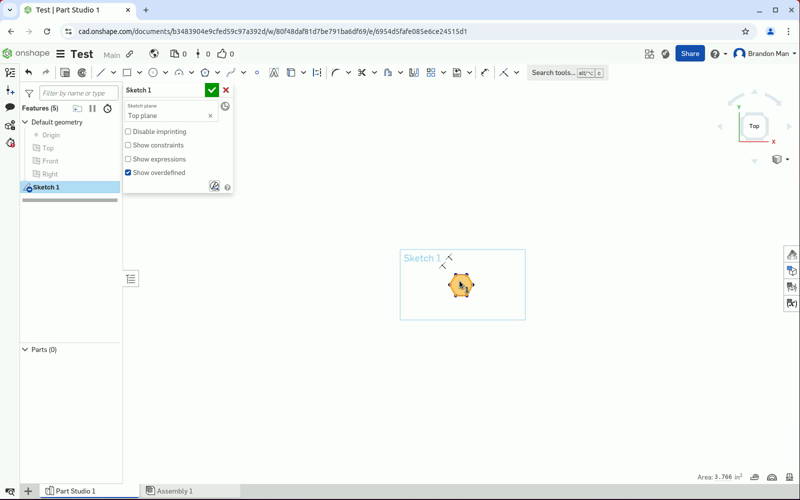
scroll(-6)
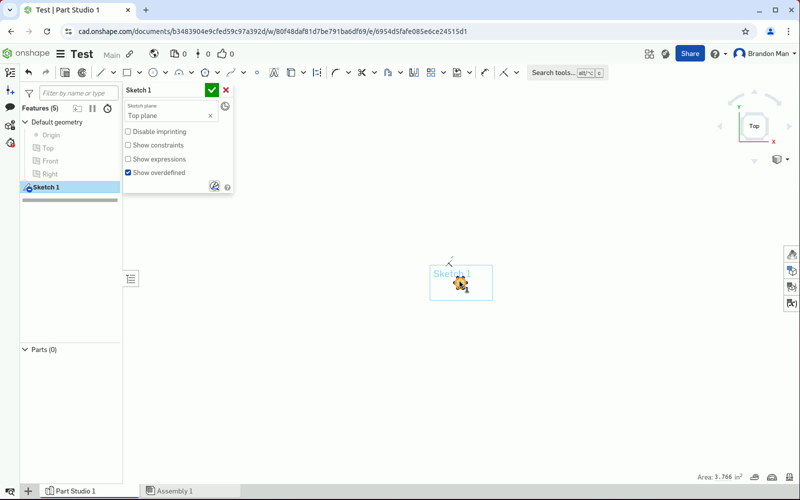
mouse_move(73, 352)
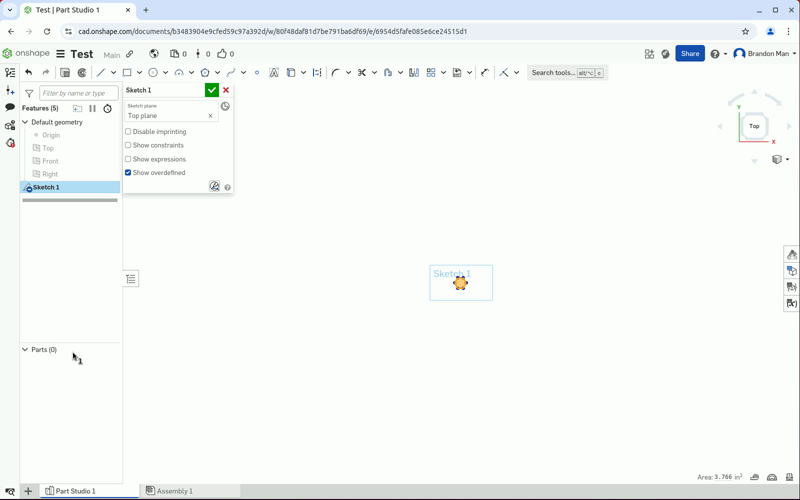
key(shift+y)
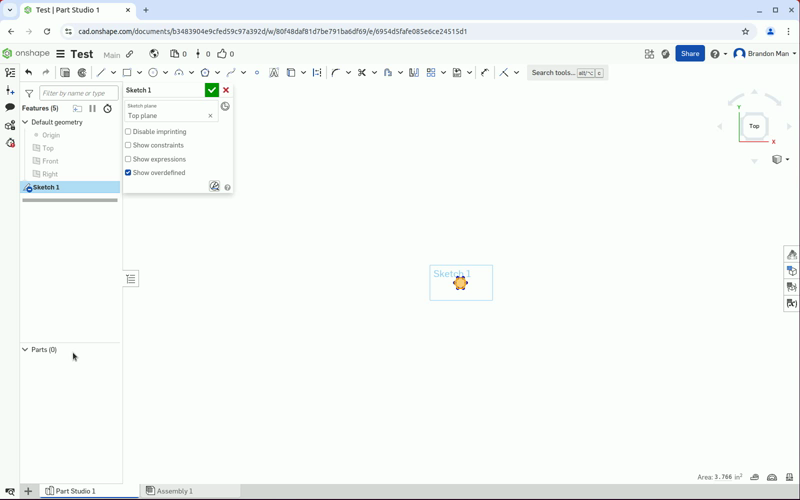
key(shift+e)
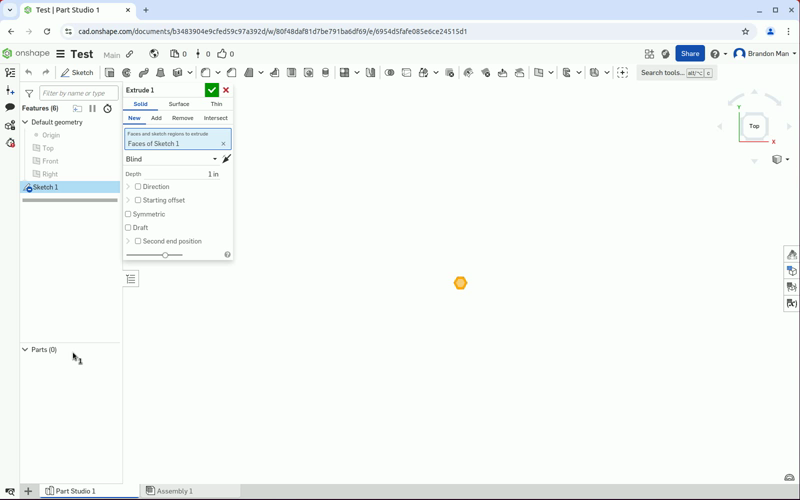
mouse_move(143, 106)
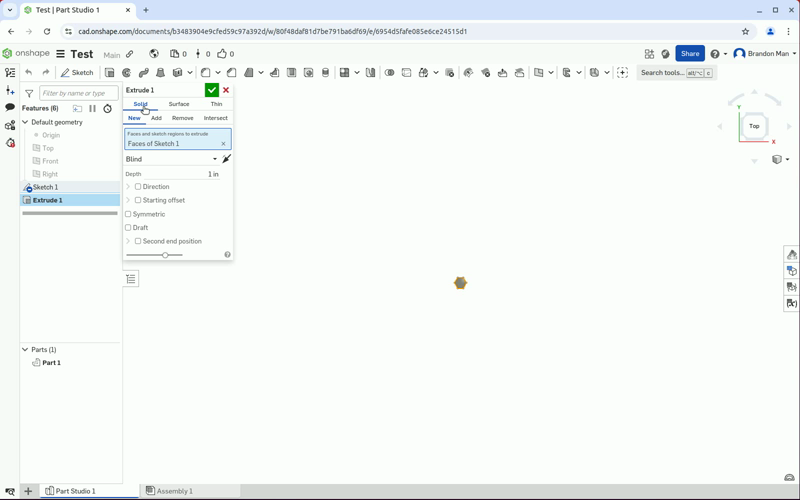
click(143, 106)
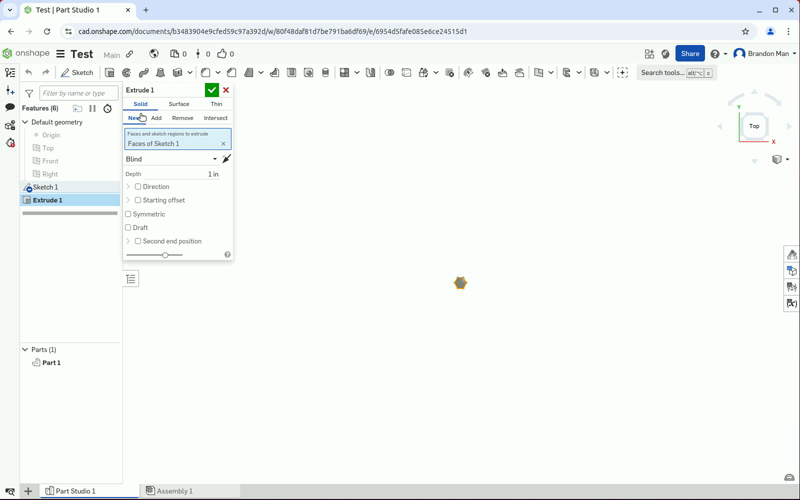
mouse_move(137, 120)
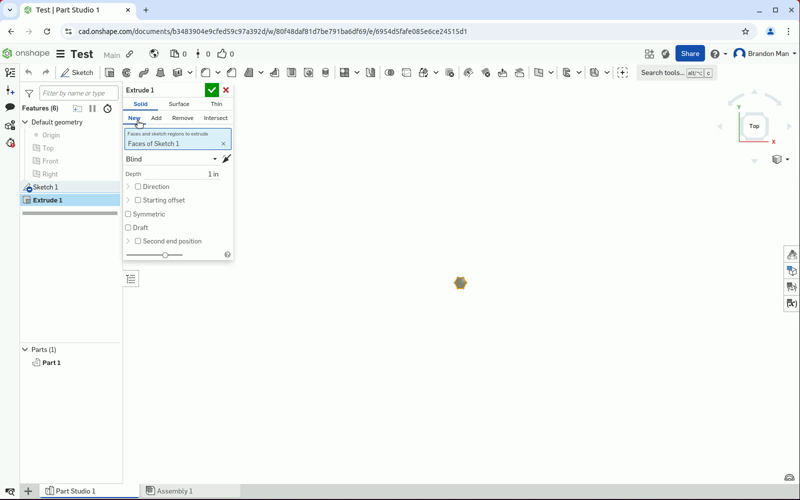
click(137, 120)
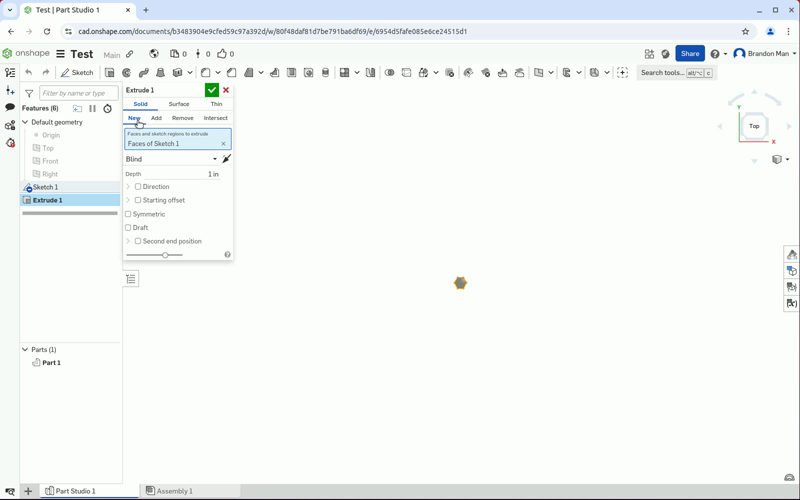
key(tab, 4)
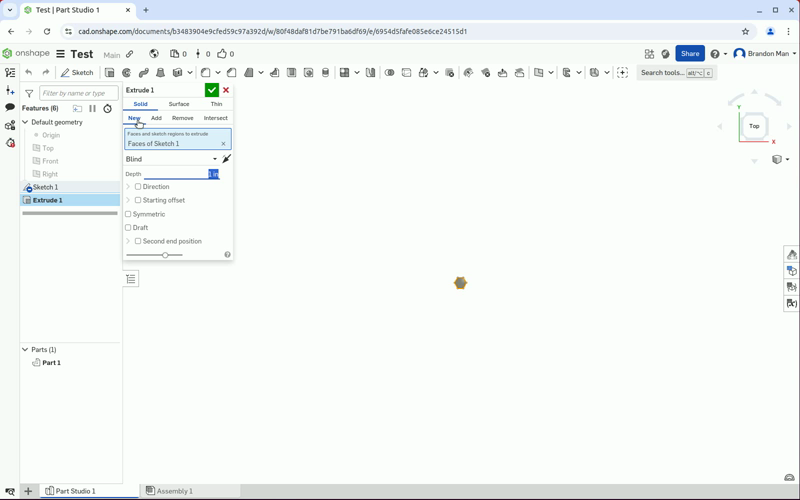
text(0.963)
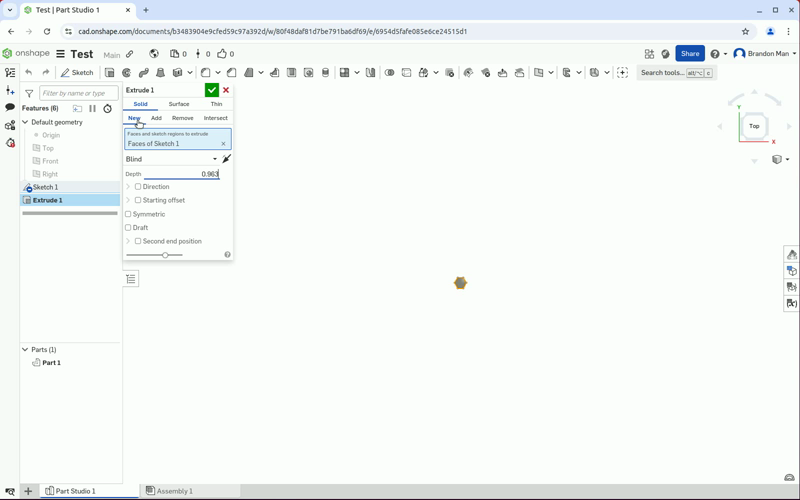
key(enter)
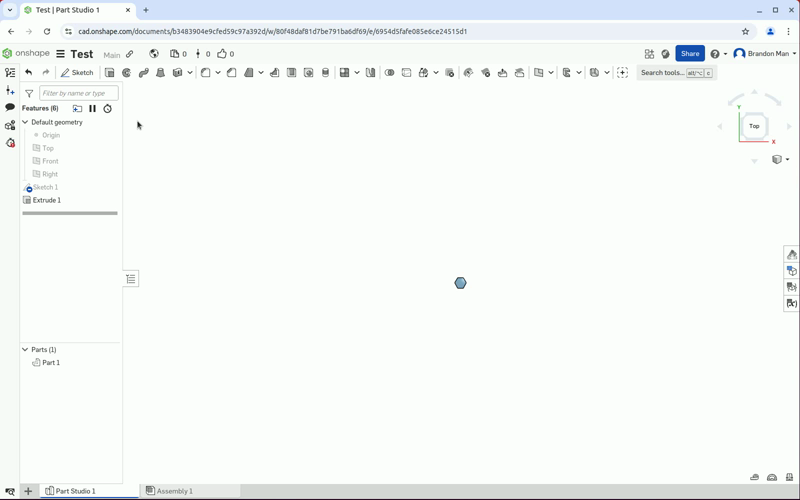
key(shift+h)
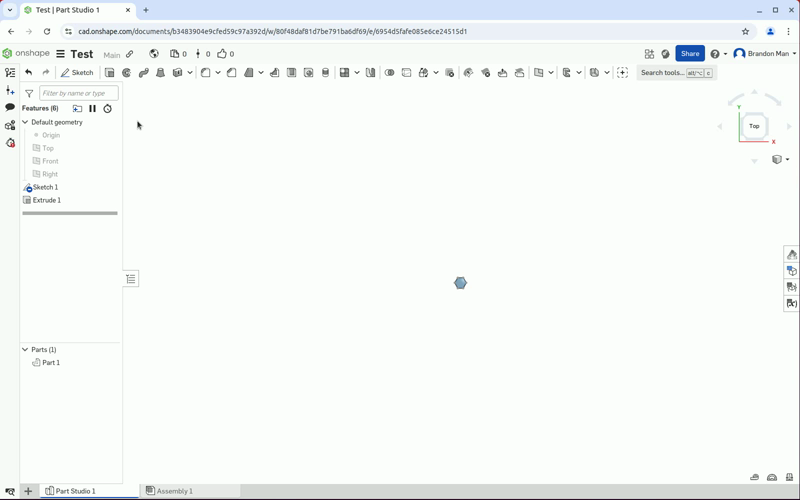
key(shift+h)
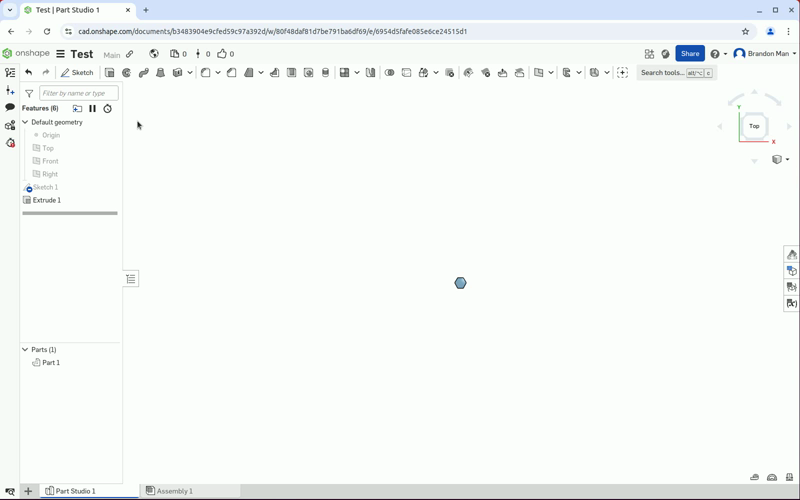
mouse_move(73, 189)
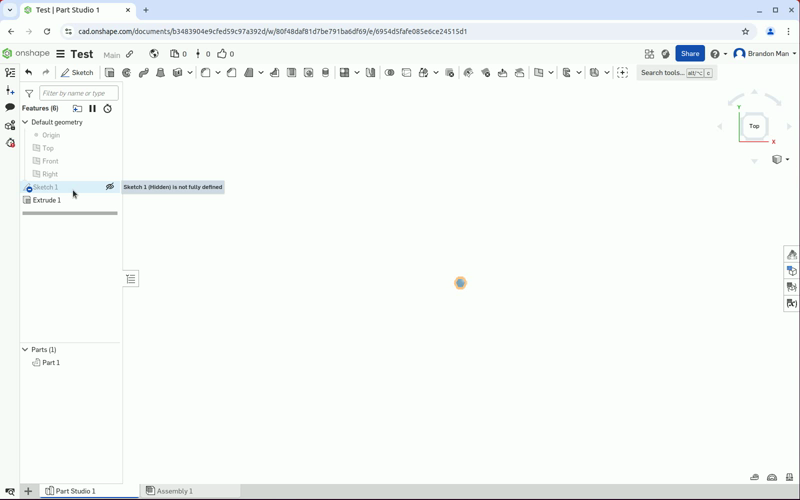
click(73, 189)
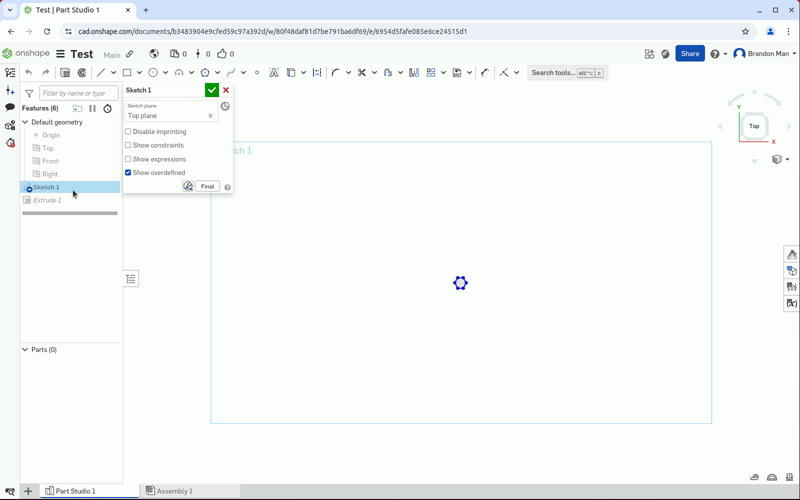
mouse_move(229, 92)
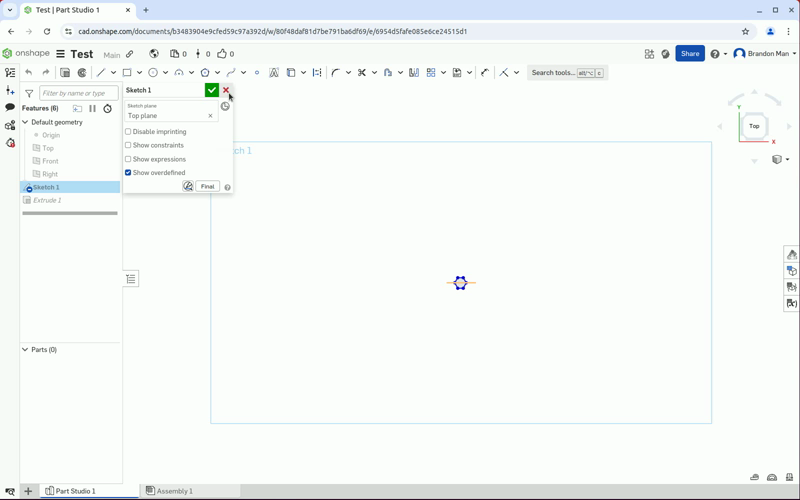
click(229, 92)
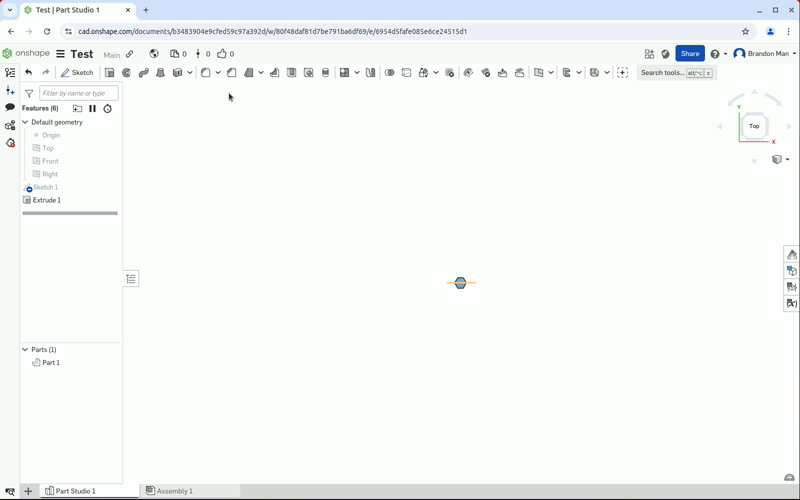
mouse_move(541, 75)
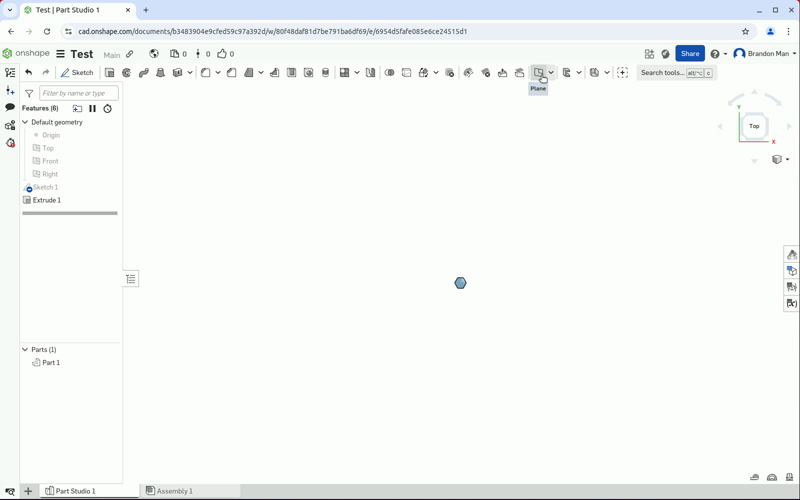
click(541, 75)
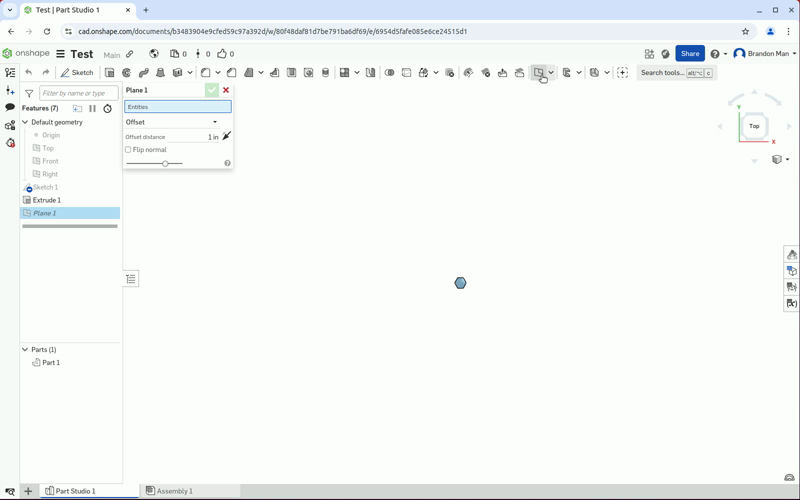
mouse_move(73, 150)
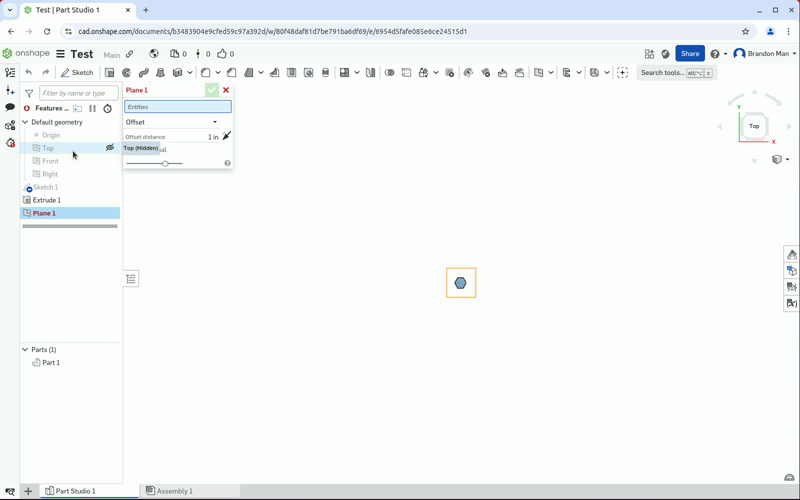
click(73, 150)
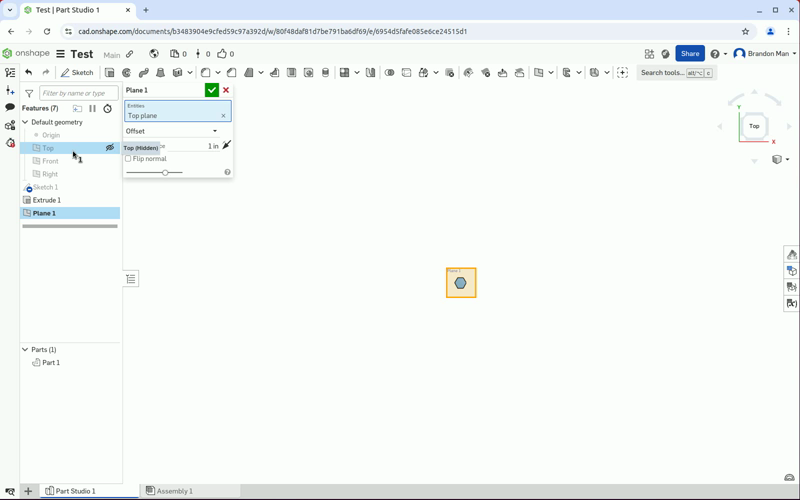
key(tab, 2)
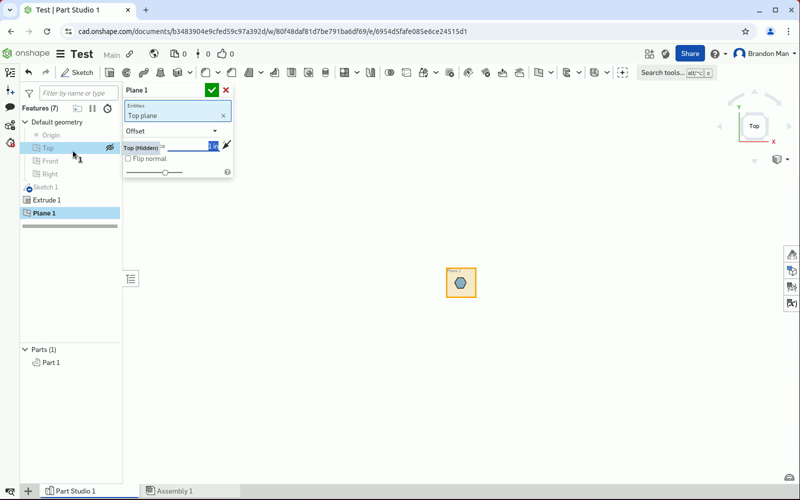
text(0.955)
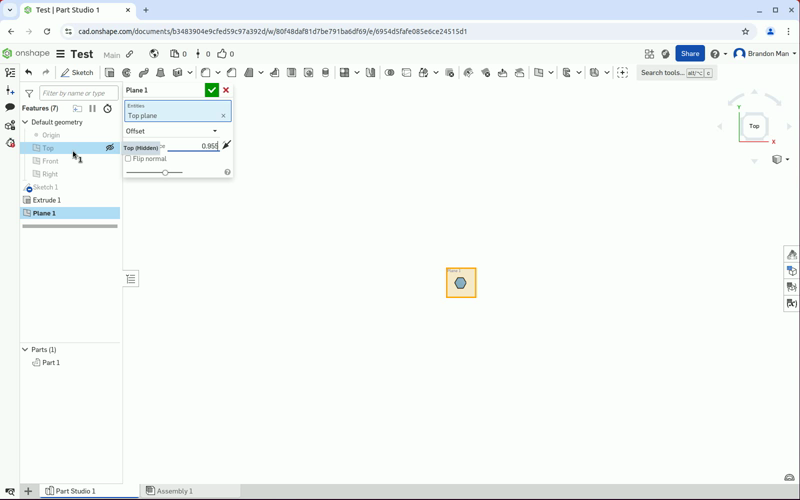
key(enter, 2)
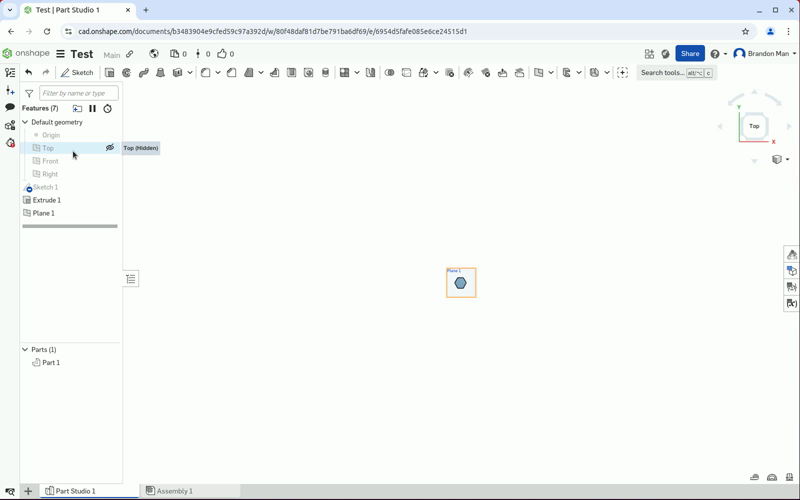
key(shift+s)
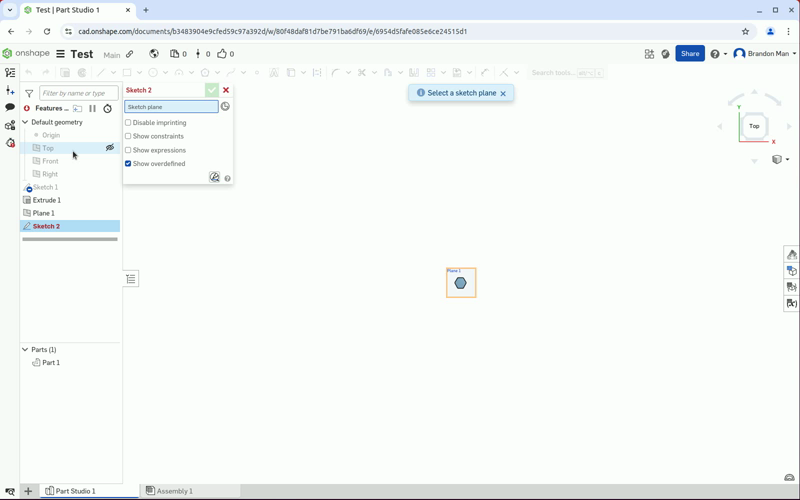
mouse_move(73, 215)
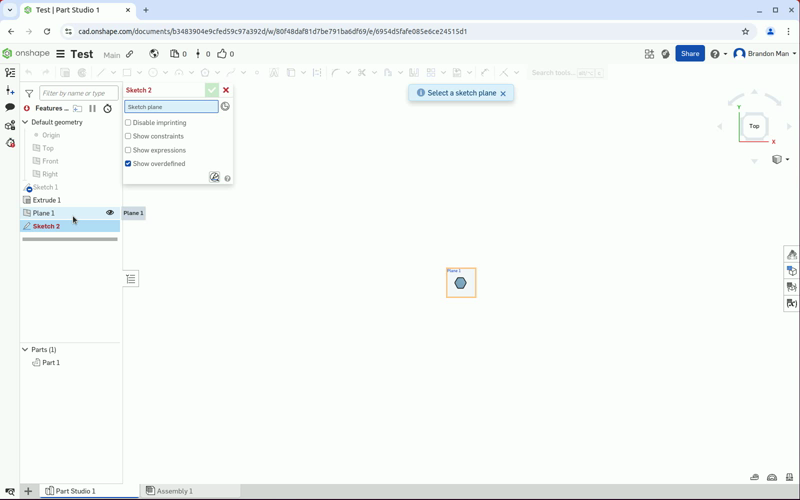
click(73, 215)
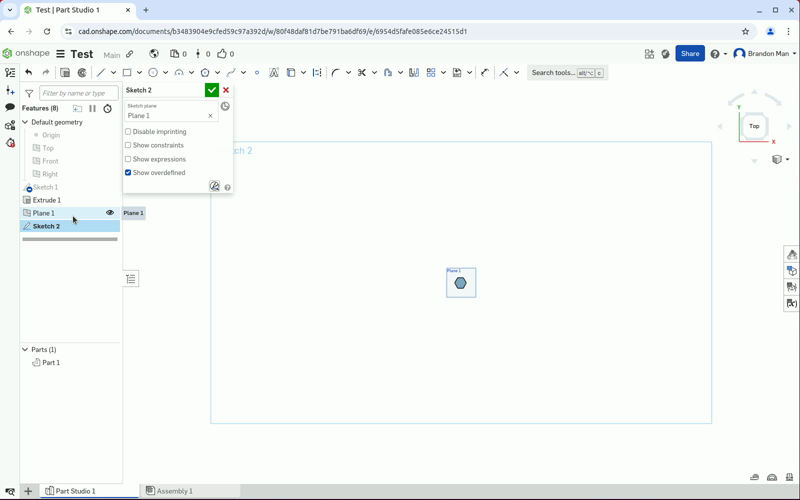
mouse_move(73, 352)
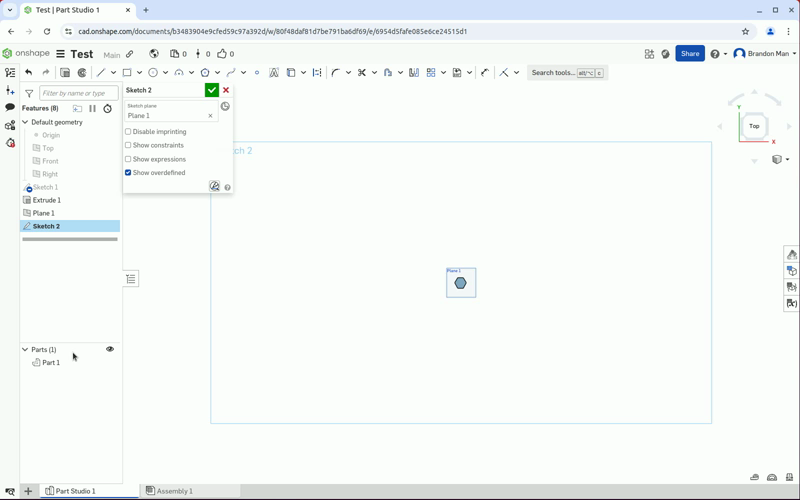
key(y)
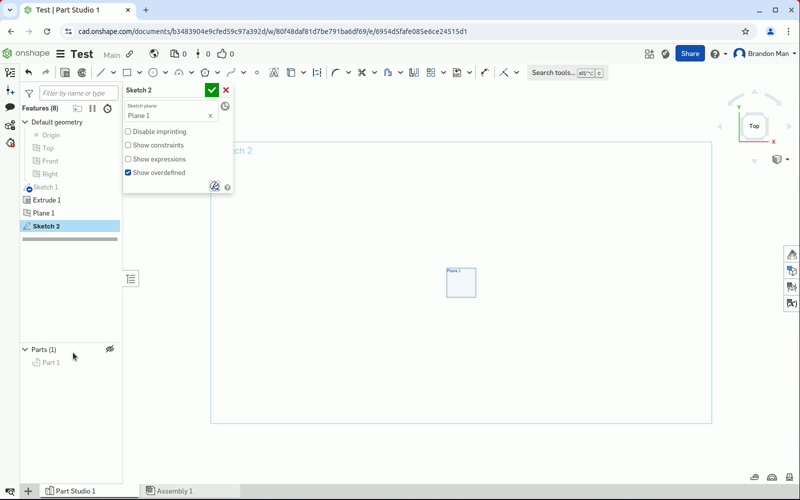
key(c)
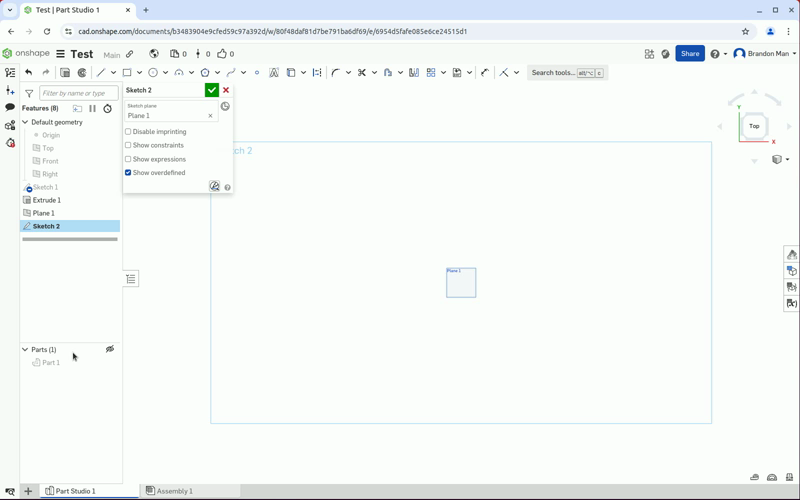
key_down(shift)
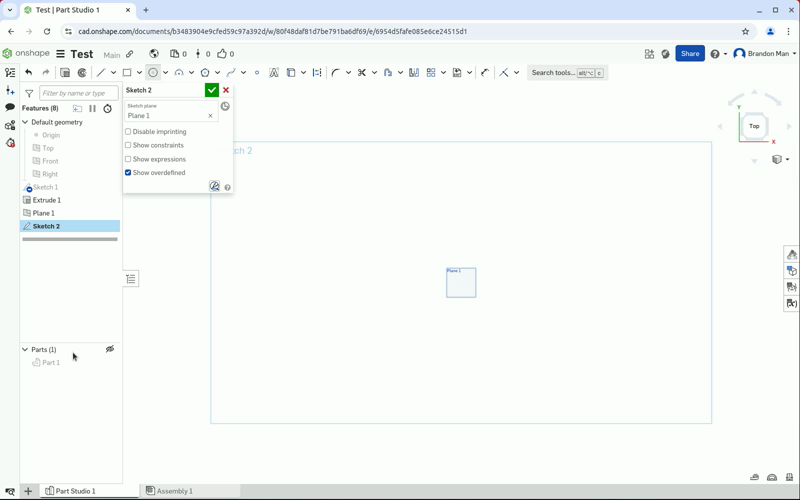
mouse_move(461, 282)
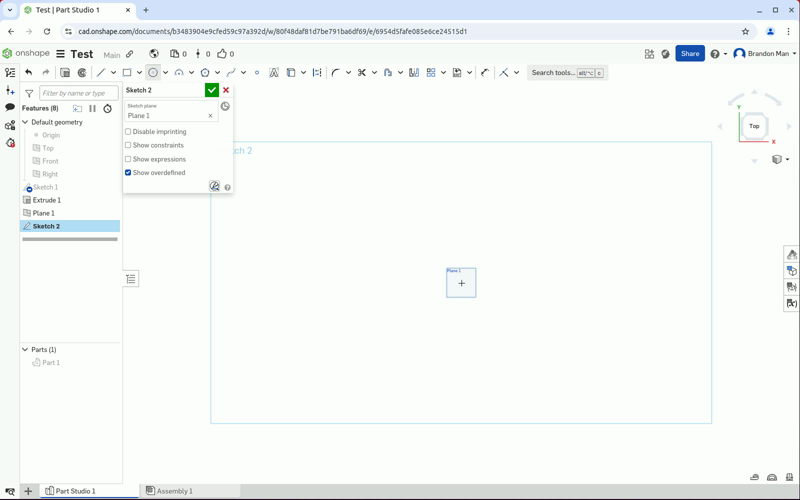
click(461, 282)
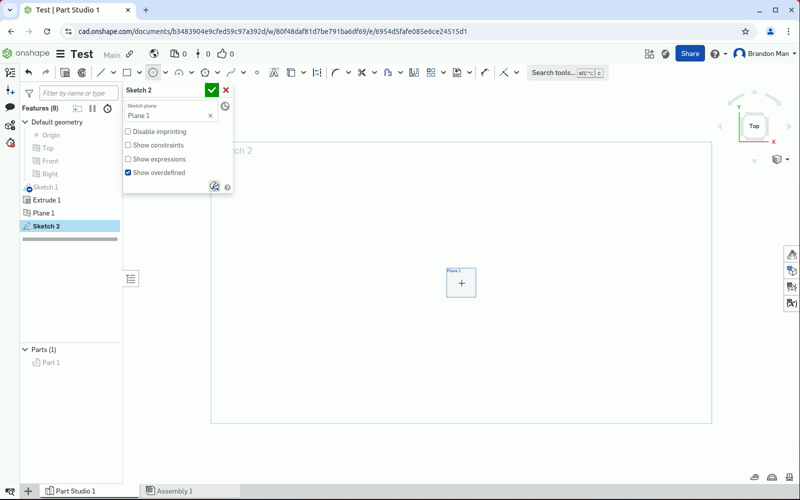
key_up(shift)
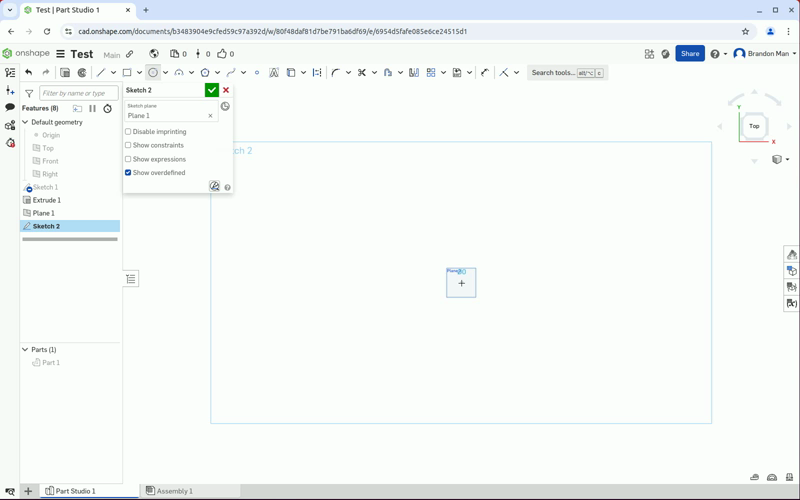
mouse_move(465, 282)
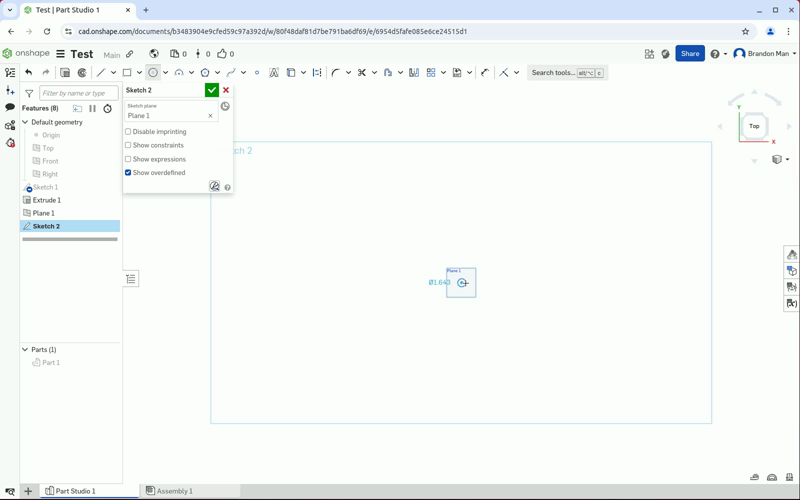
click(465, 282)
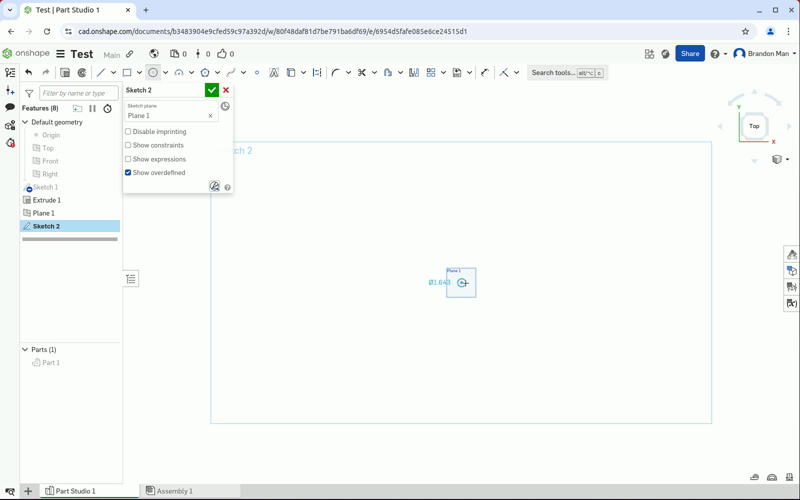
key(esc)
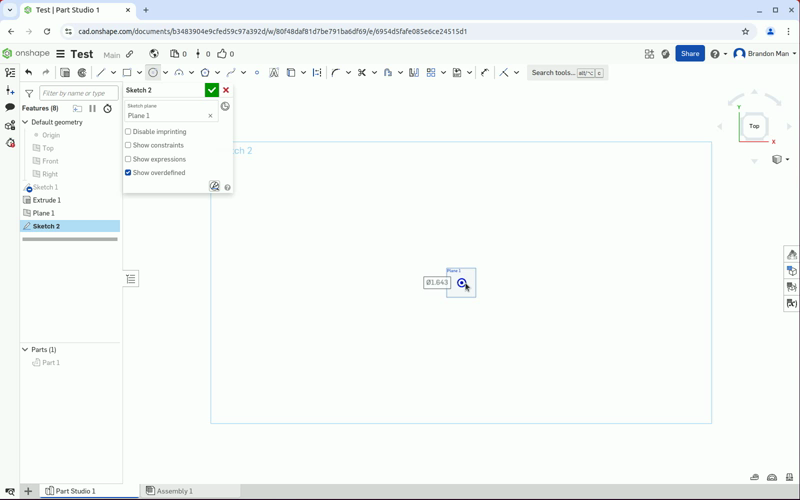
mouse_move(462, 285)
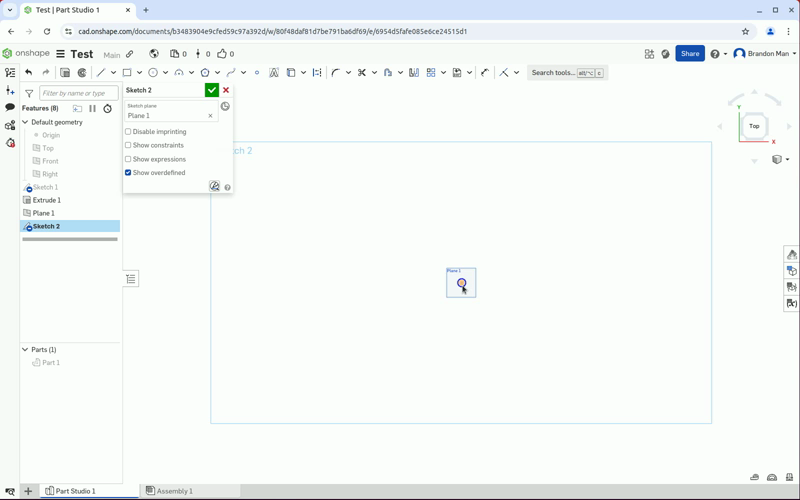
scroll(6)
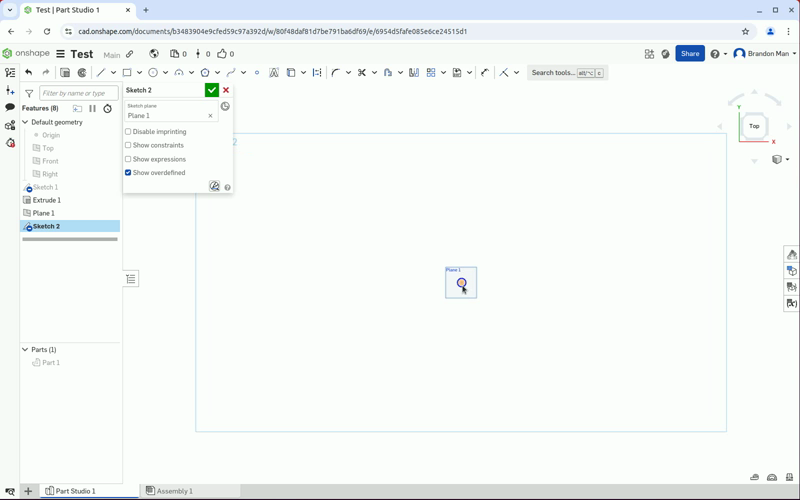
scroll(6)
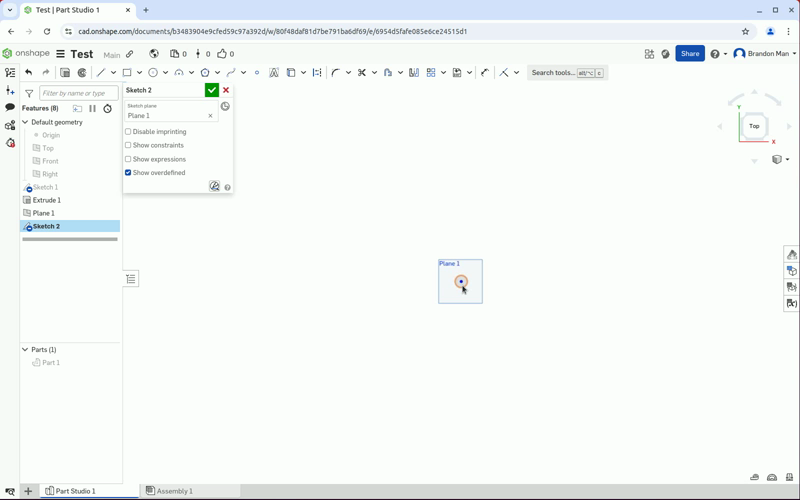
scroll(6)
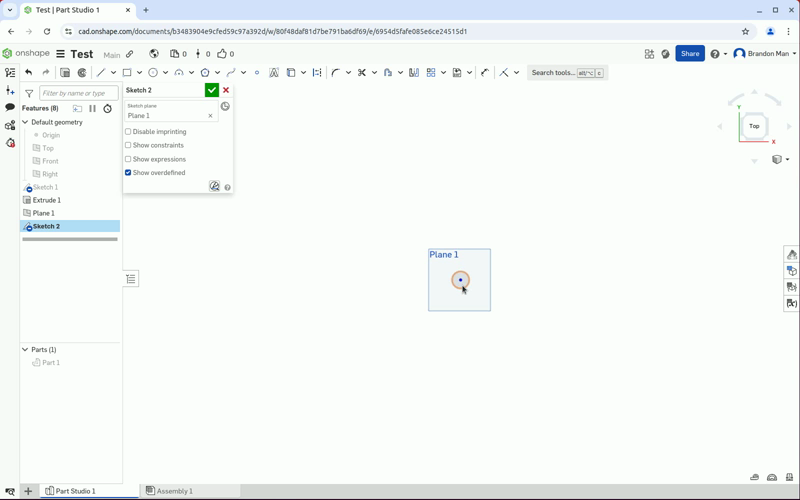
scroll(6)
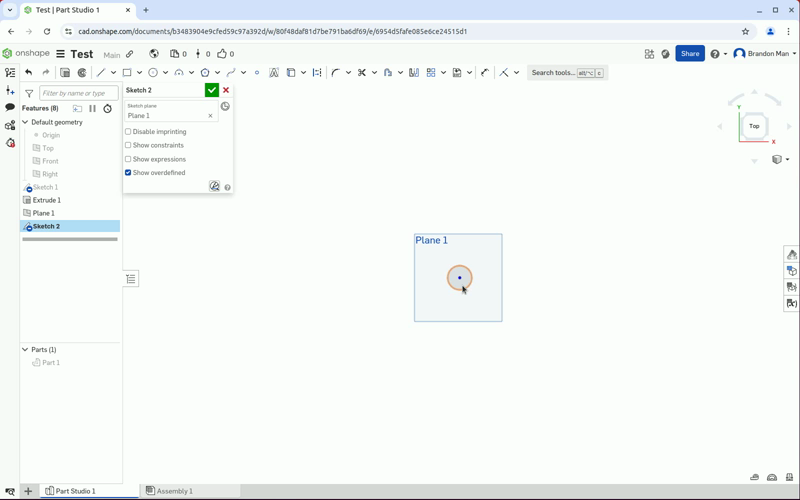
scroll(6)
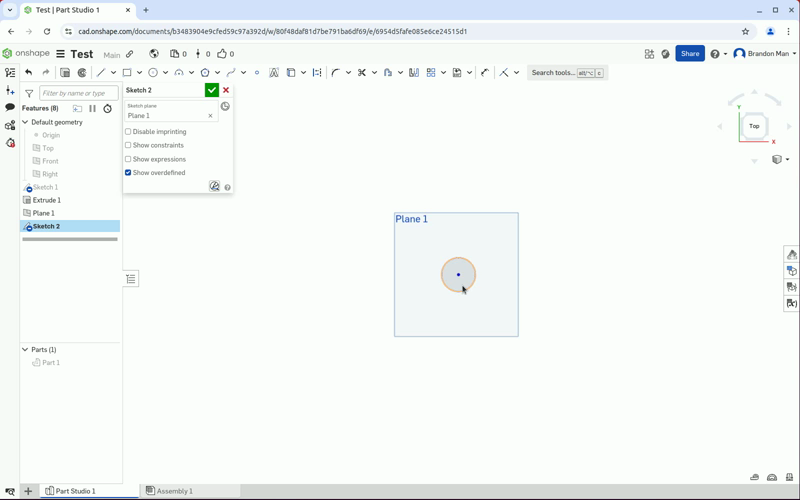
scroll(6)
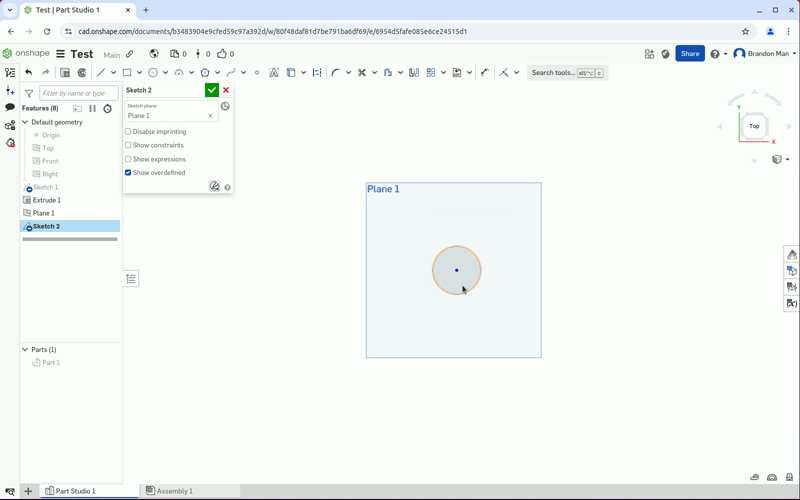
scroll(6)
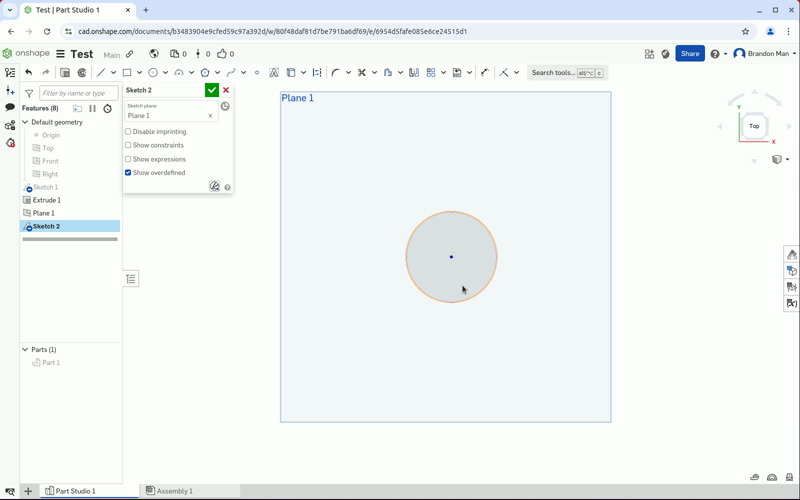
click(462, 285)
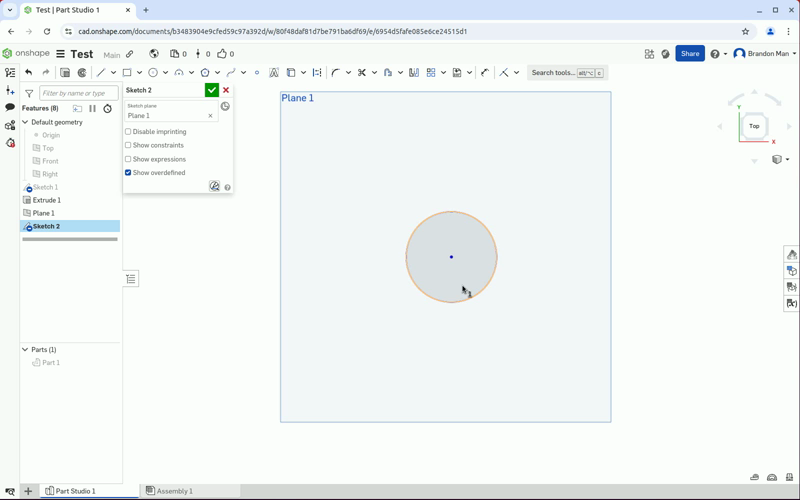
scroll(-6)
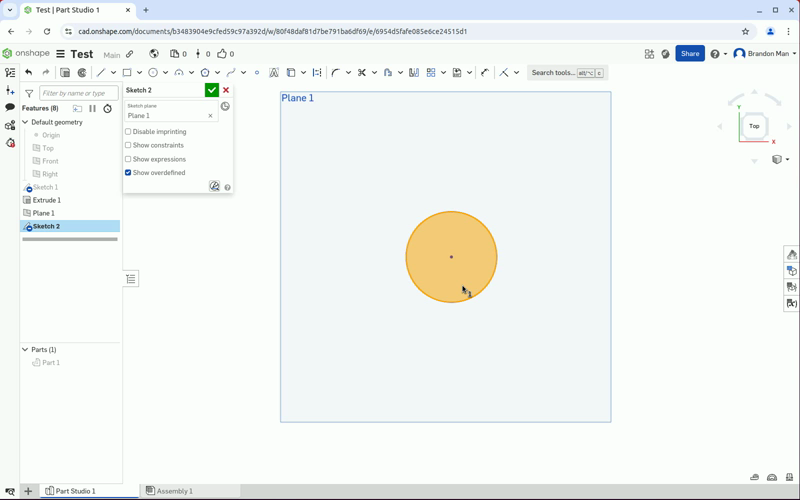
scroll(-6)
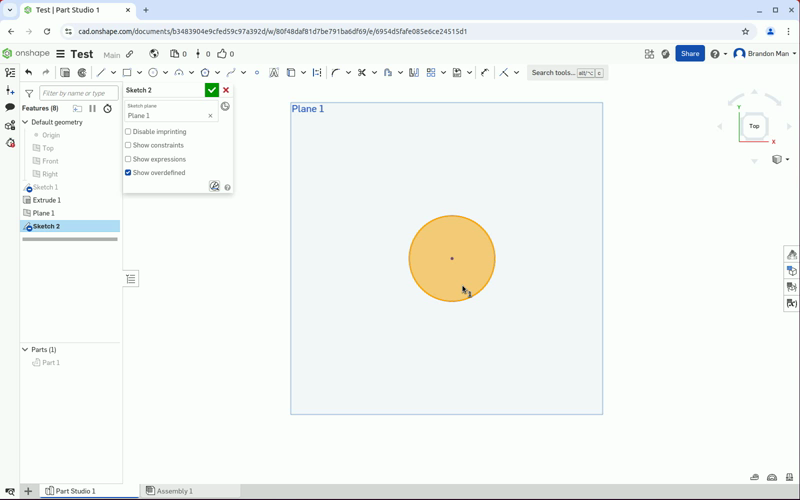
scroll(-6)
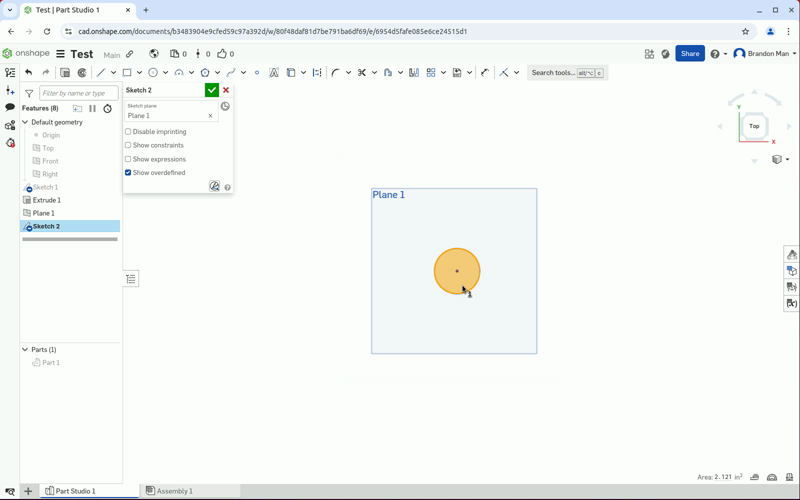
scroll(-6)
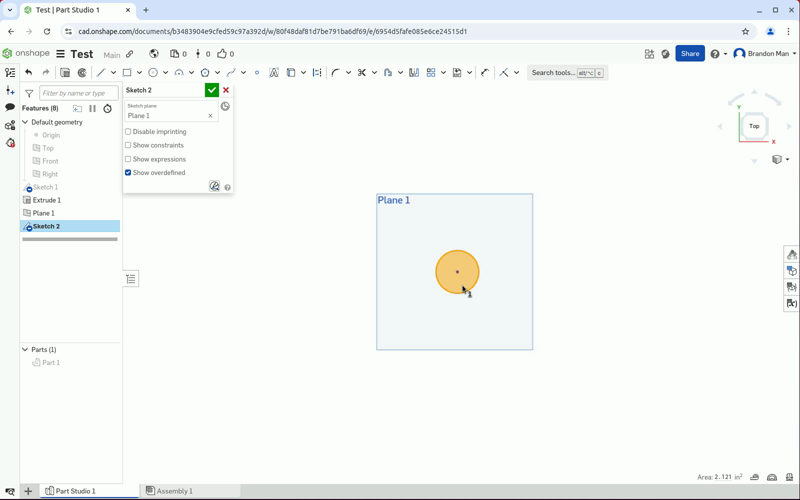
scroll(-6)
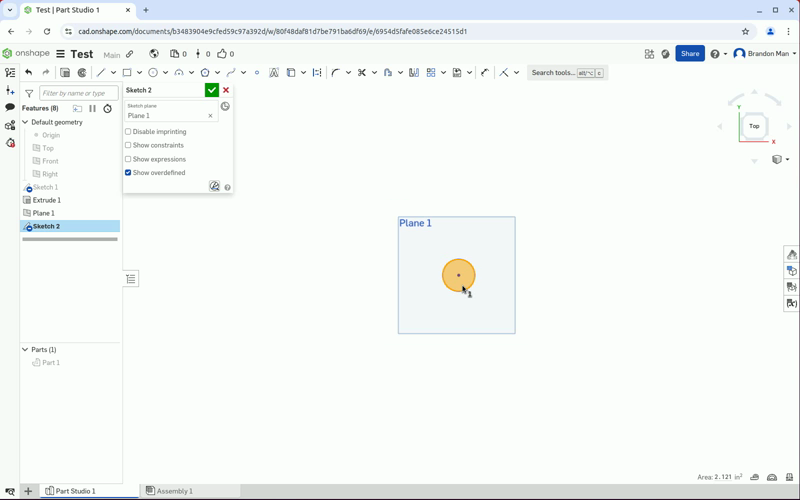
scroll(-6)
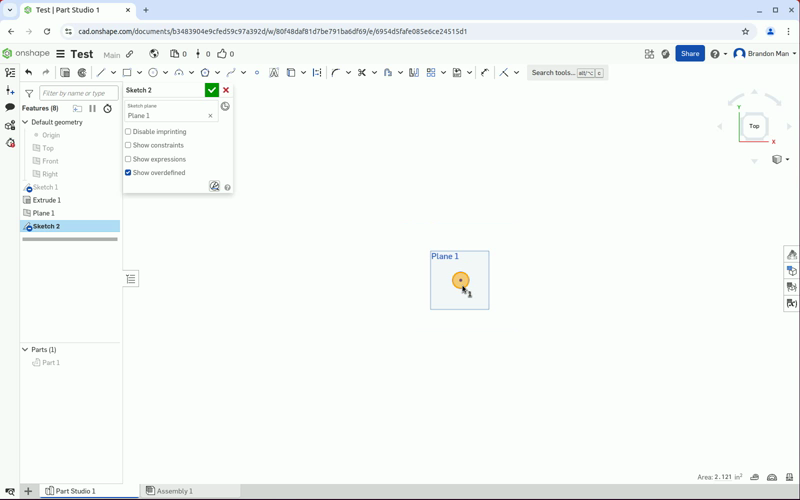
scroll(-6)
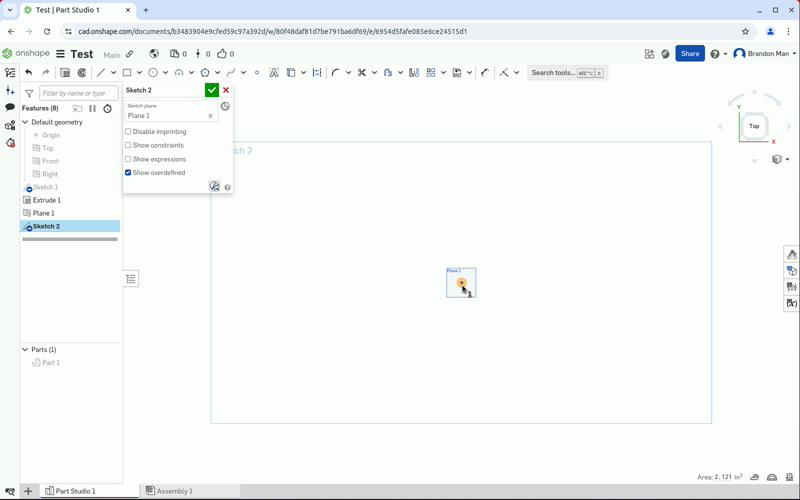
mouse_move(73, 352)
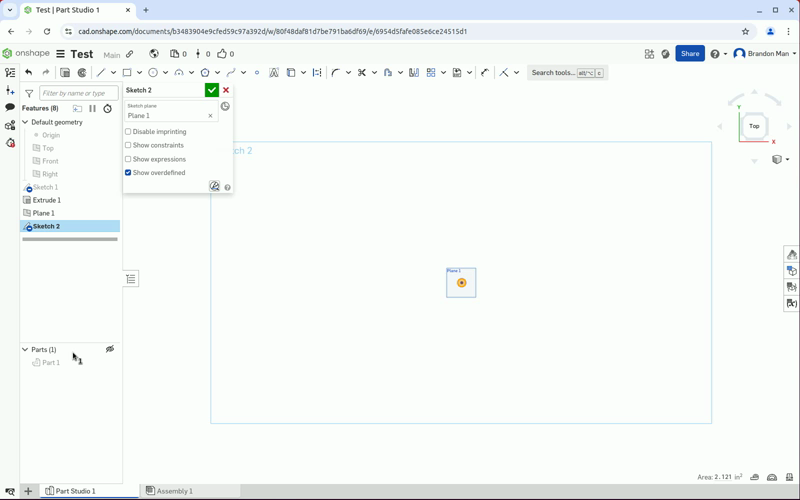
key(shift+y)
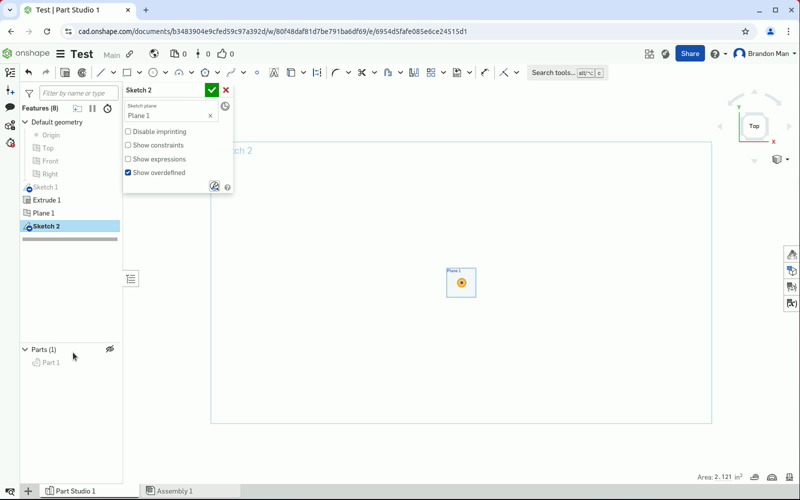
key(shift+e)
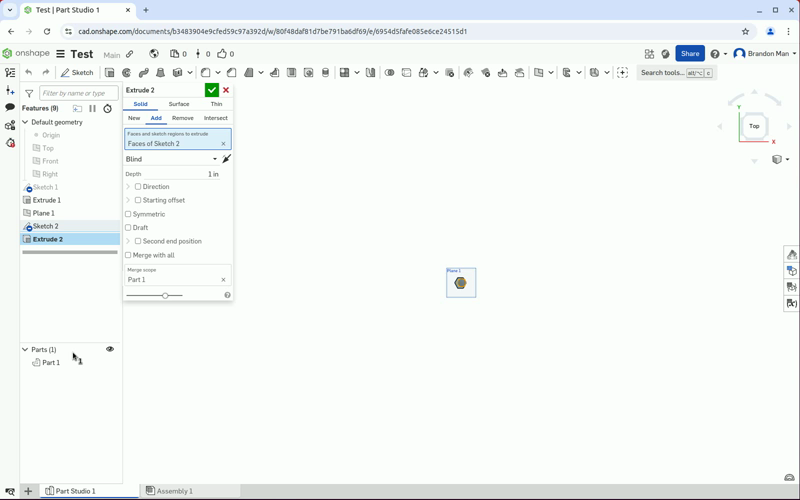
mouse_move(143, 106)
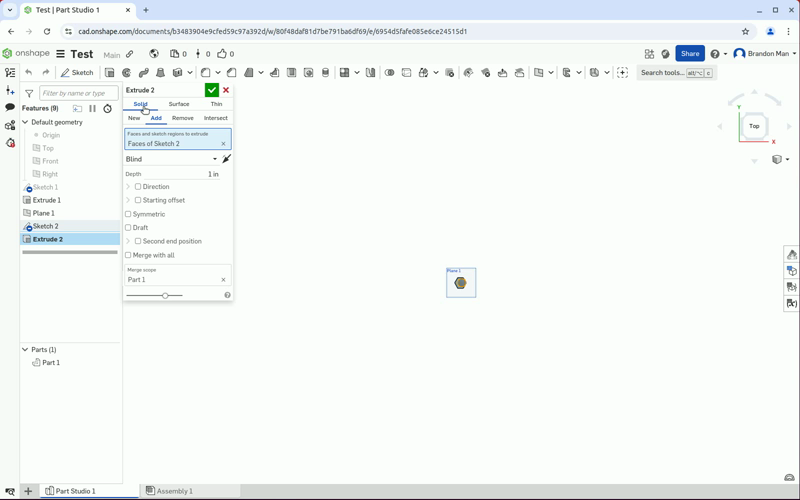
click(143, 106)
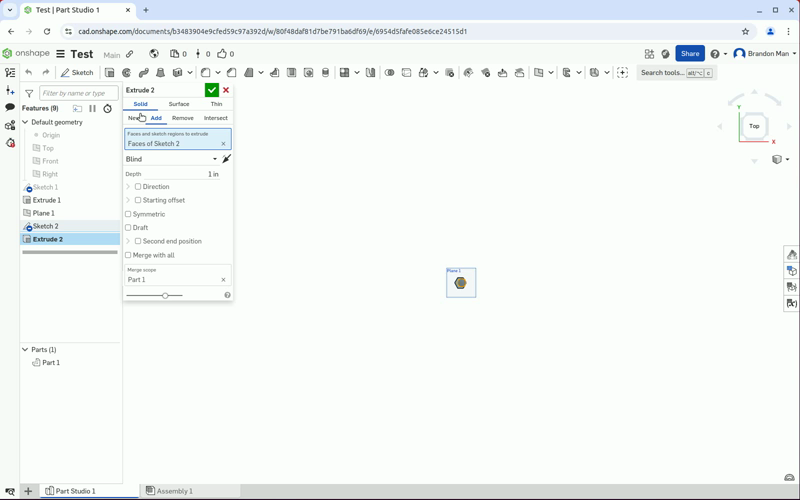
mouse_move(137, 120)
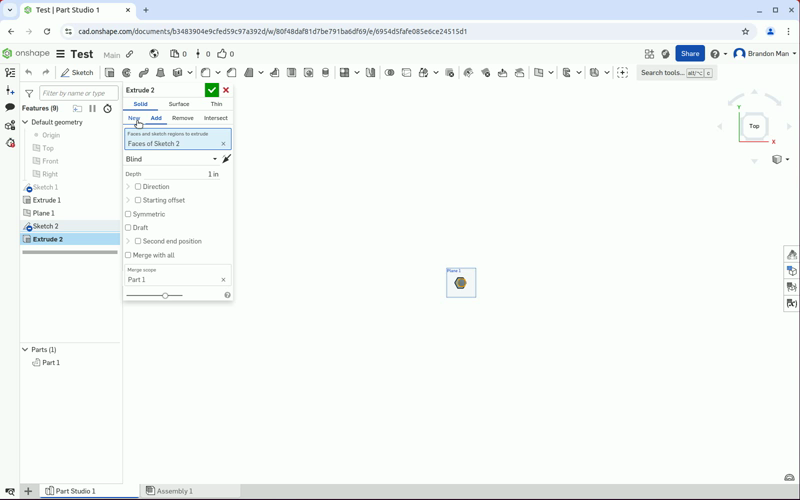
click(137, 120)
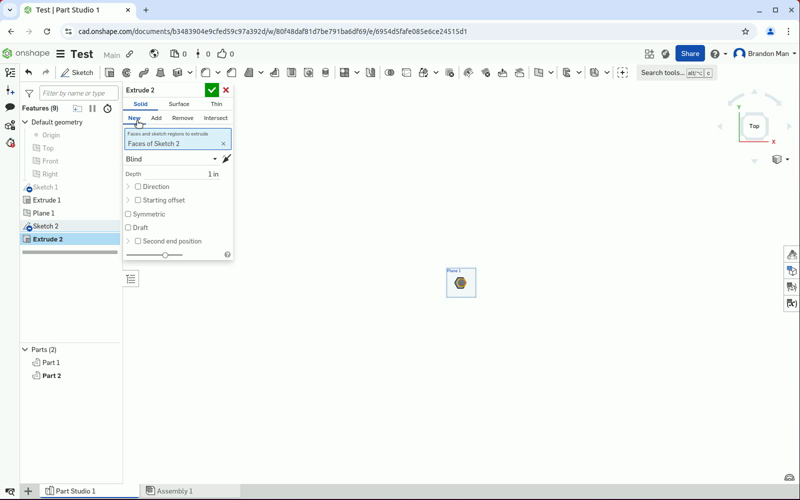
key(tab, 4)
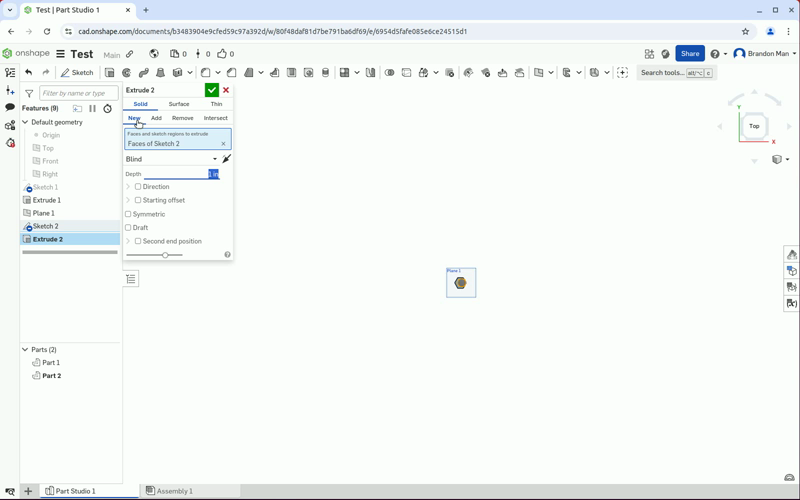
text(22.145)
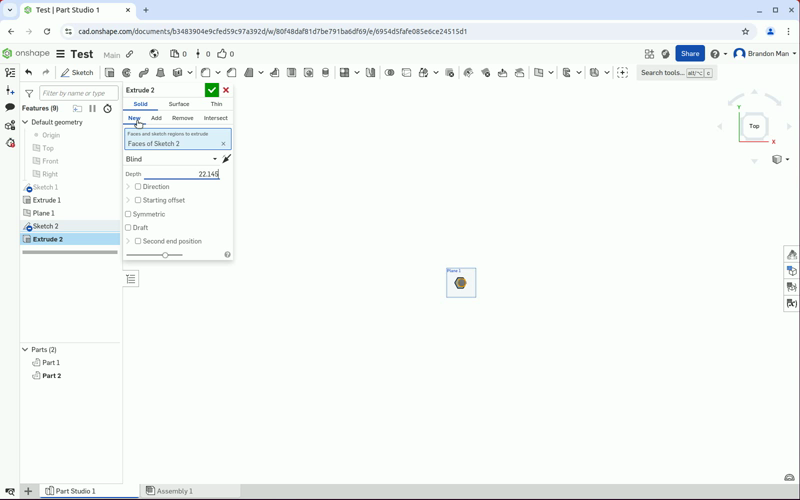
key(enter)
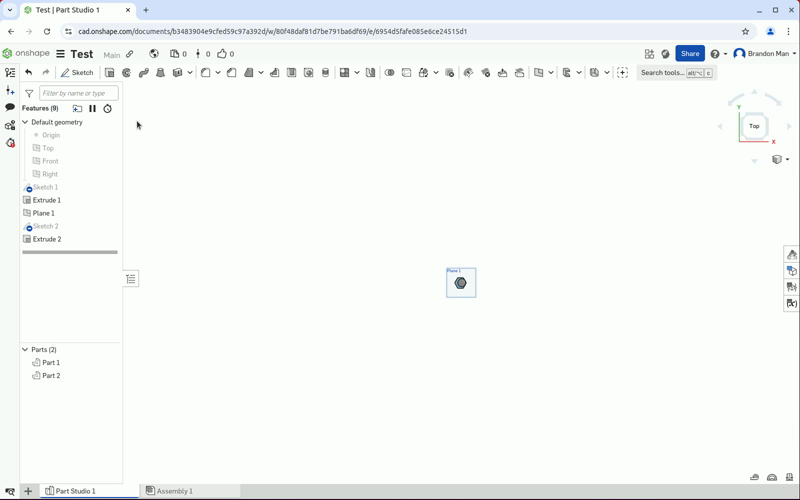
key(shift+h)
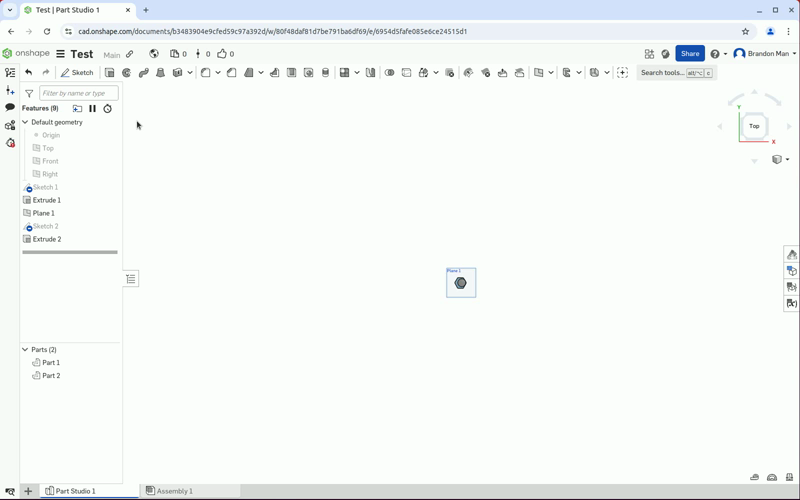
key(shift+h)
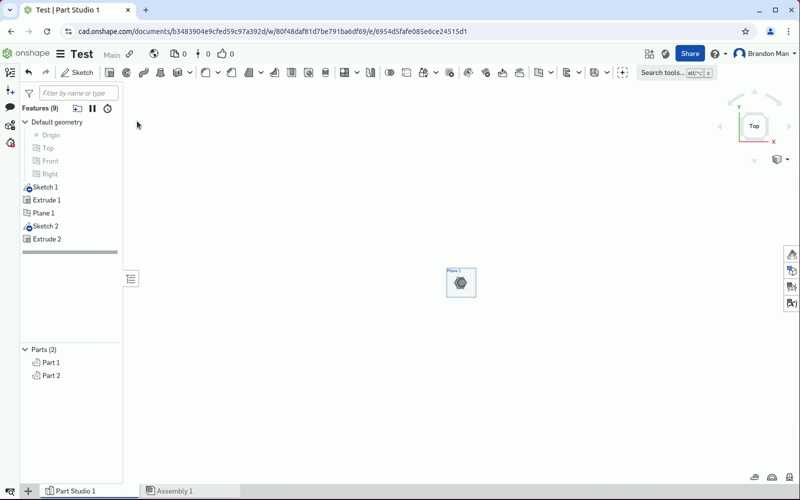
key(shift+7)
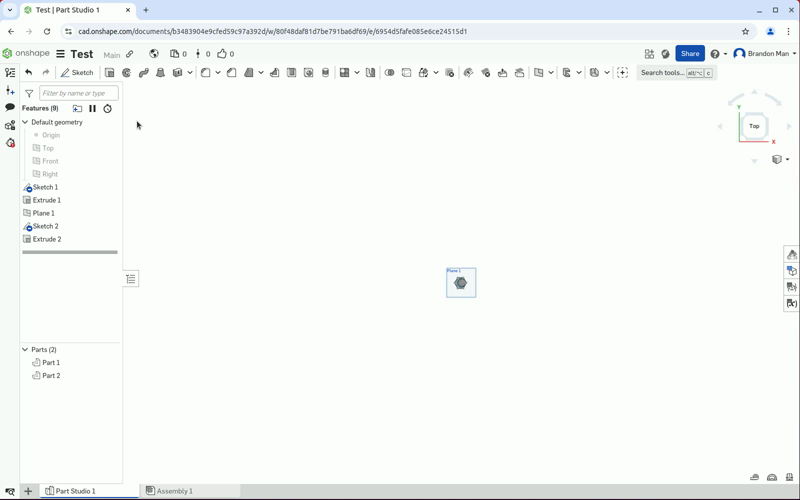
key(up, 3)
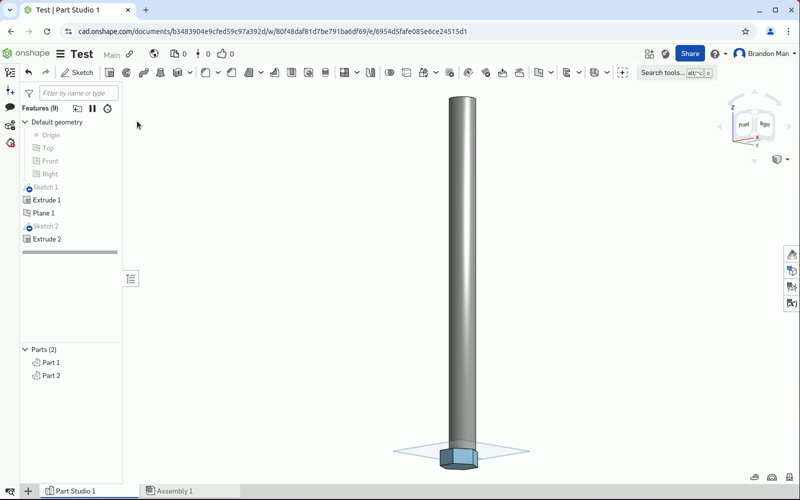
key(left, 3)
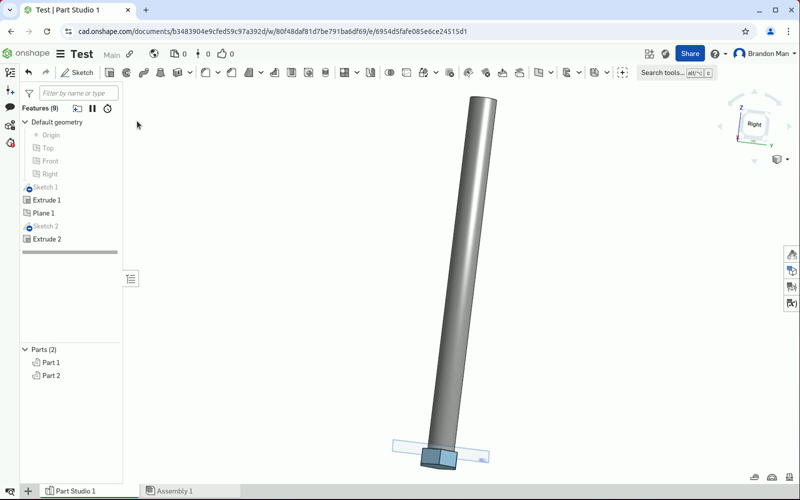
key(right, 3)
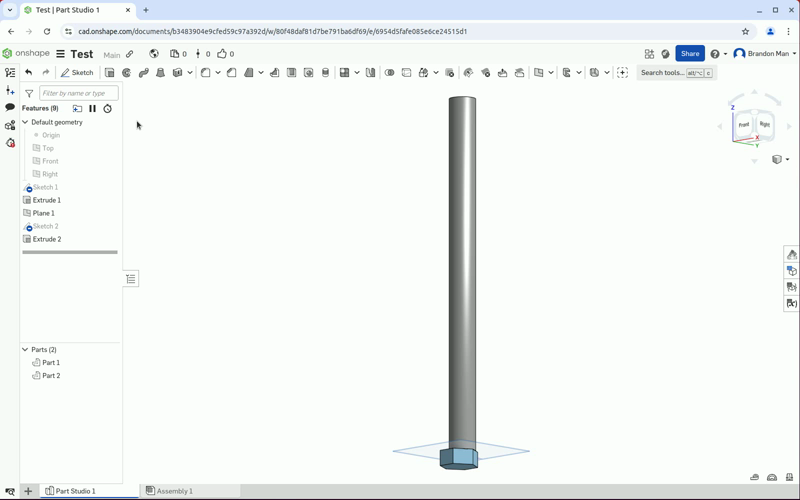
key(down, 3)
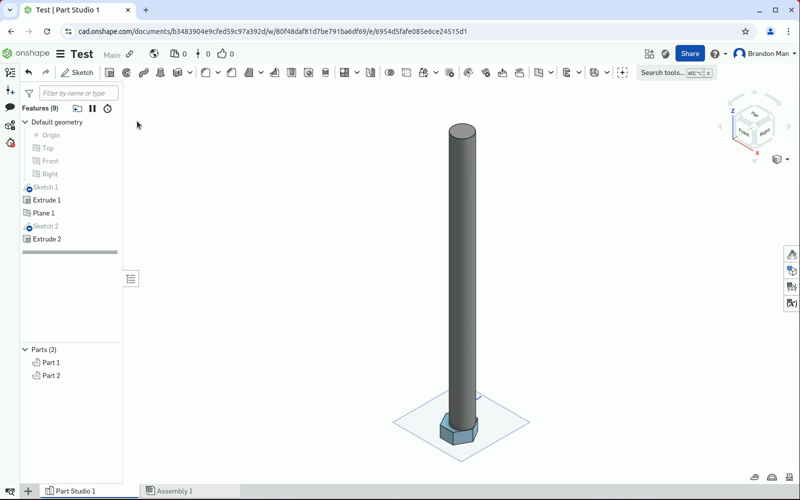
mouse_move(73, 189)
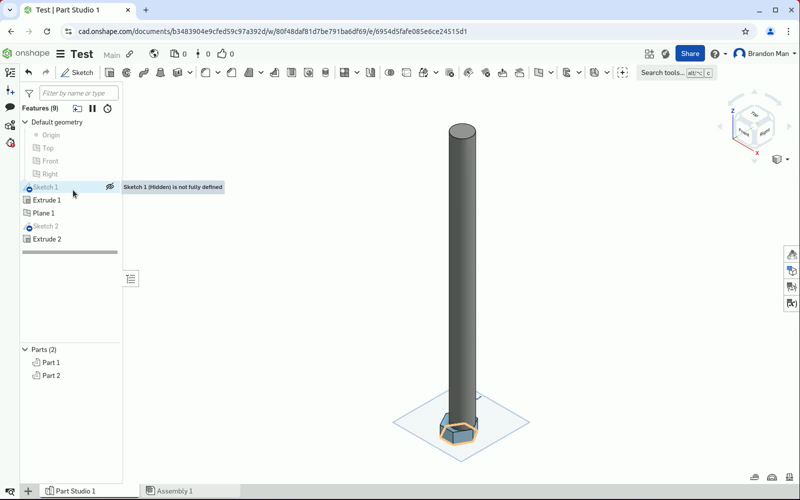
click(73, 189)